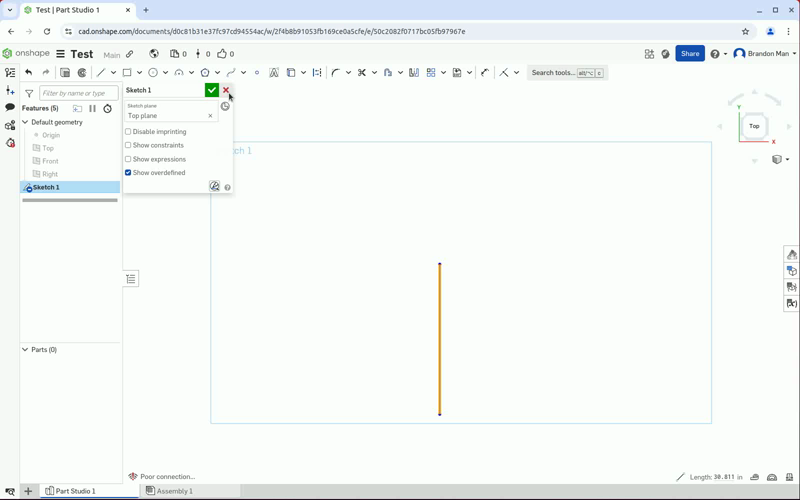
key(shift+h)
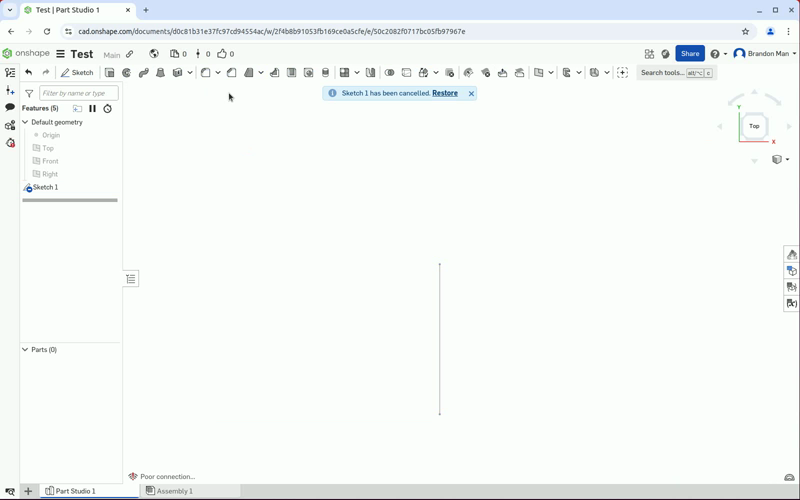
key(shift+s)
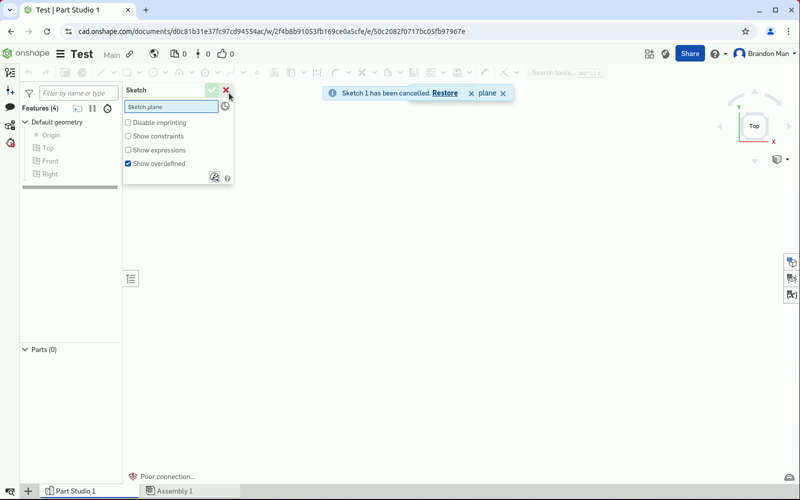
mouse_move(73, 150)
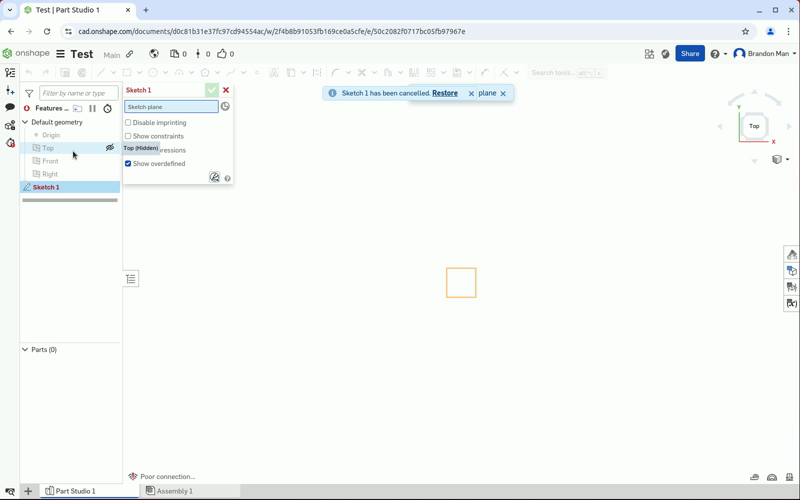
click(73, 150)
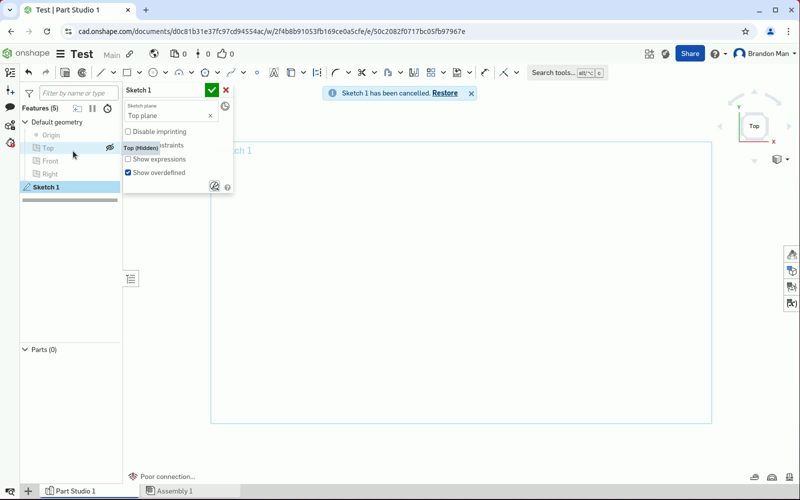
mouse_move(73, 352)
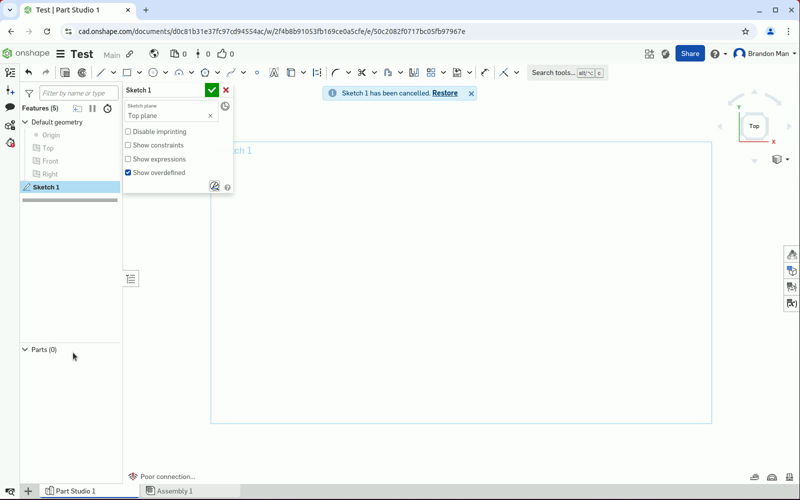
key(y)
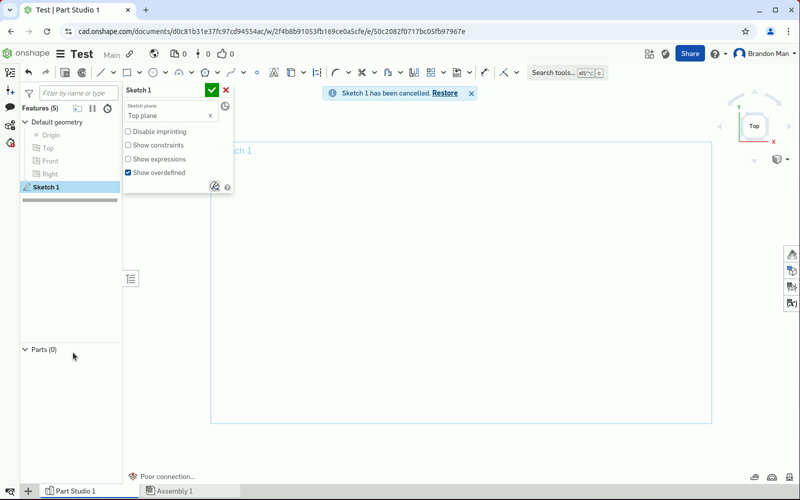
key(l)
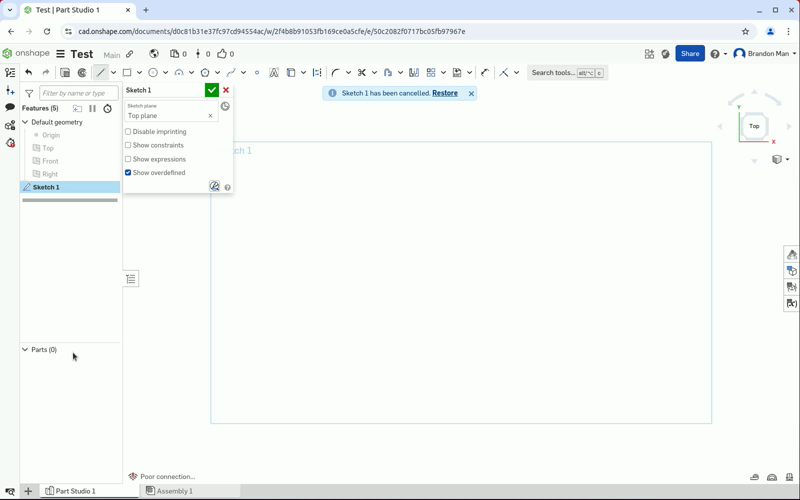
key_down(shift)
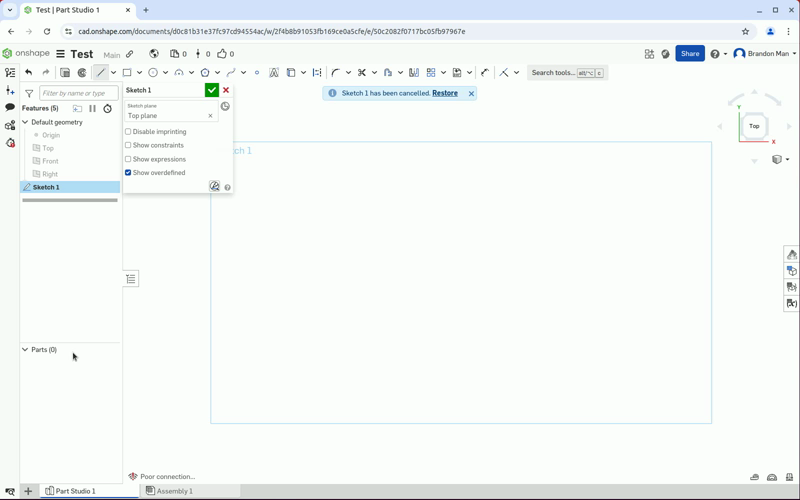
mouse_move(460, 282)
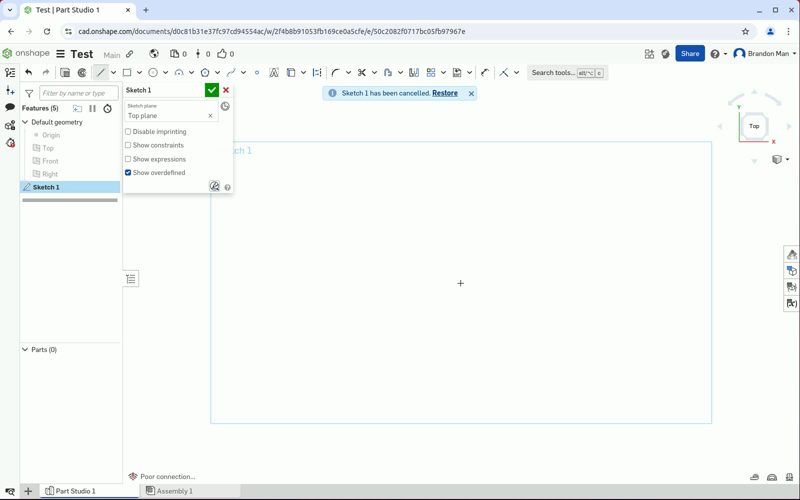
click(460, 282)
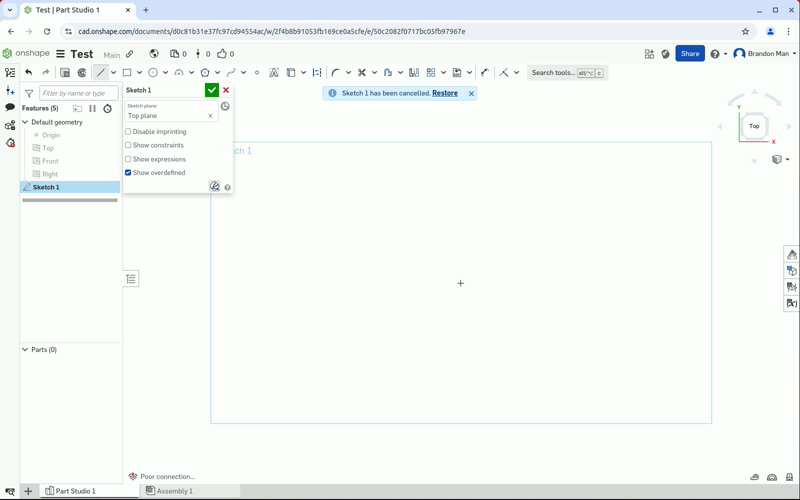
key_up(shift)
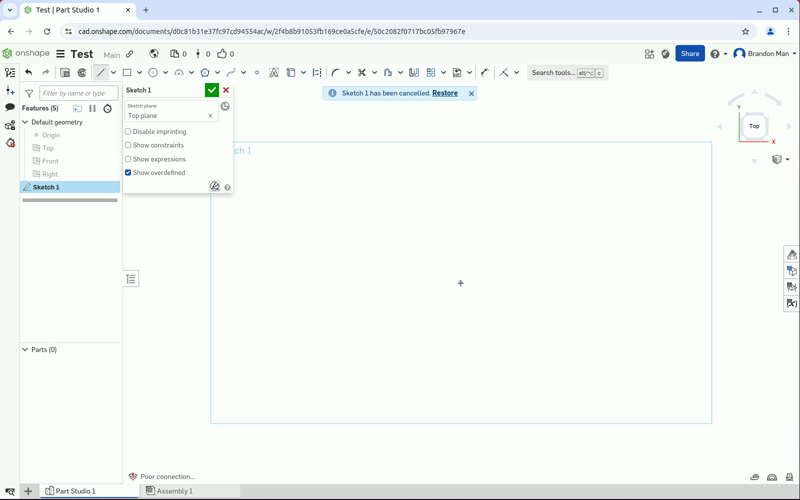
key_down(shift)
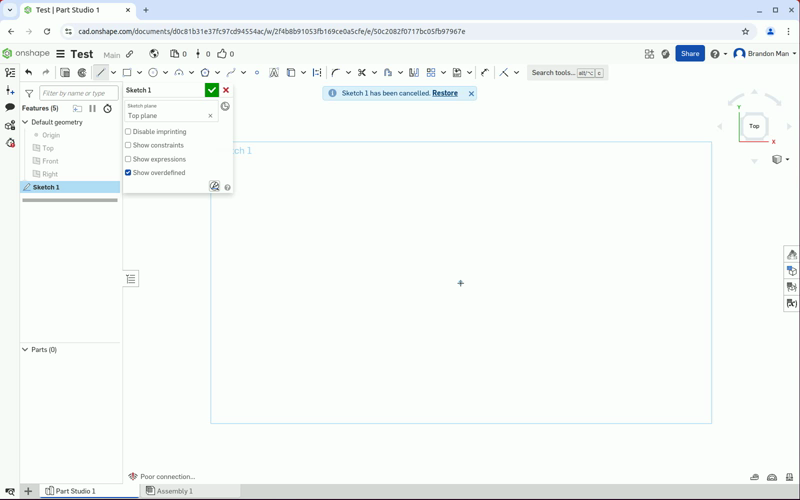
mouse_move(573, 282)
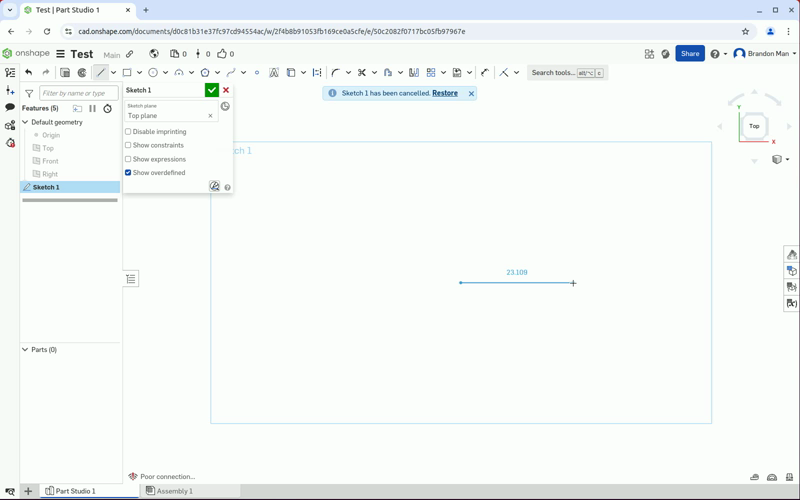
click(573, 282)
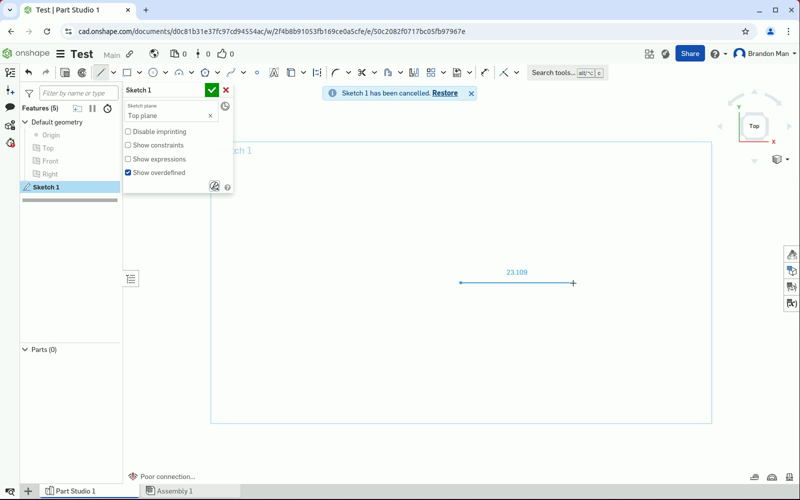
key_up(shift)
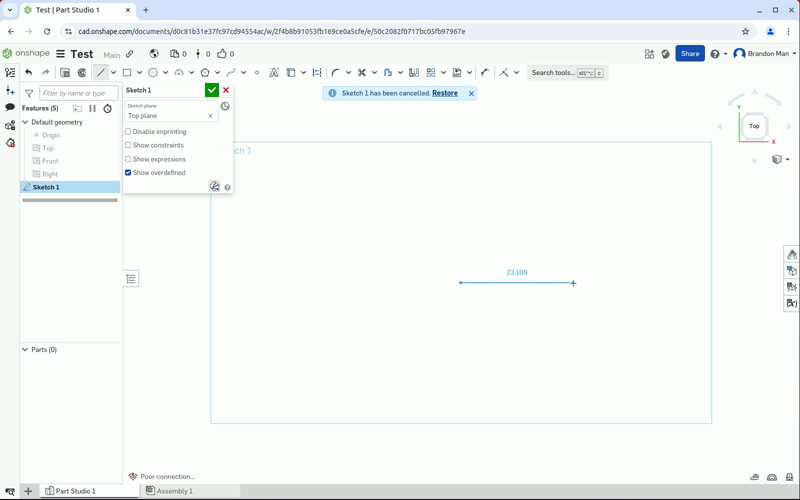
key_down(shift)
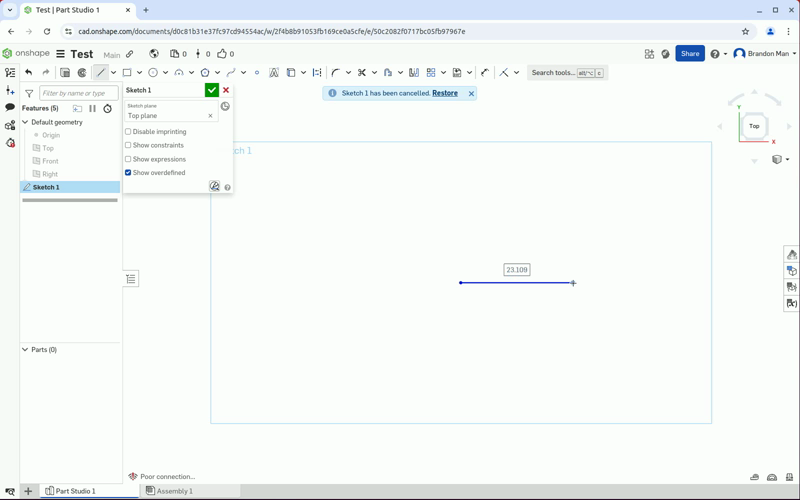
mouse_move(589, 282)
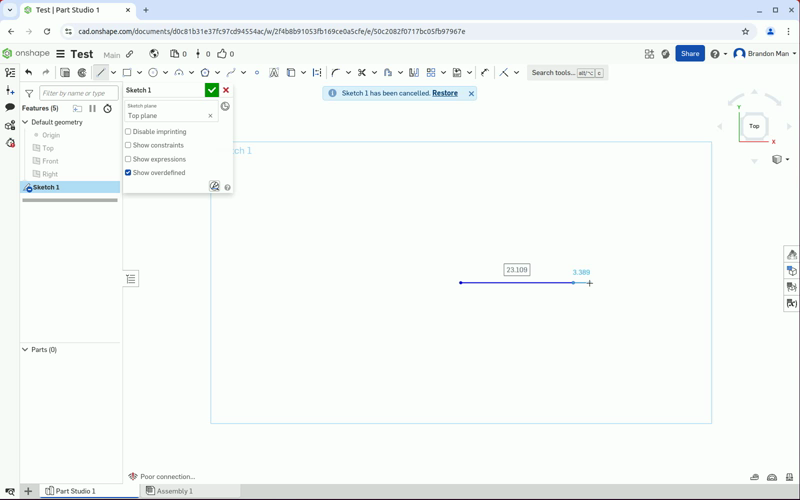
mouse_move(573, 226)
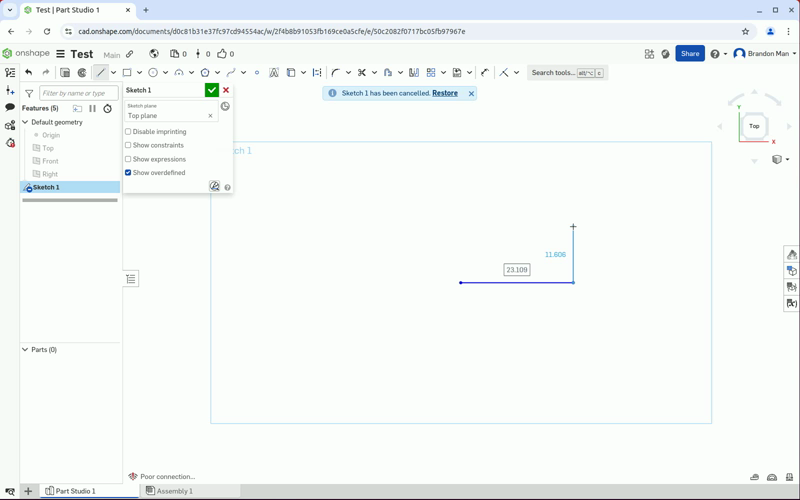
click(573, 226)
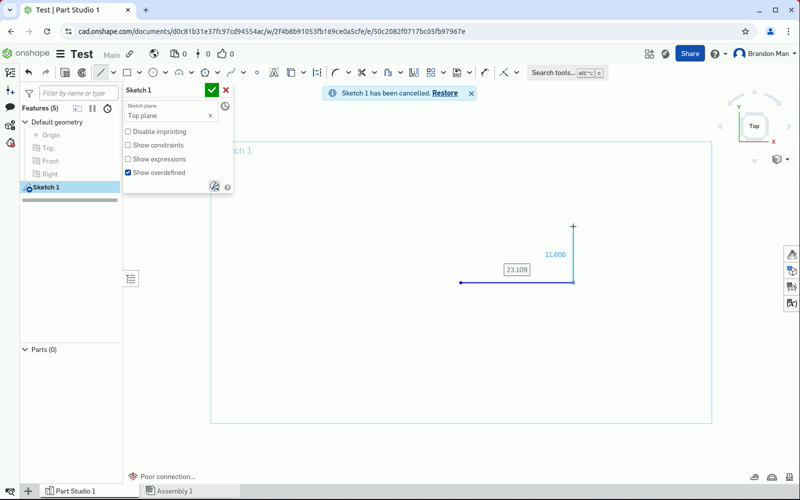
key_up(shift)
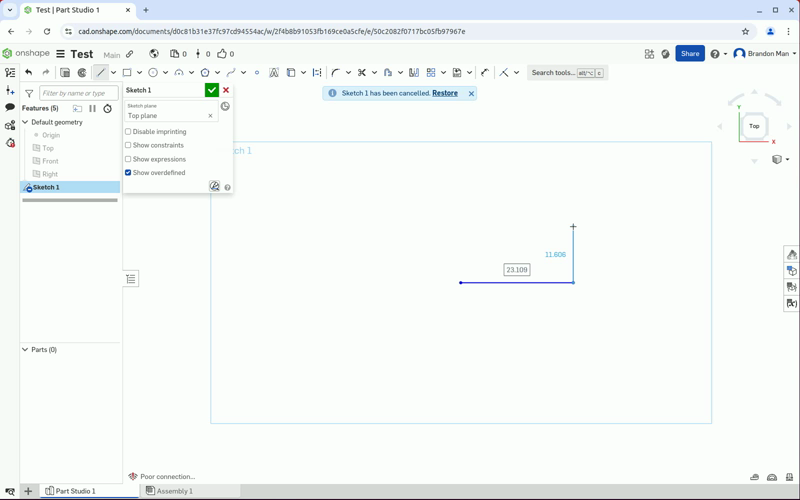
key_down(shift)
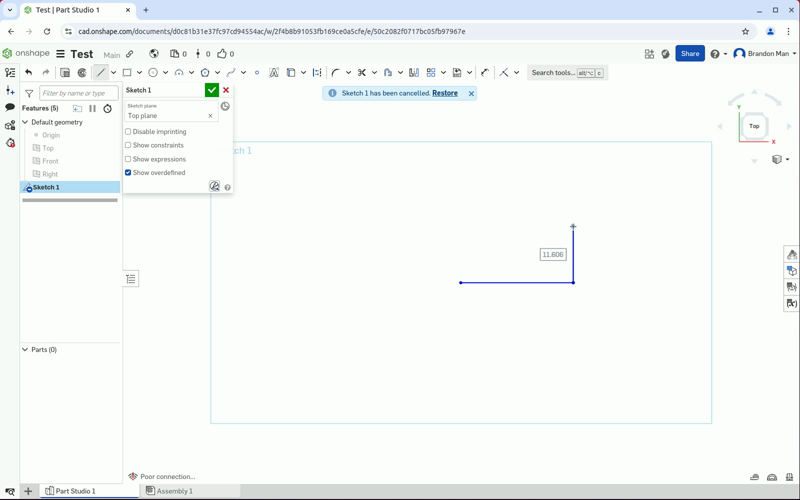
mouse_move(460, 226)
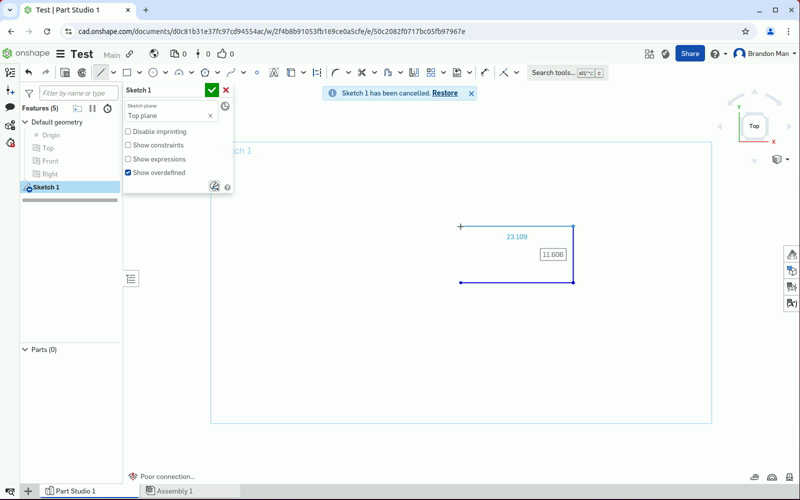
click(460, 226)
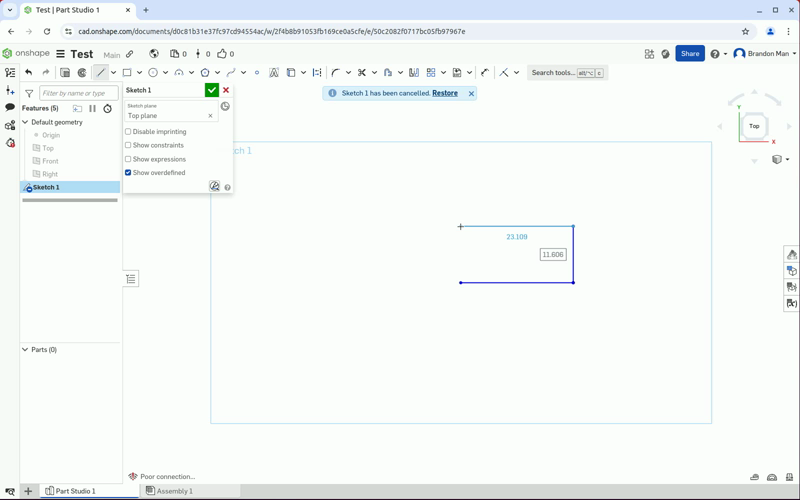
key_up(shift)
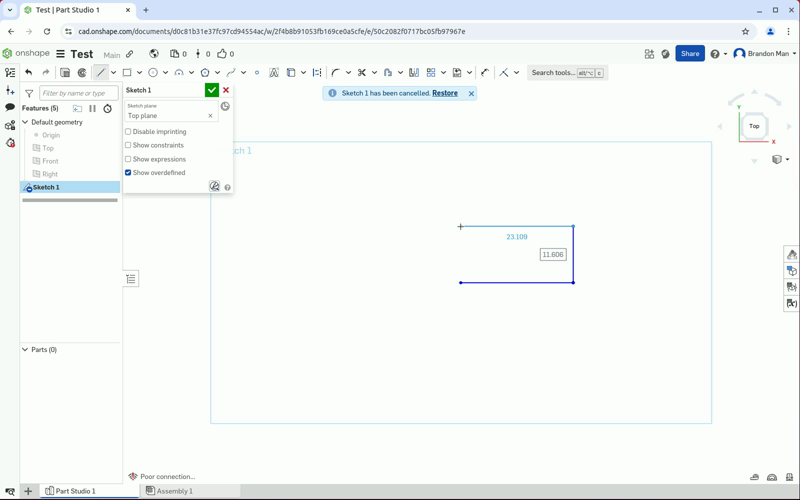
mouse_move(490, 226)
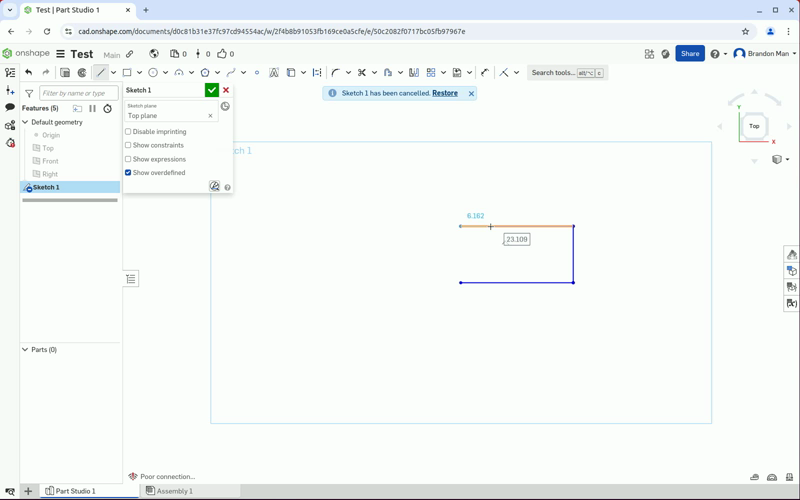
key_down(shift)
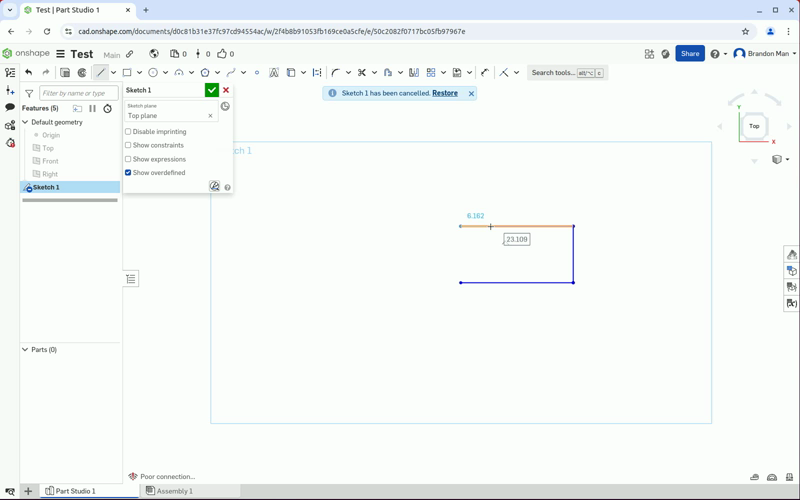
mouse_move(460, 282)
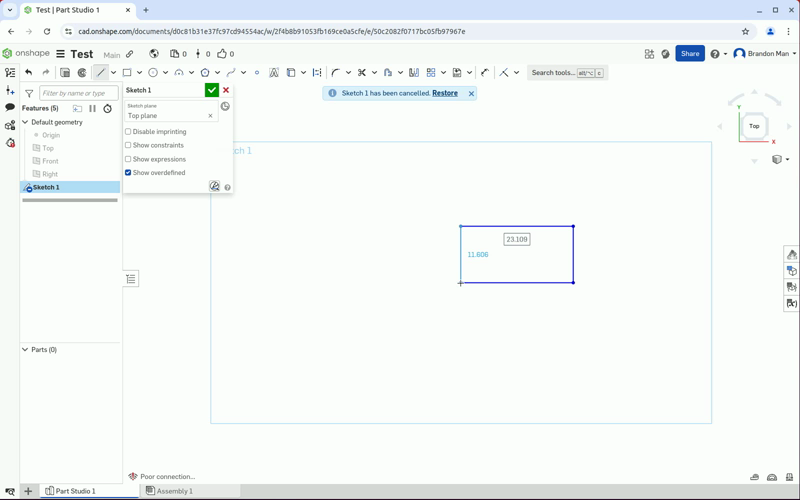
key_up(shift)
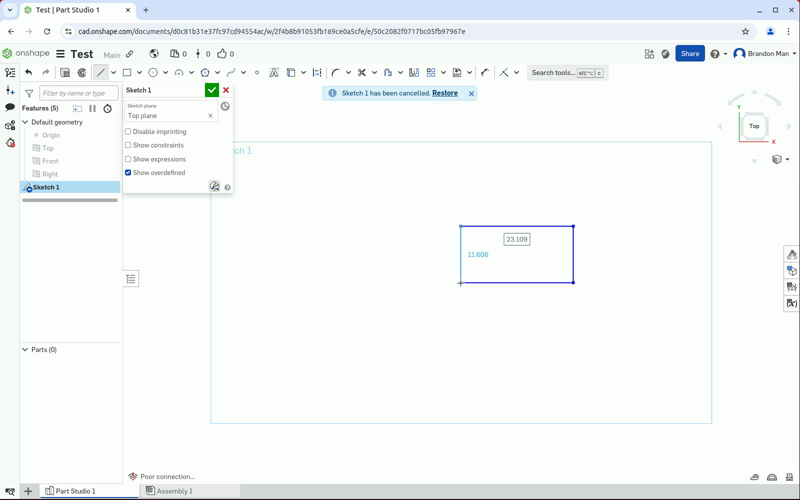
click(460, 282)
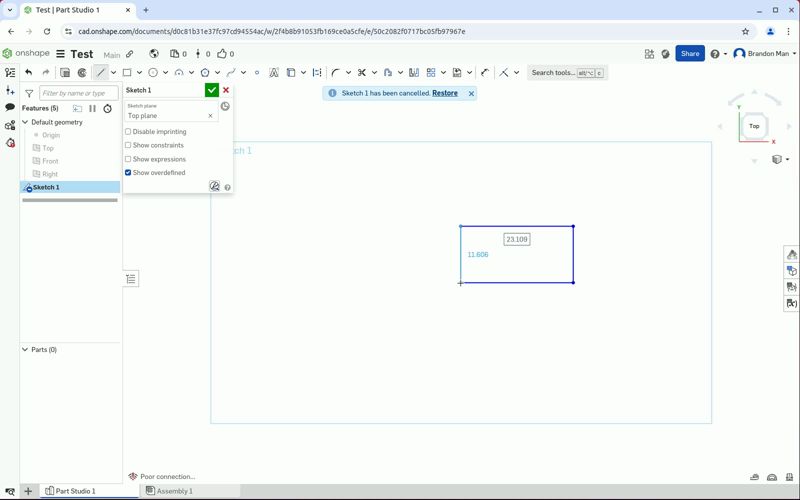
key(esc)
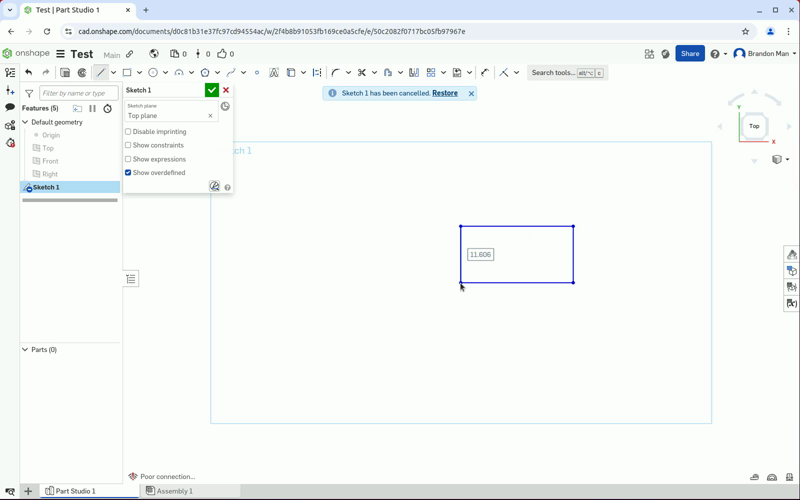
key(l)
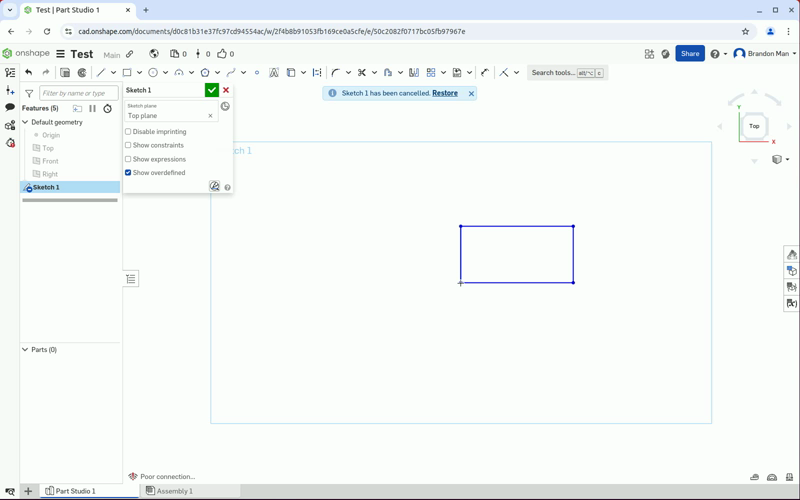
key_down(shift)
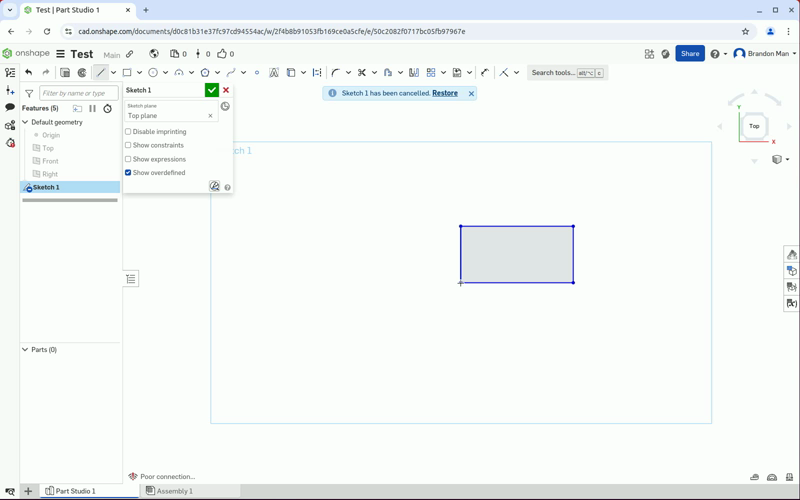
mouse_move(466, 276)
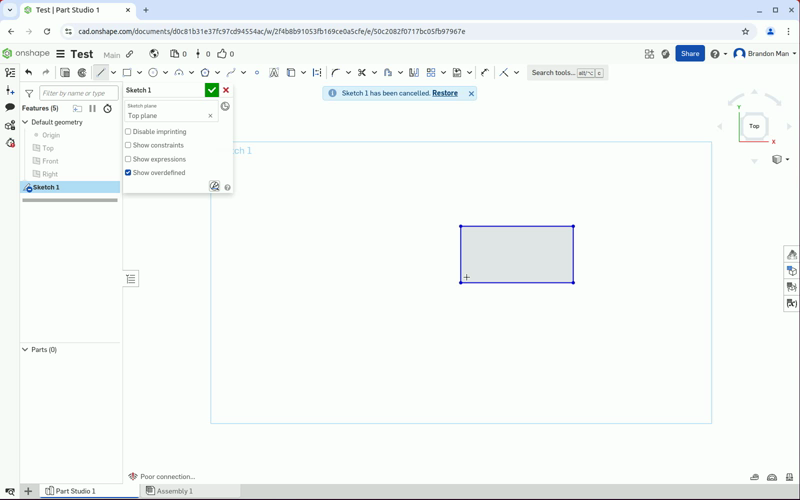
click(466, 276)
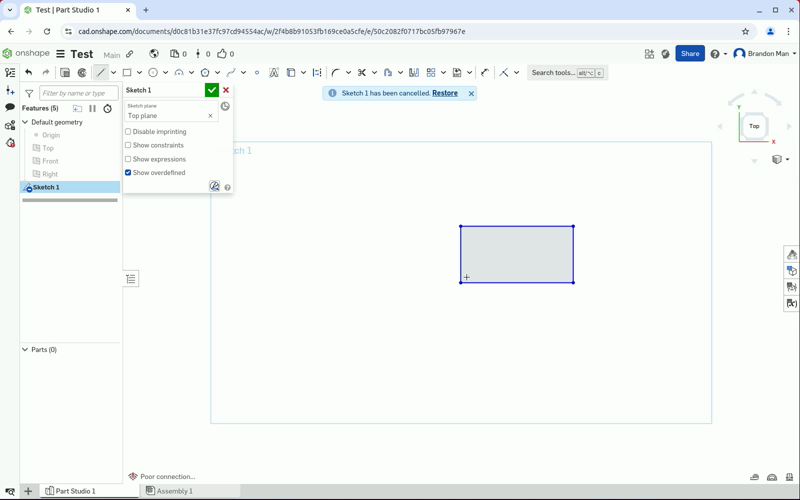
key_up(shift)
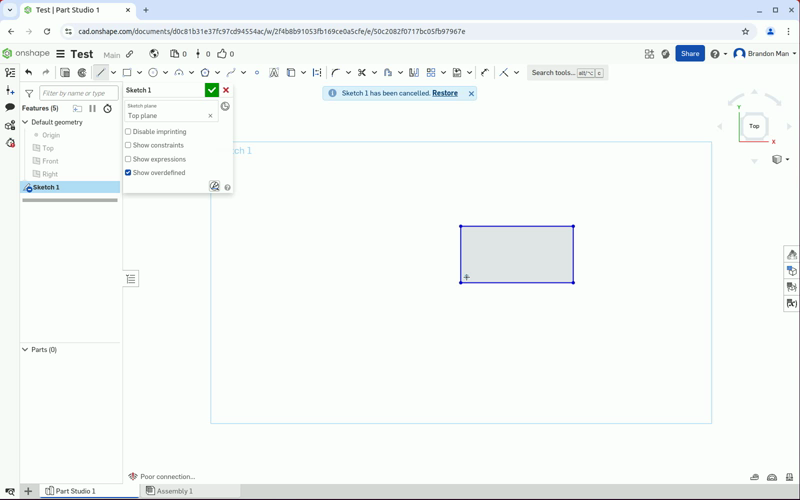
key_down(shift)
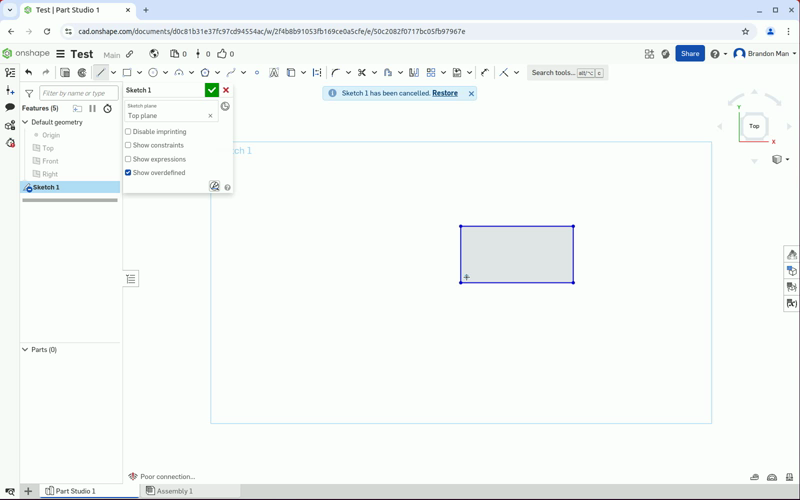
mouse_move(496, 276)
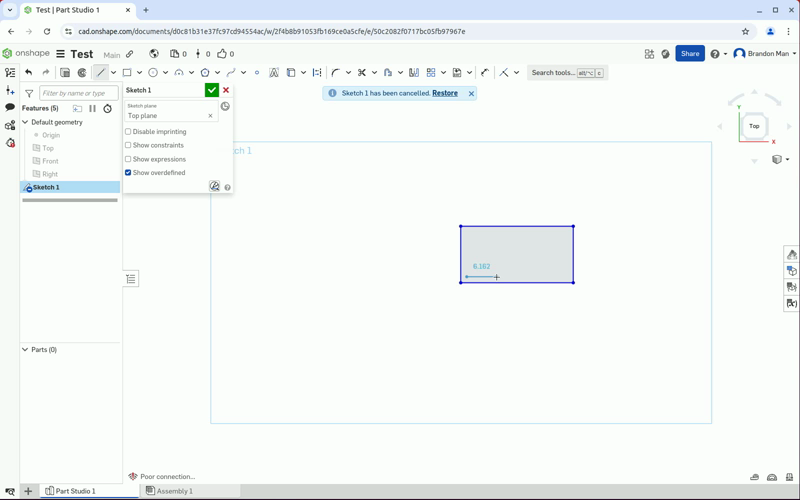
mouse_move(517, 276)
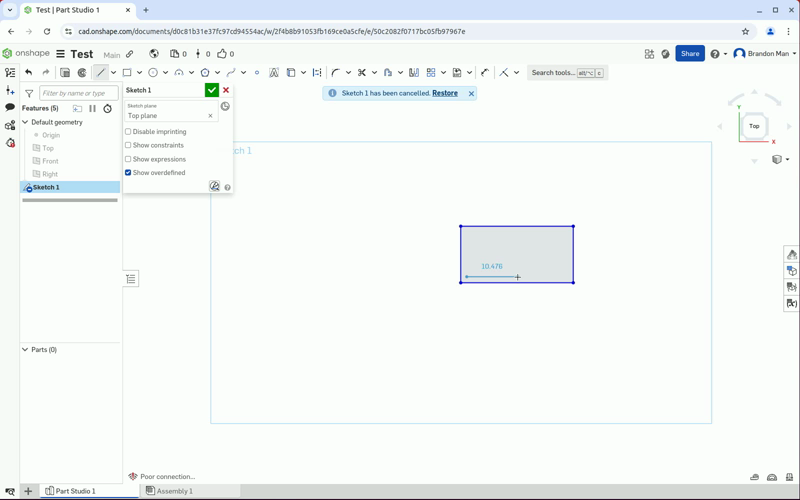
click(517, 276)
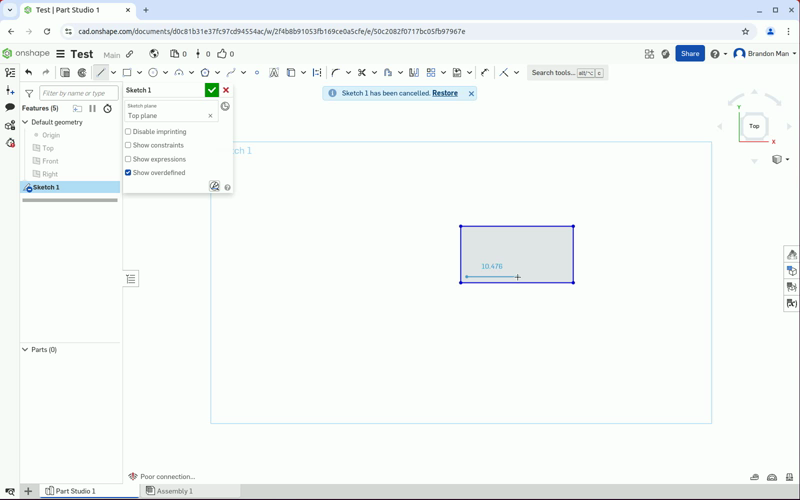
key_up(shift)
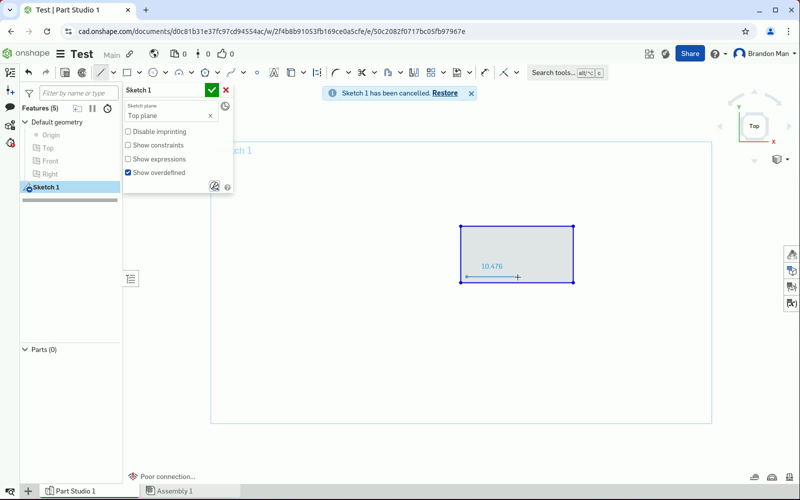
key_down(shift)
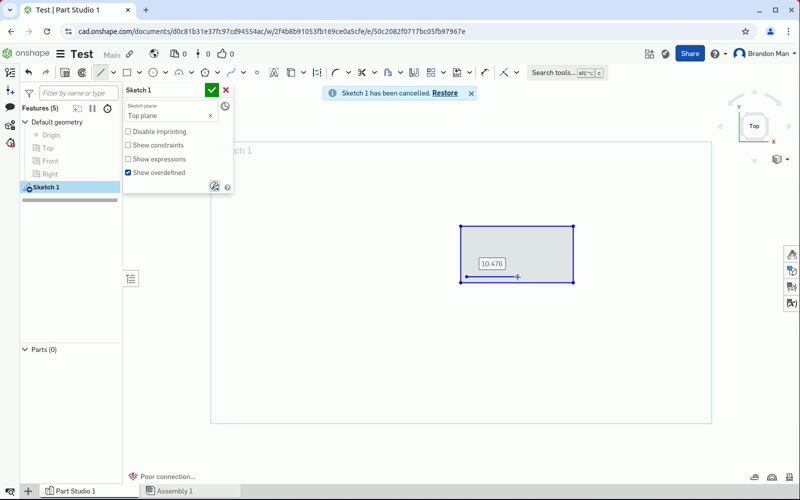
mouse_move(547, 276)
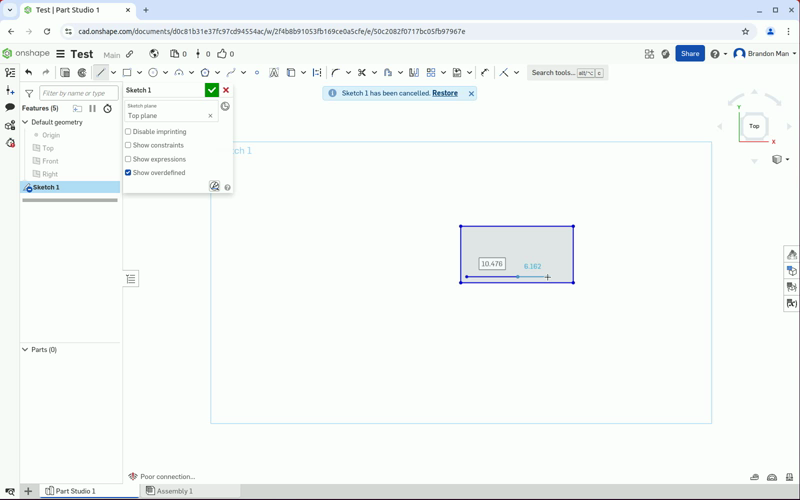
mouse_move(567, 276)
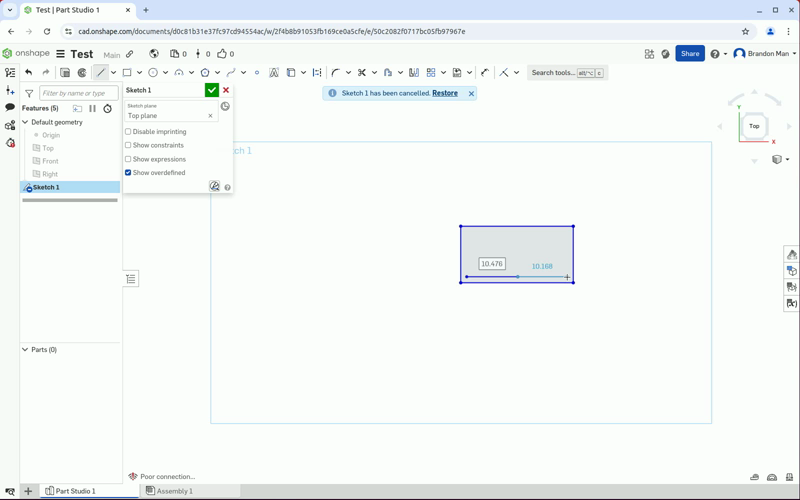
click(567, 276)
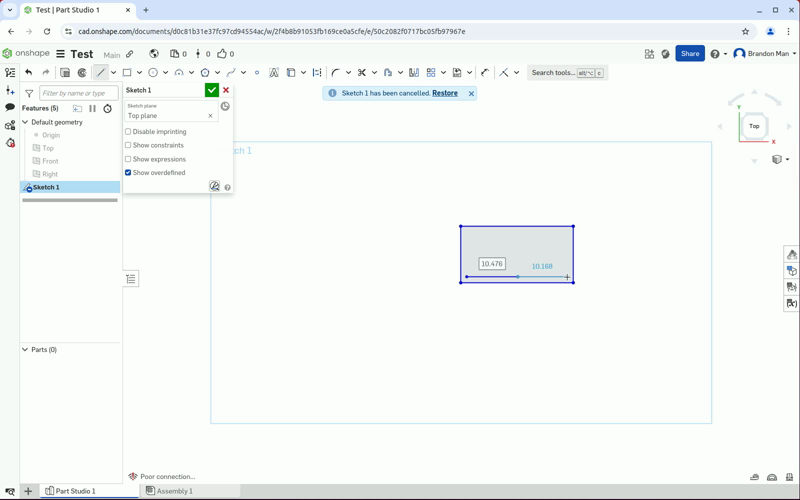
key_up(shift)
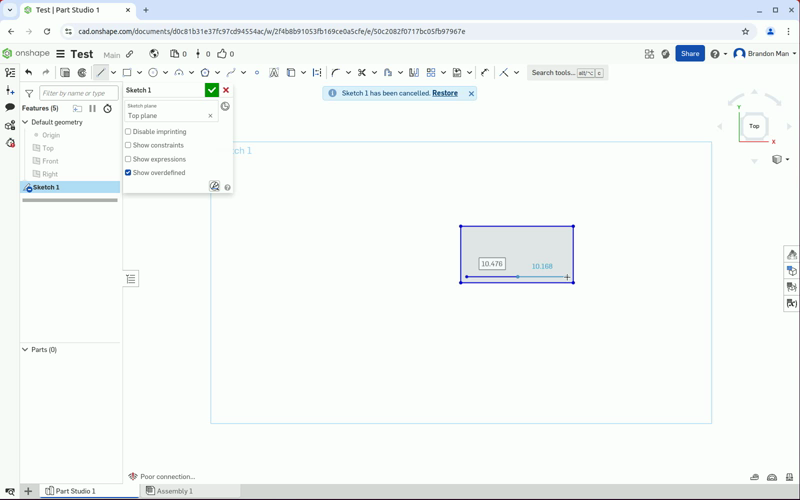
key_down(shift)
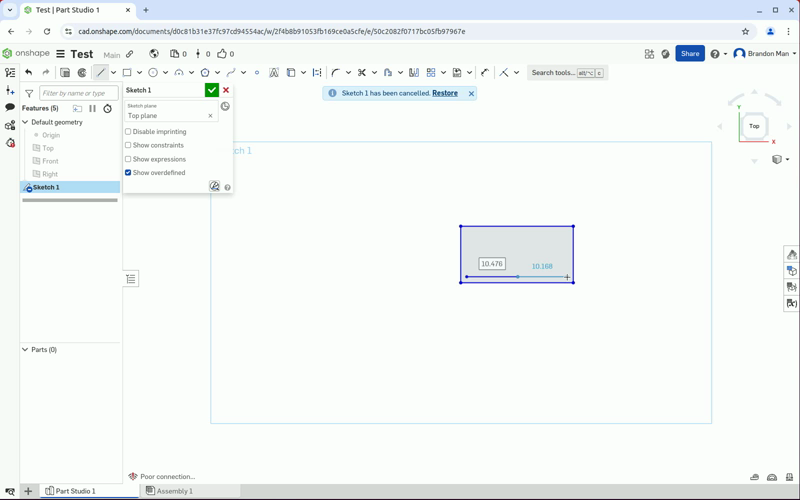
mouse_move(589, 276)
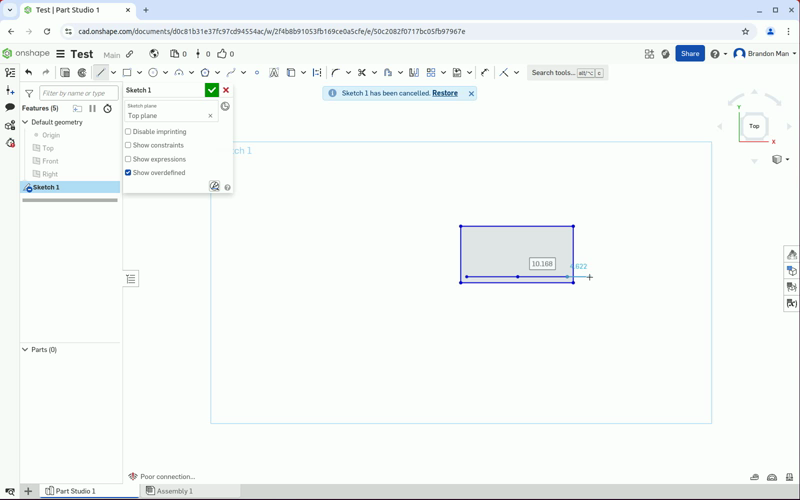
mouse_move(567, 254)
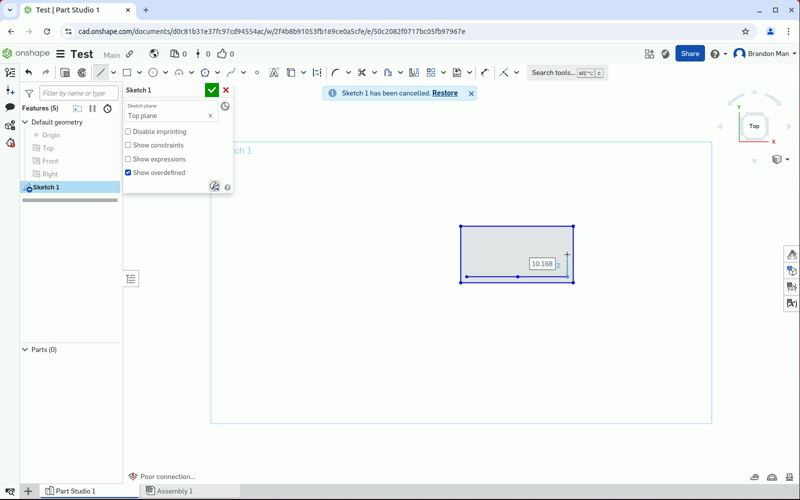
click(567, 254)
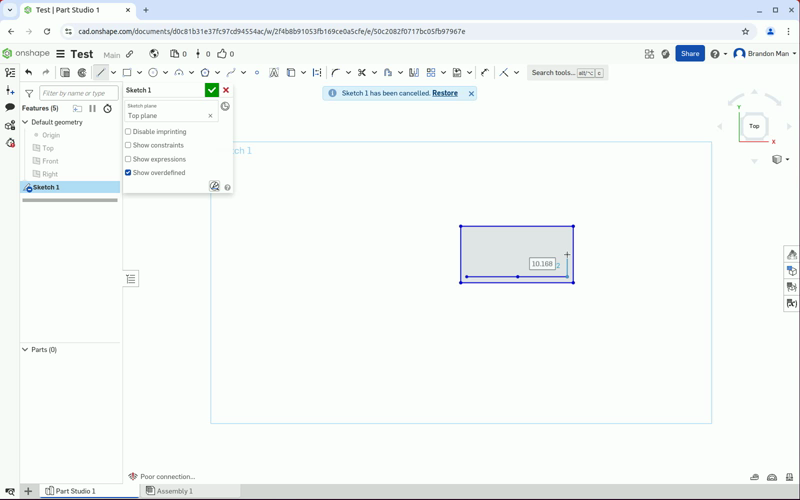
key_up(shift)
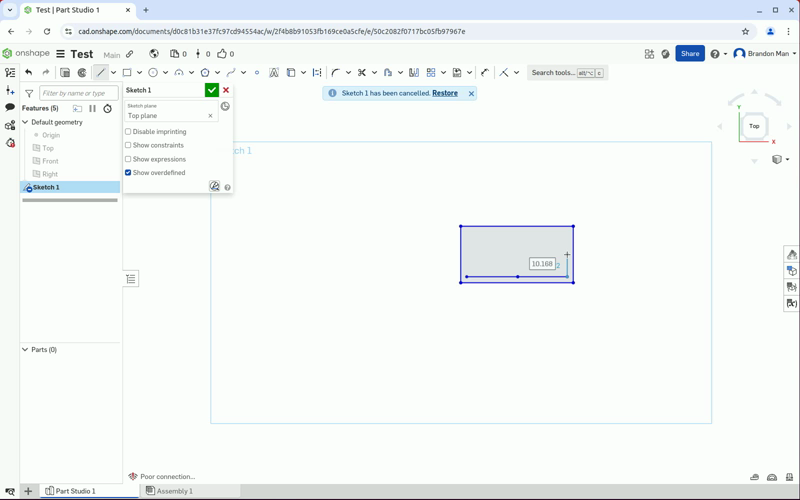
key_down(shift)
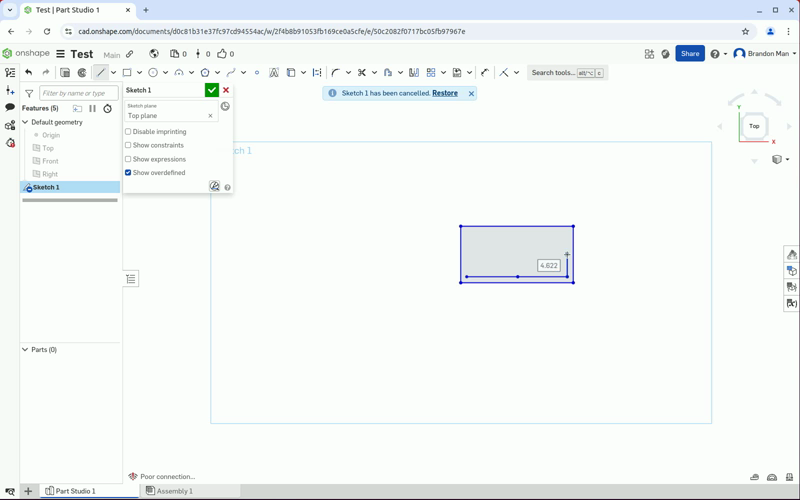
mouse_move(589, 254)
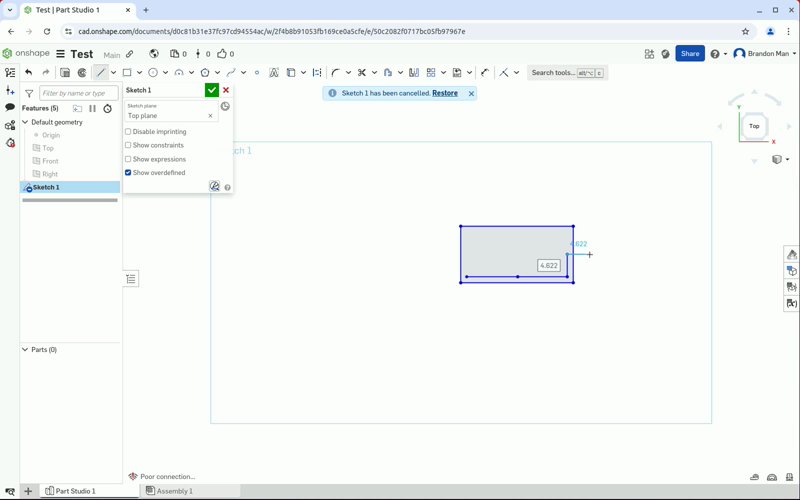
mouse_move(567, 231)
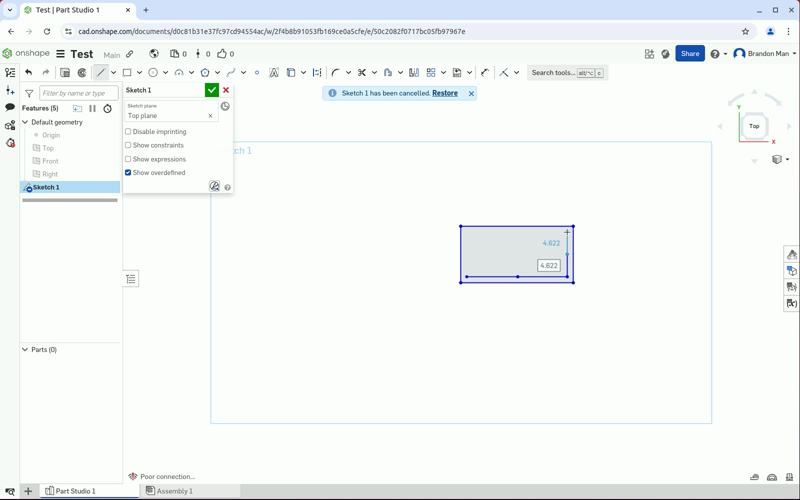
click(567, 231)
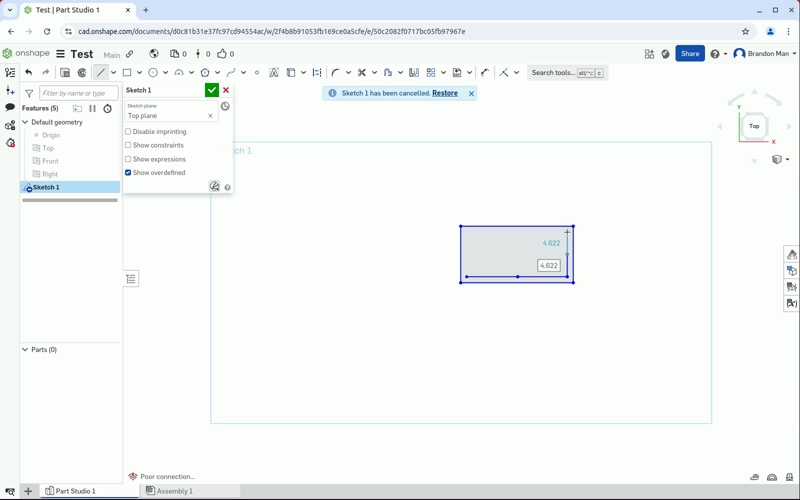
key_up(shift)
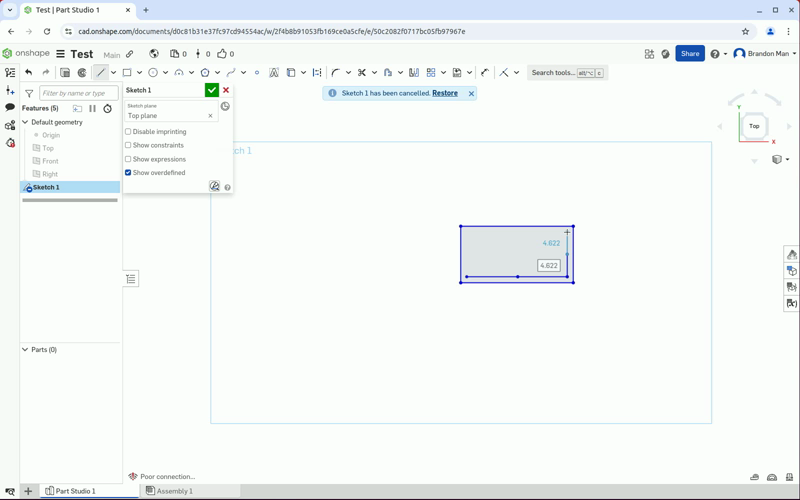
key_down(shift)
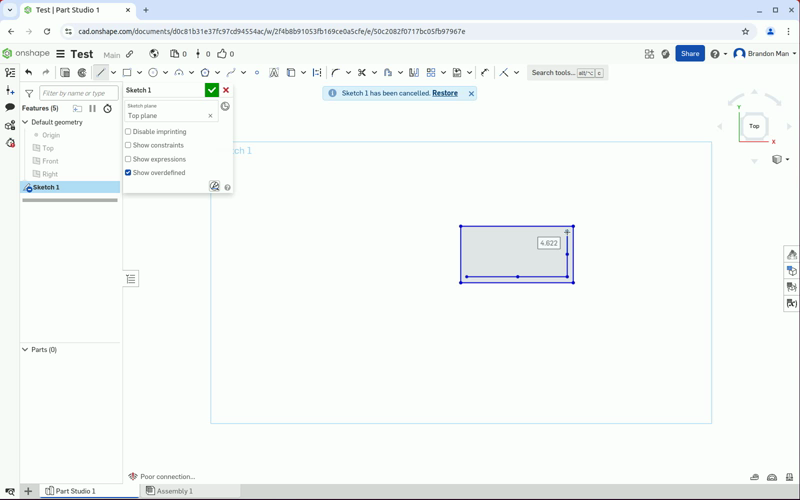
mouse_move(589, 231)
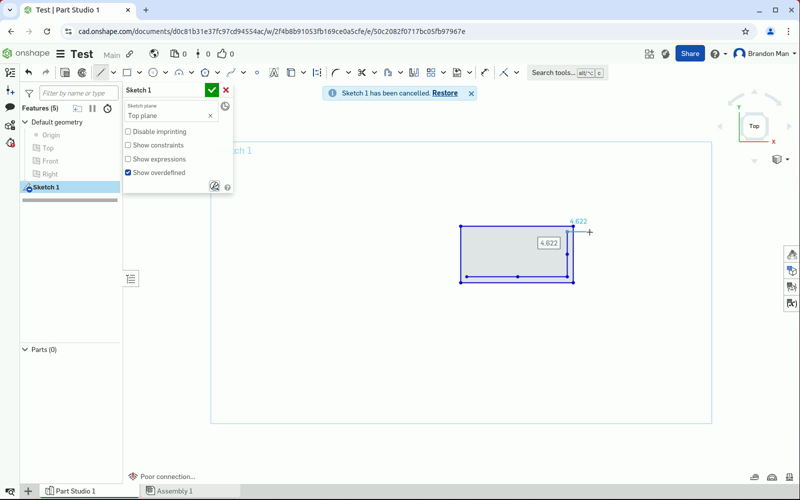
mouse_move(517, 231)
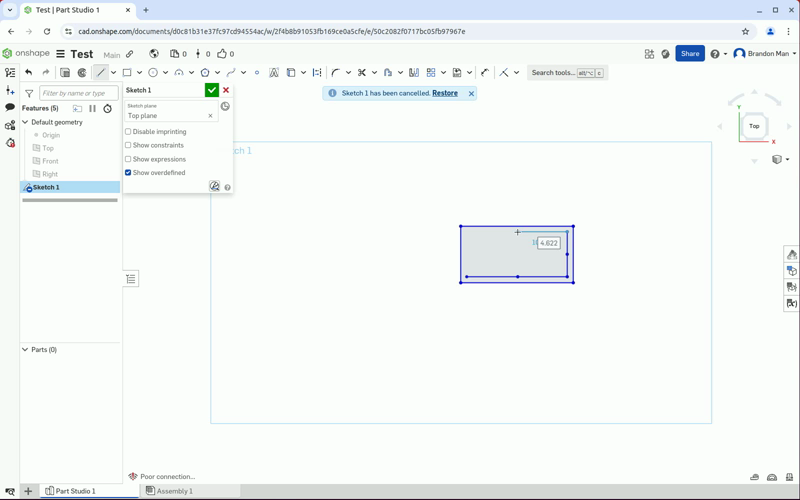
click(517, 231)
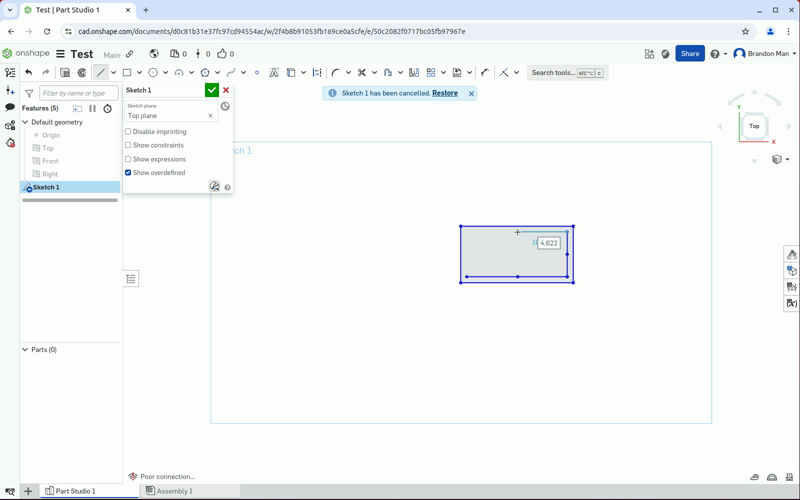
key_up(shift)
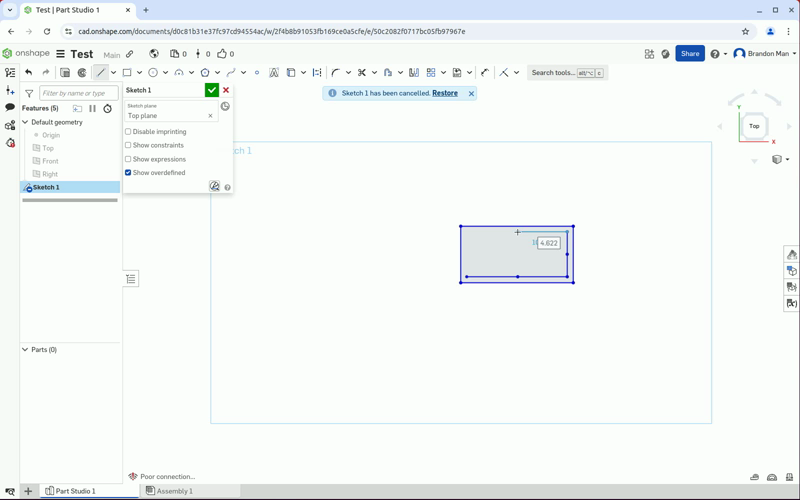
key_down(shift)
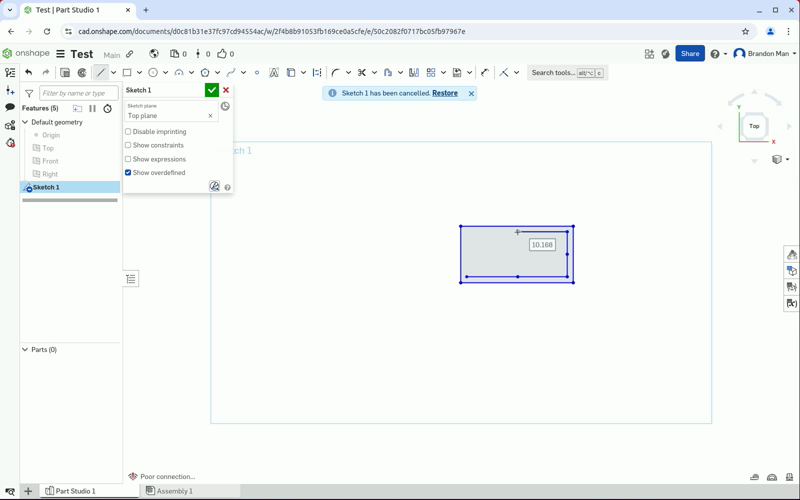
mouse_move(547, 231)
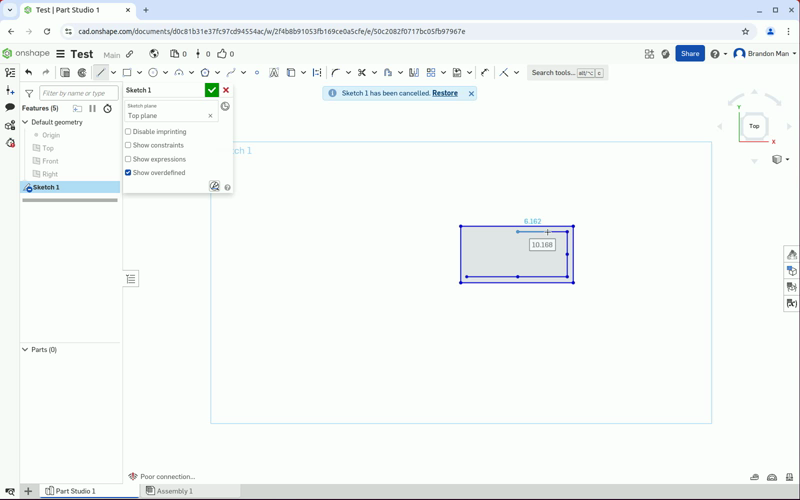
mouse_move(466, 231)
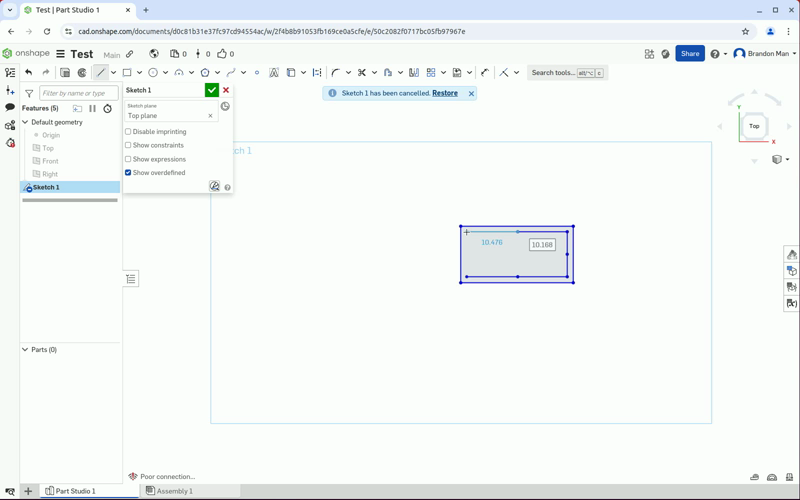
click(466, 231)
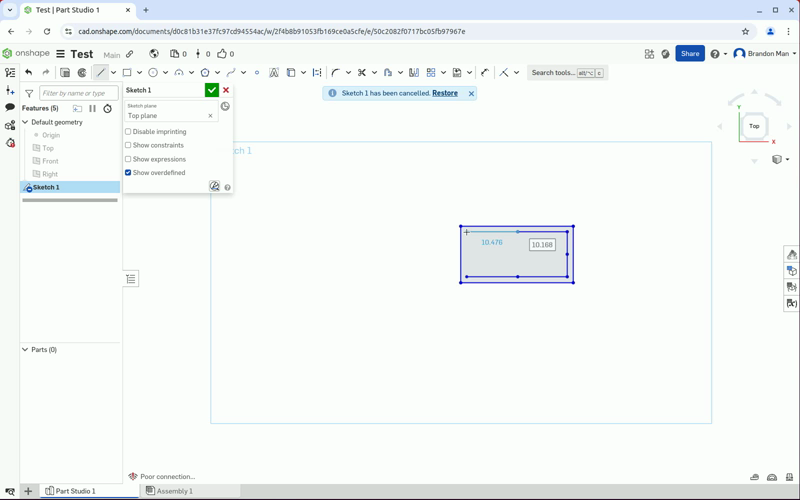
key_up(shift)
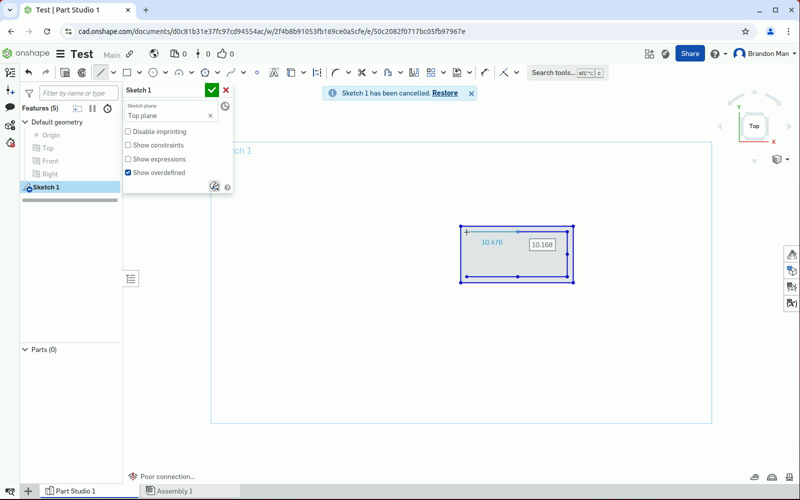
key_down(shift)
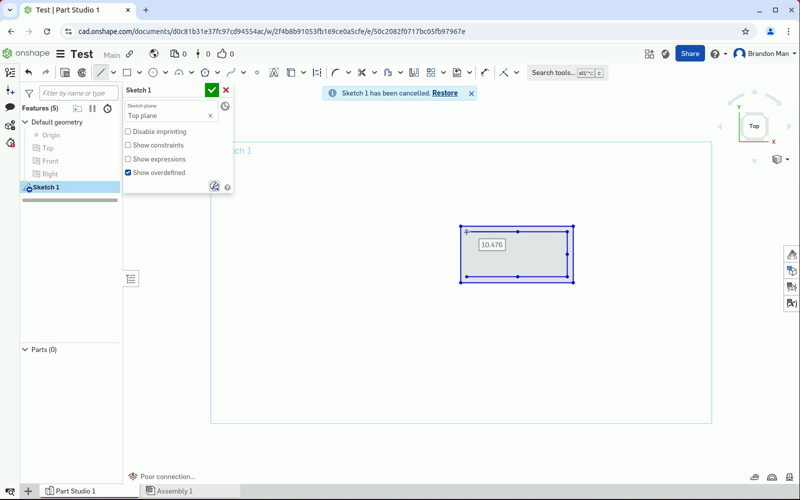
mouse_move(496, 231)
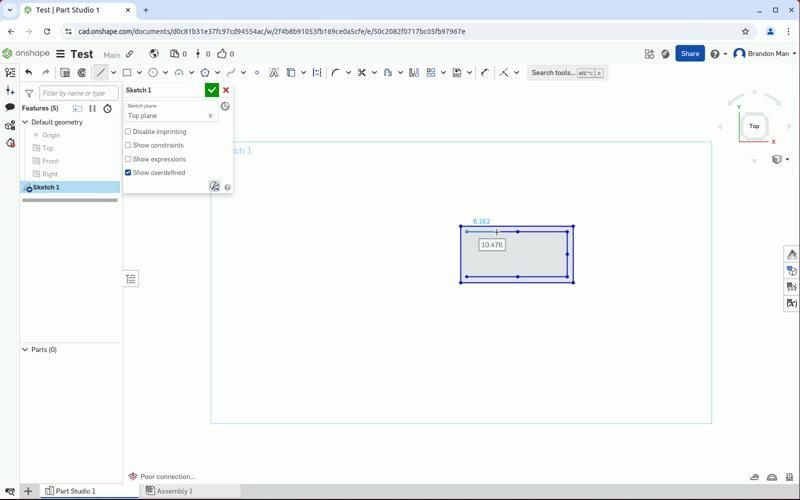
mouse_move(466, 254)
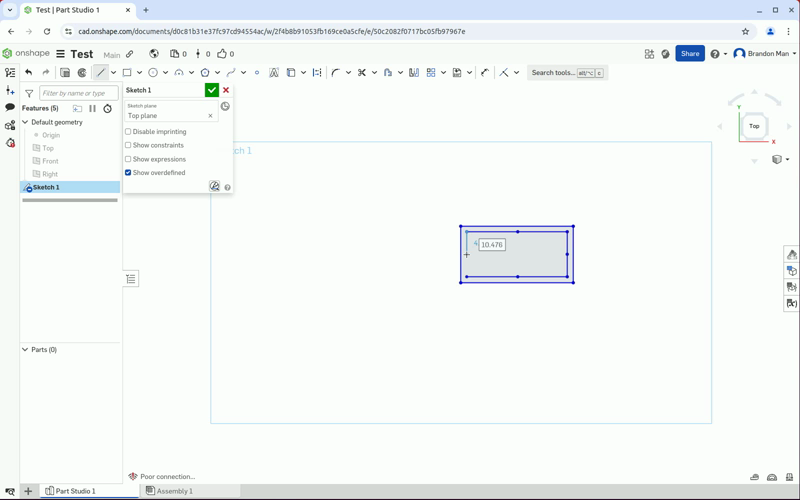
click(466, 254)
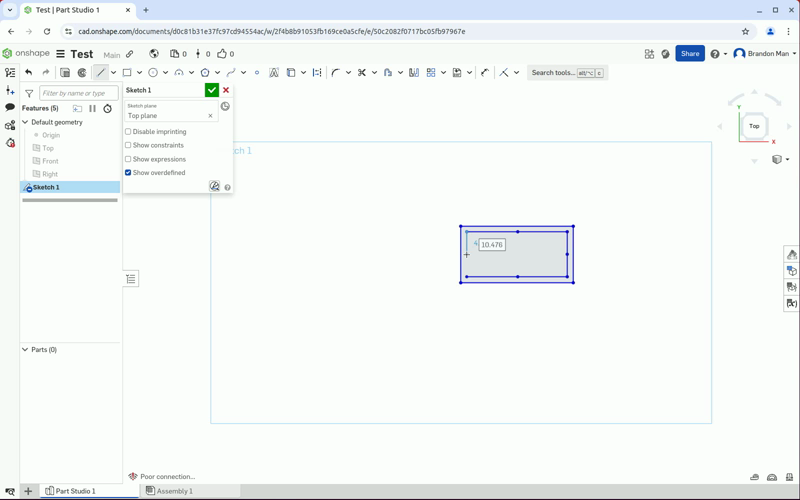
key_up(shift)
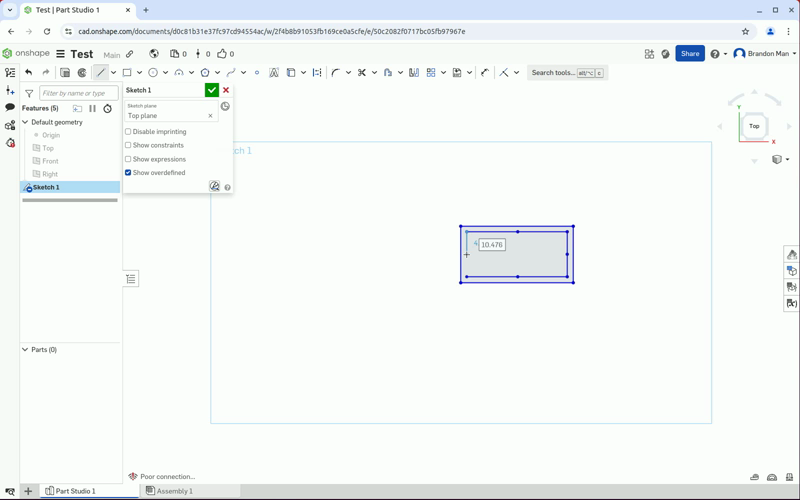
mouse_move(496, 254)
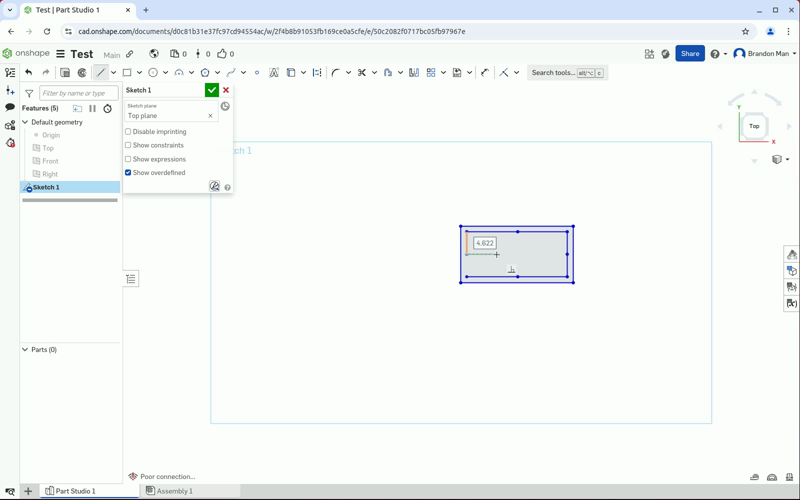
key_down(shift)
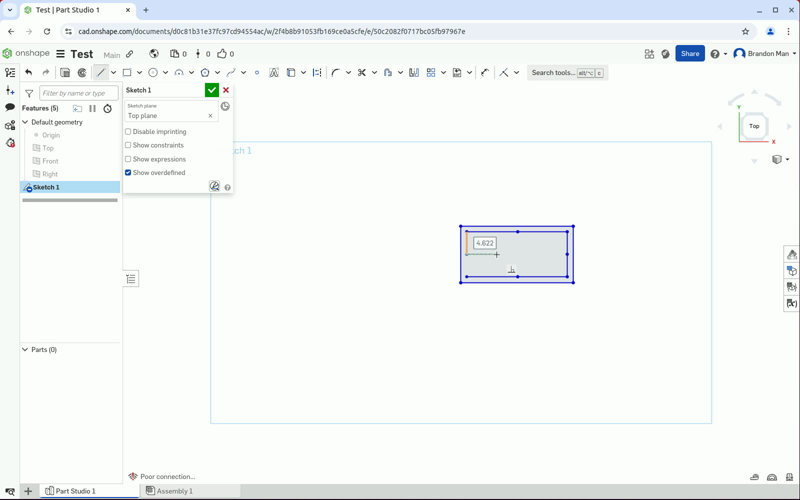
mouse_move(466, 276)
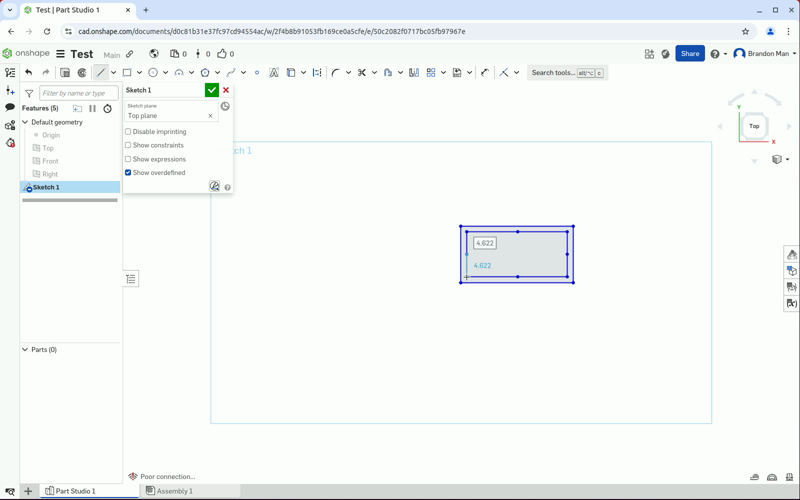
key_up(shift)
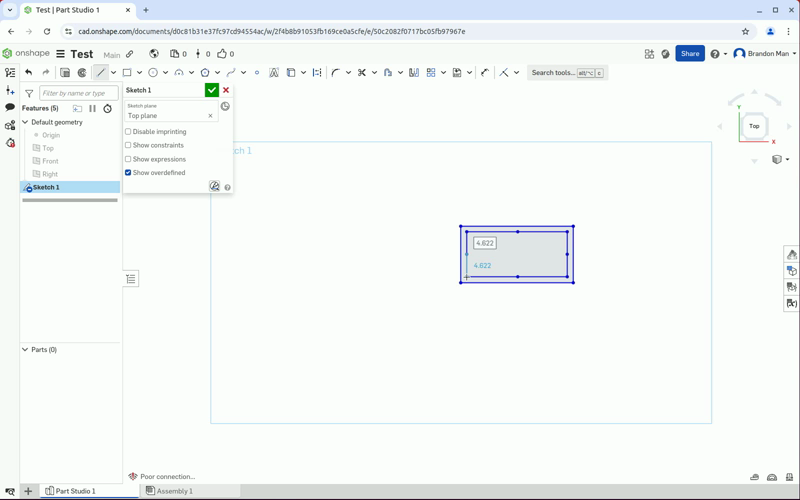
click(466, 276)
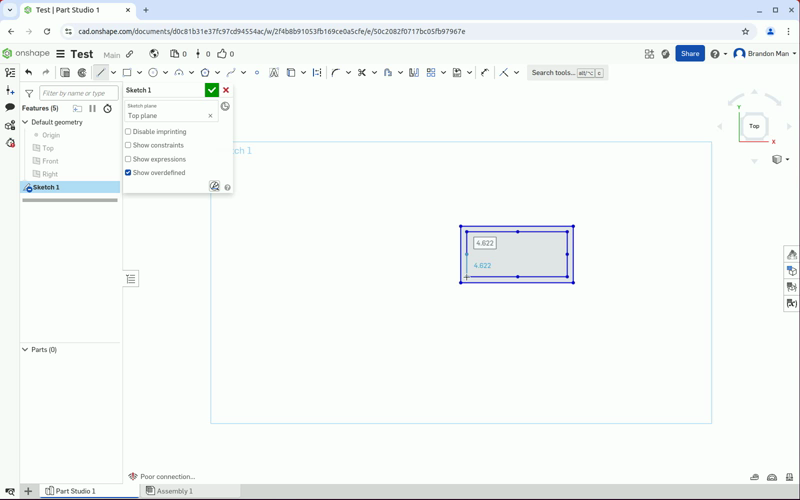
key(esc)
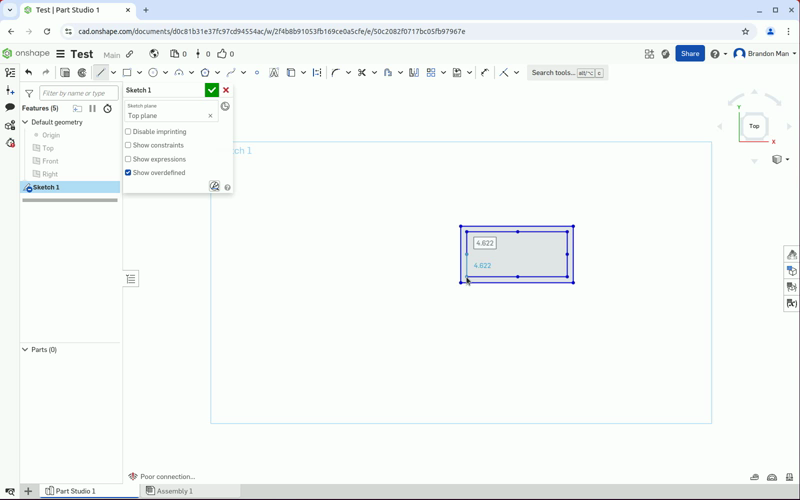
mouse_move(538, 278)
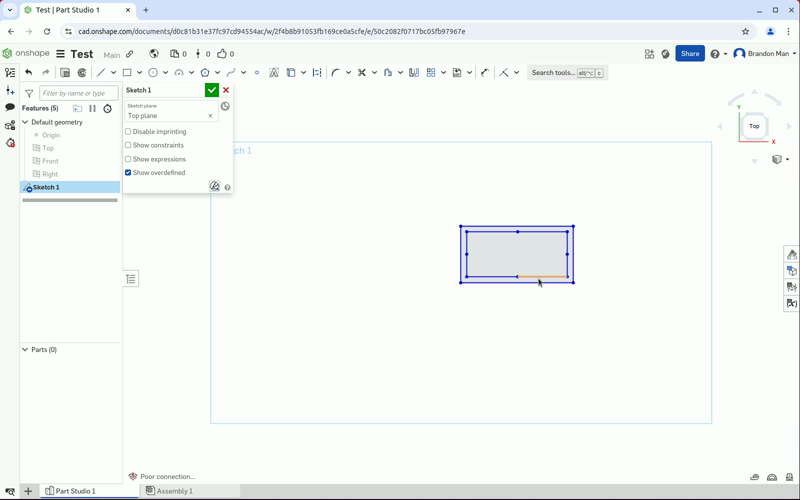
click(538, 278)
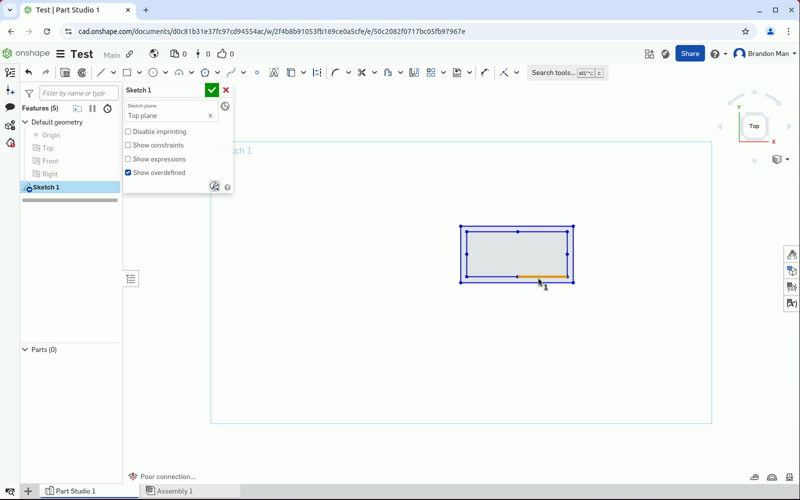
mouse_move(73, 352)
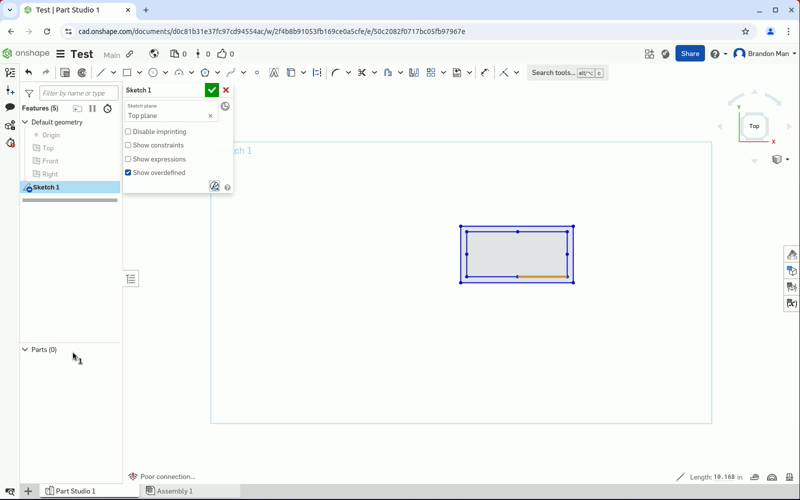
key(shift+y)
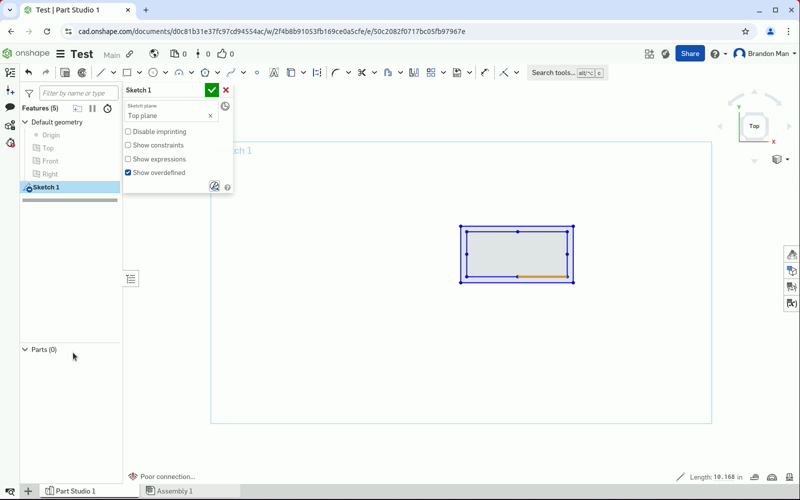
key(shift+e)
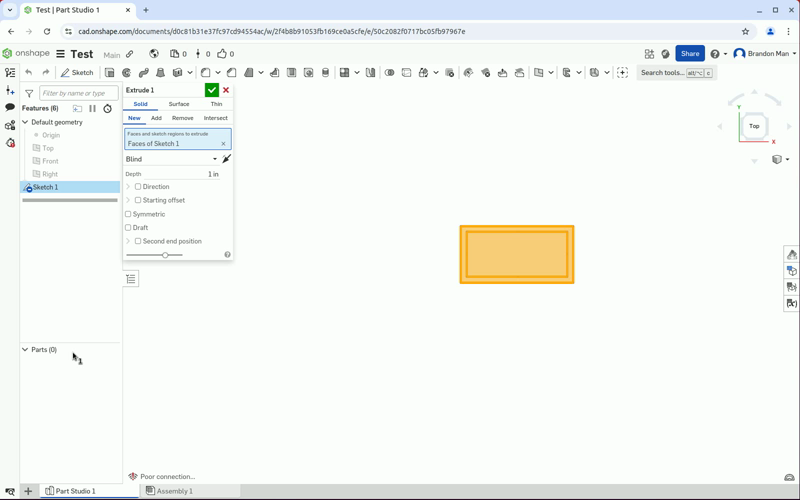
mouse_move(143, 106)
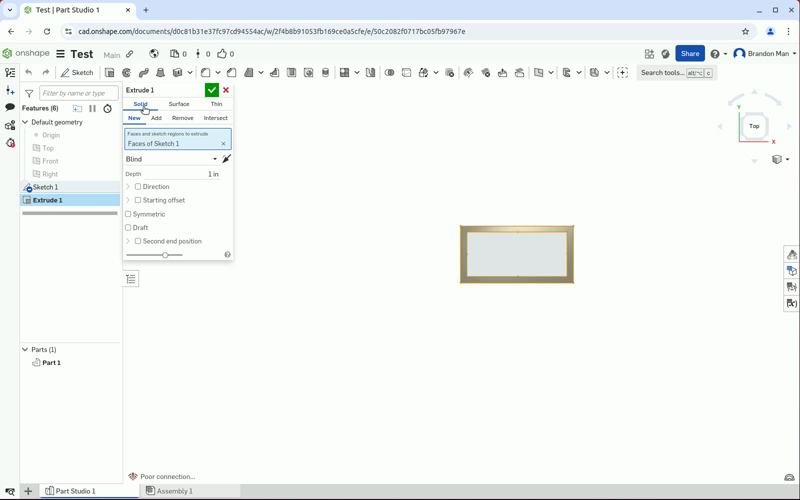
click(143, 106)
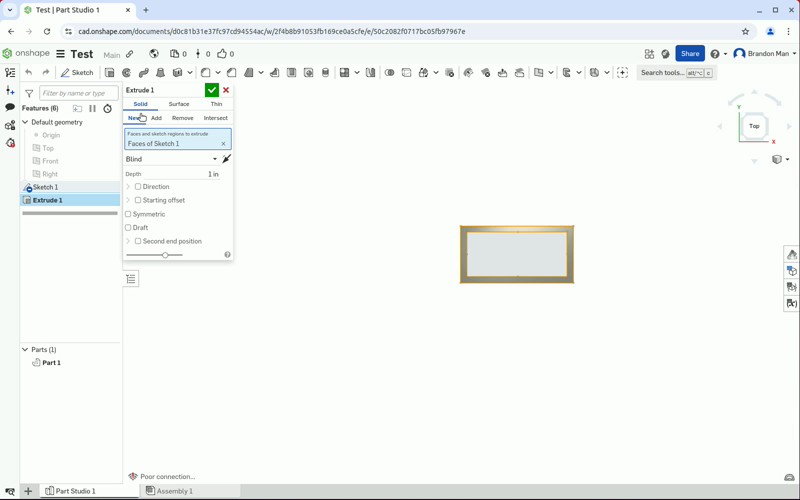
mouse_move(137, 120)
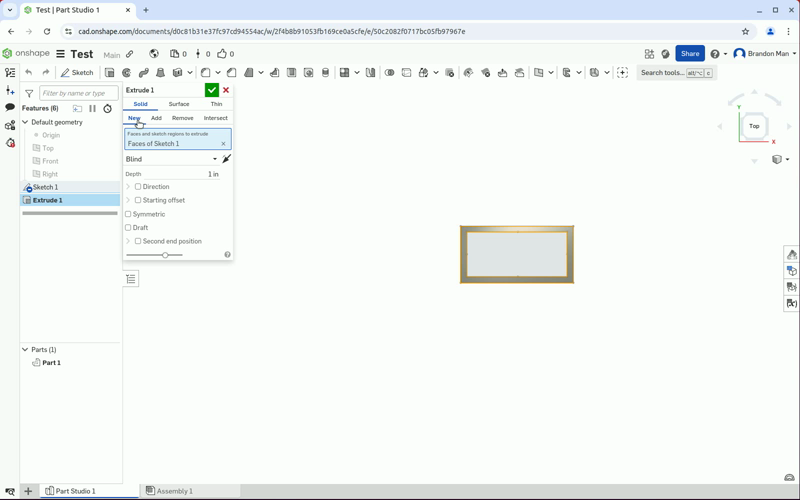
click(137, 120)
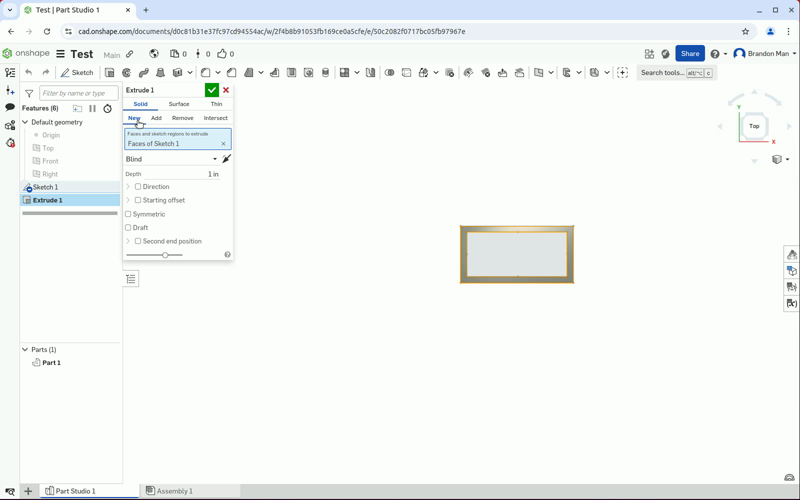
key(tab, 4)
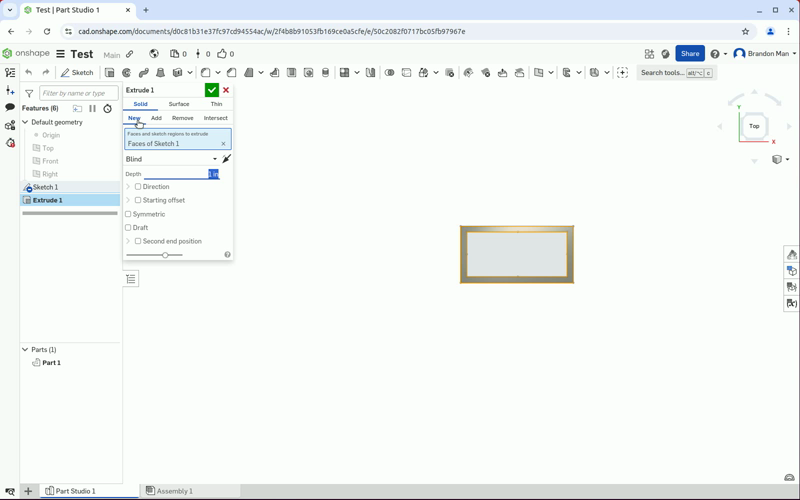
text(11.554)
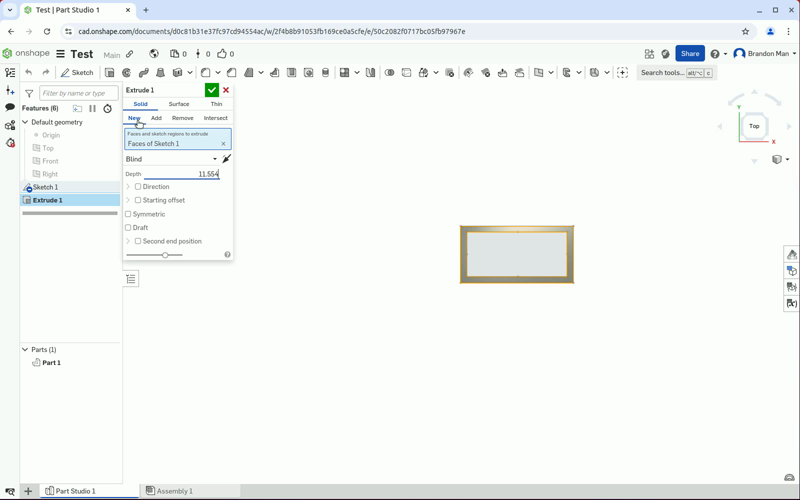
key(enter)
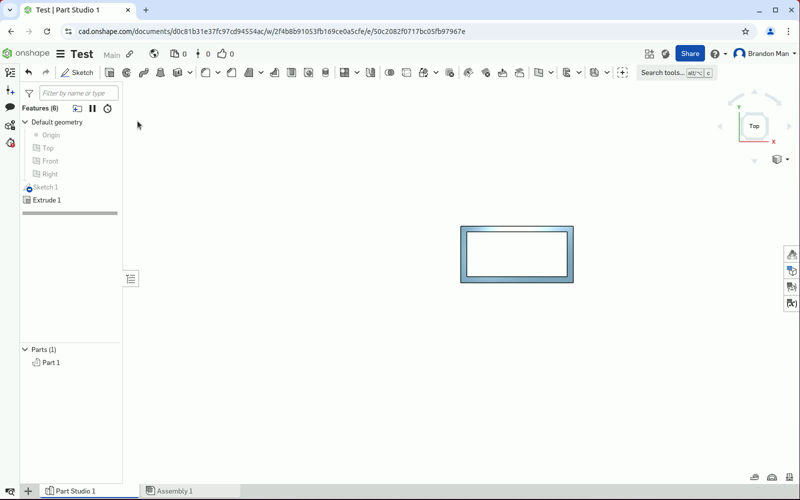
key(shift+h)
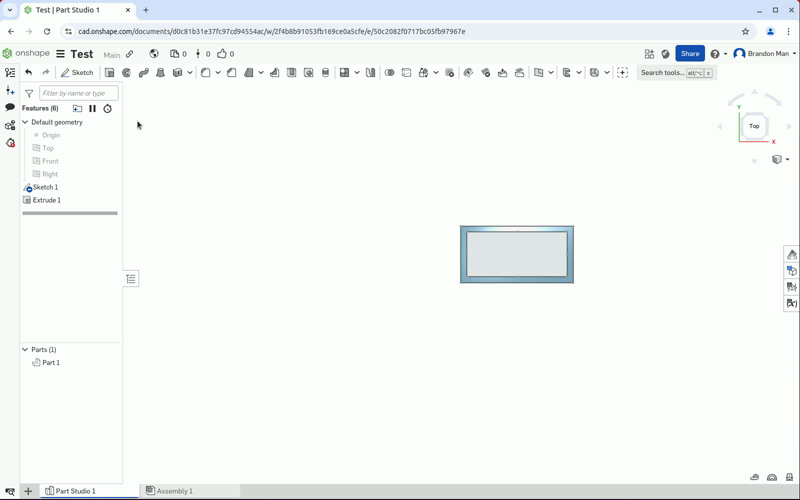
key(shift+h)
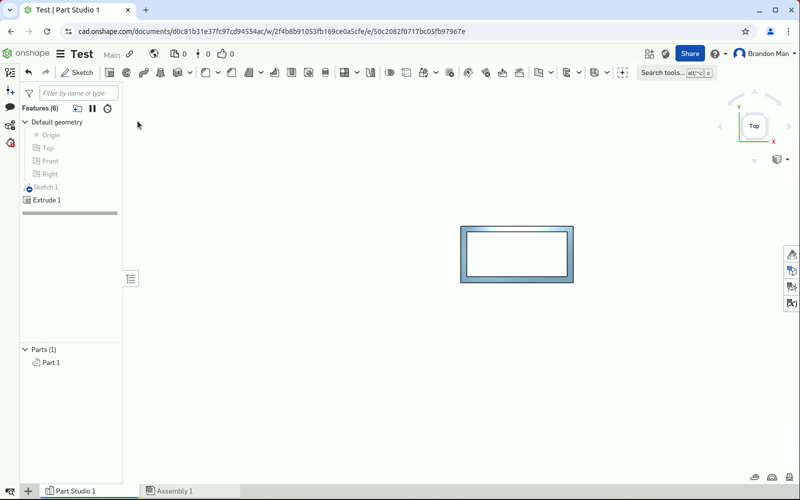
mouse_move(73, 189)
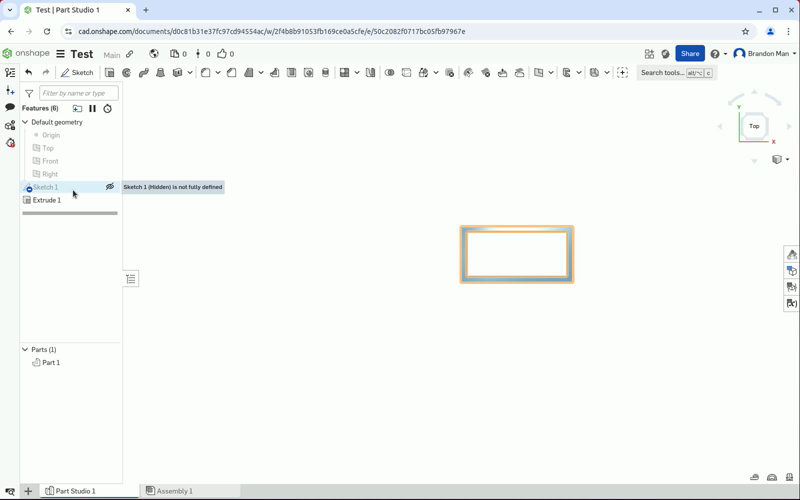
click(73, 189)
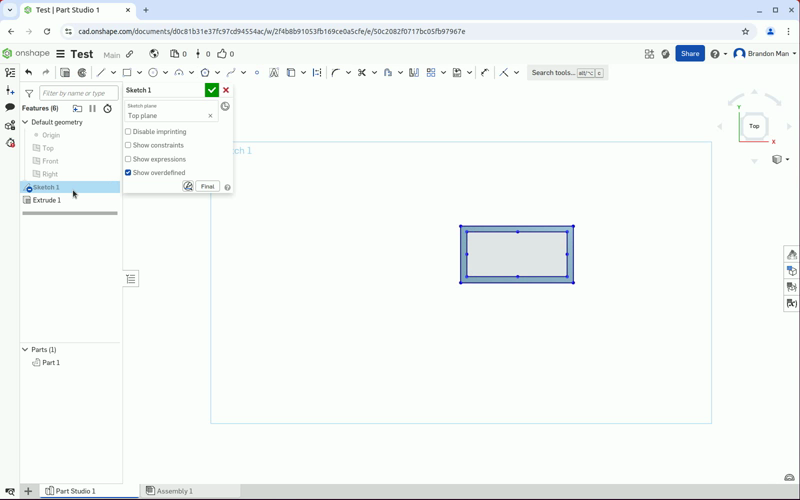
mouse_move(229, 92)
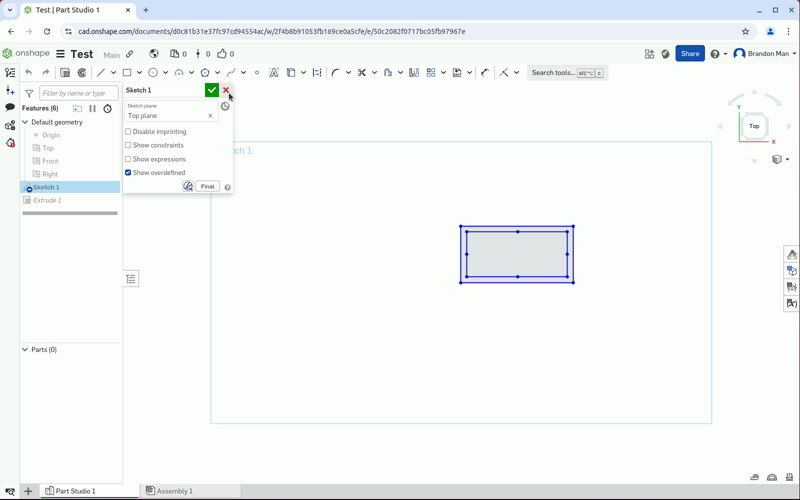
click(229, 92)
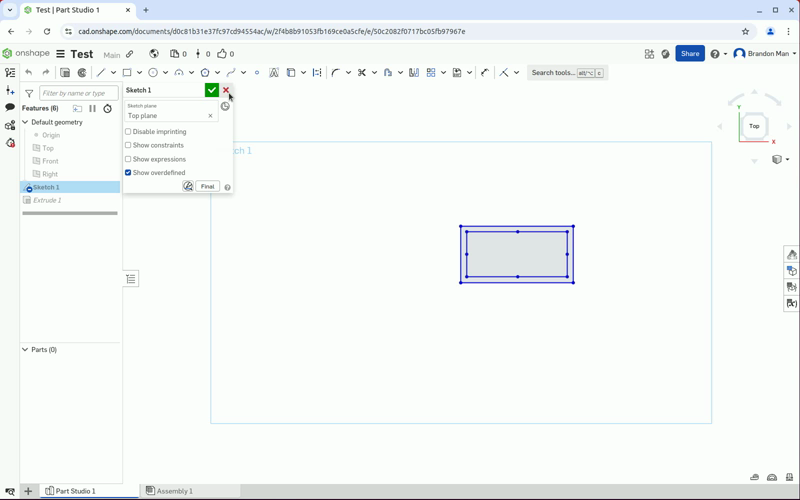
key(shift+s)
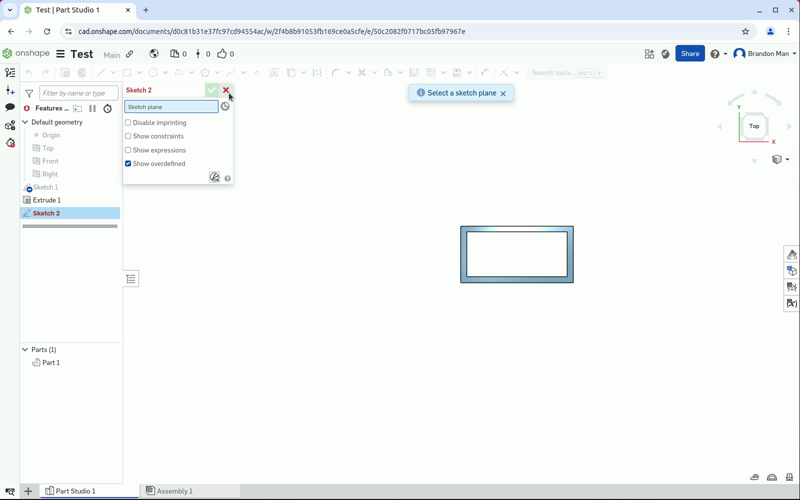
mouse_move(73, 150)
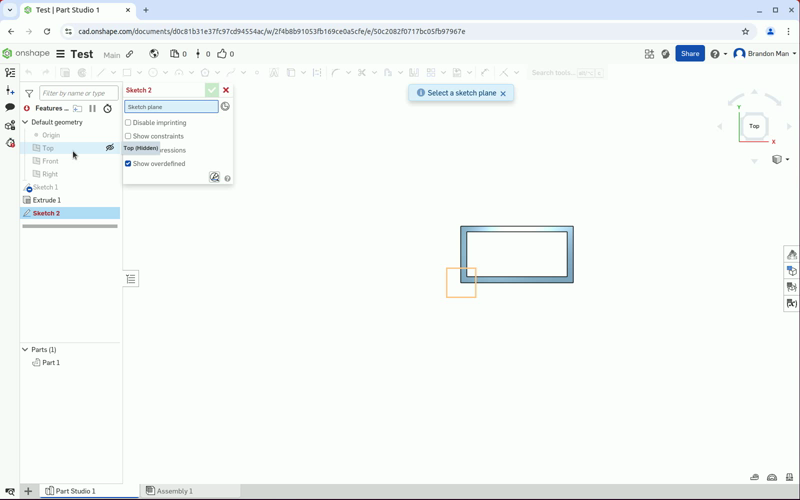
click(73, 150)
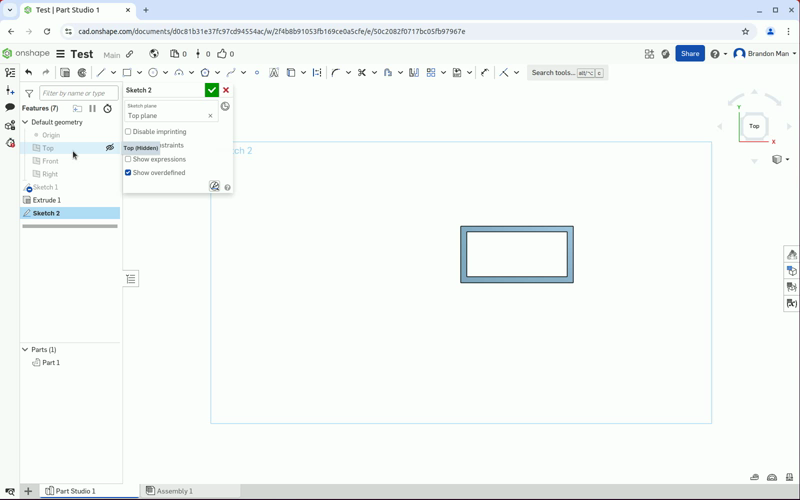
mouse_move(73, 352)
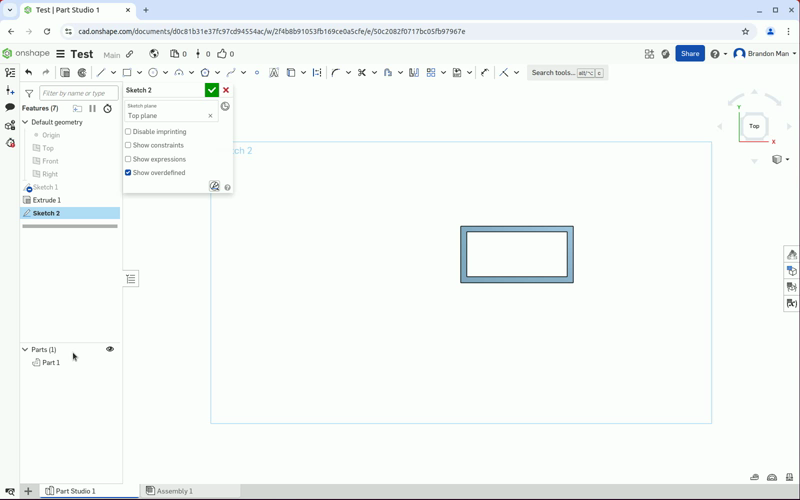
key(y)
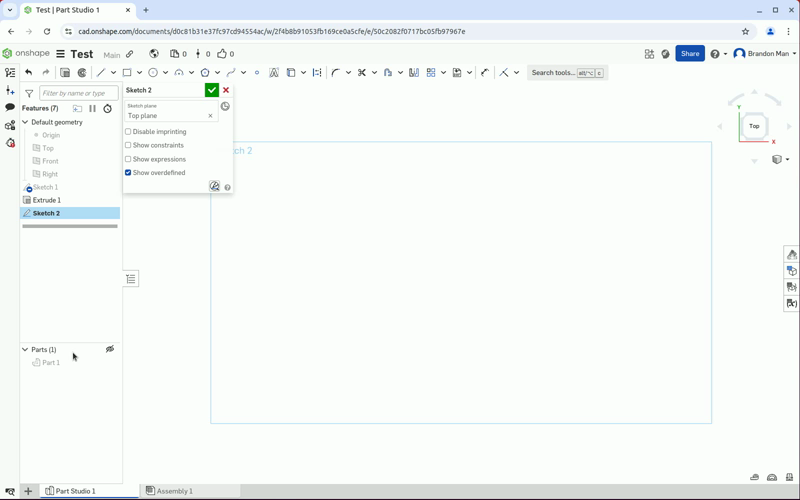
key(l)
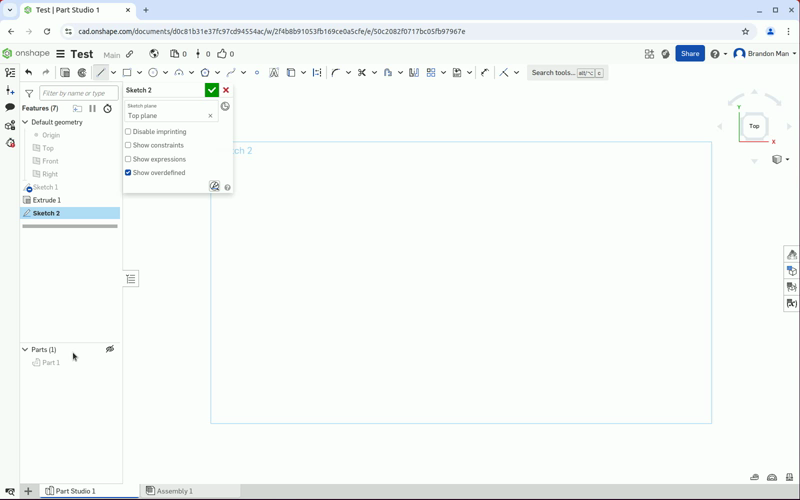
key_down(shift)
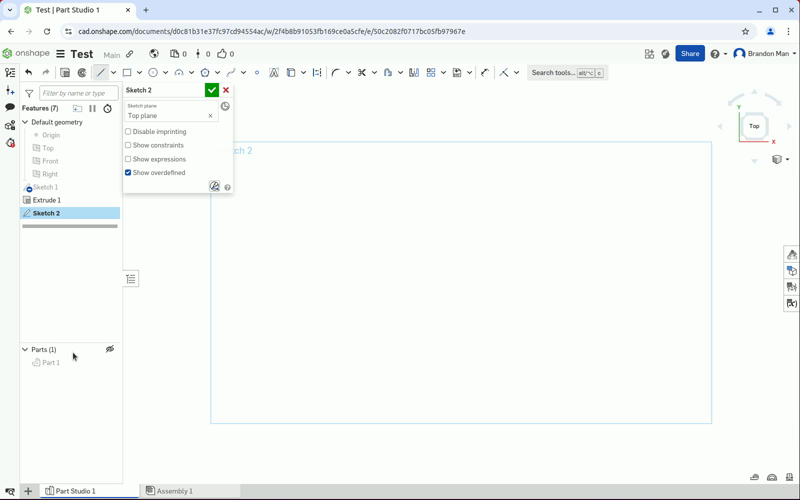
mouse_move(460, 282)
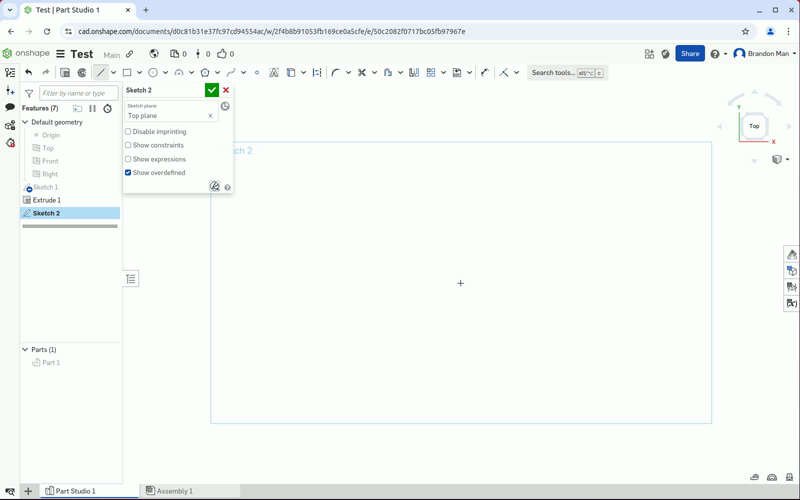
click(460, 282)
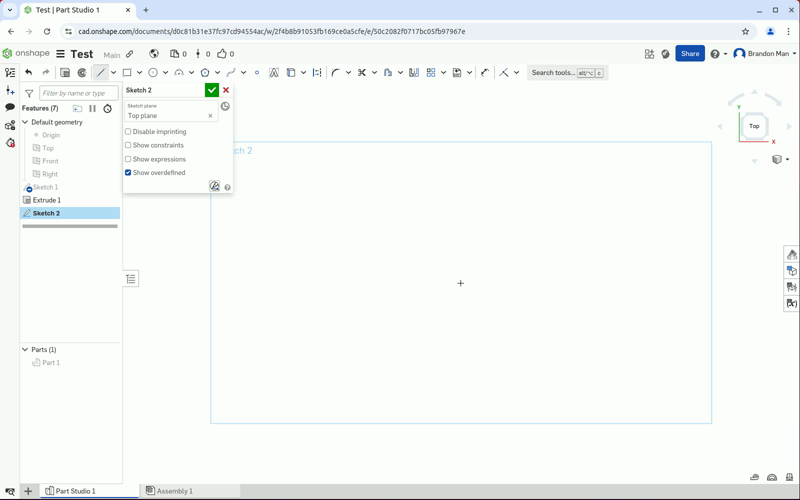
key_up(shift)
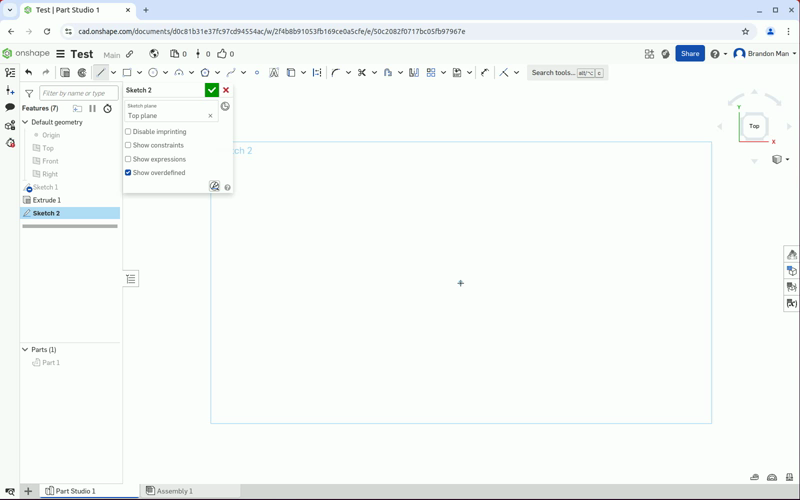
key_down(shift)
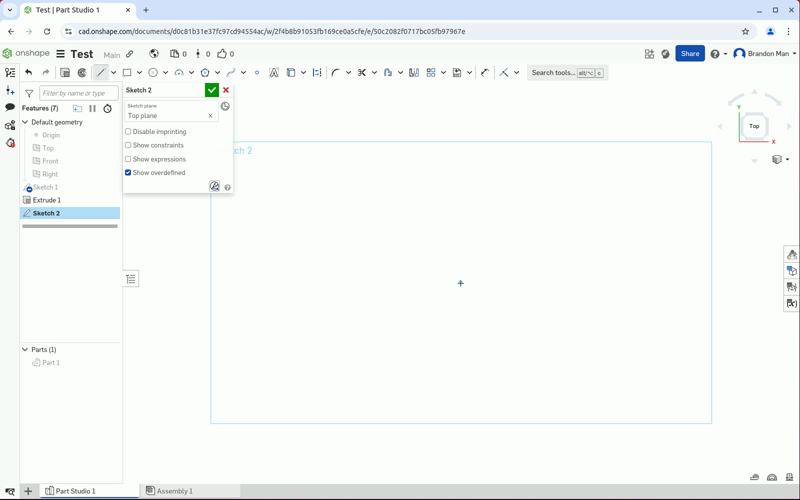
mouse_move(573, 282)
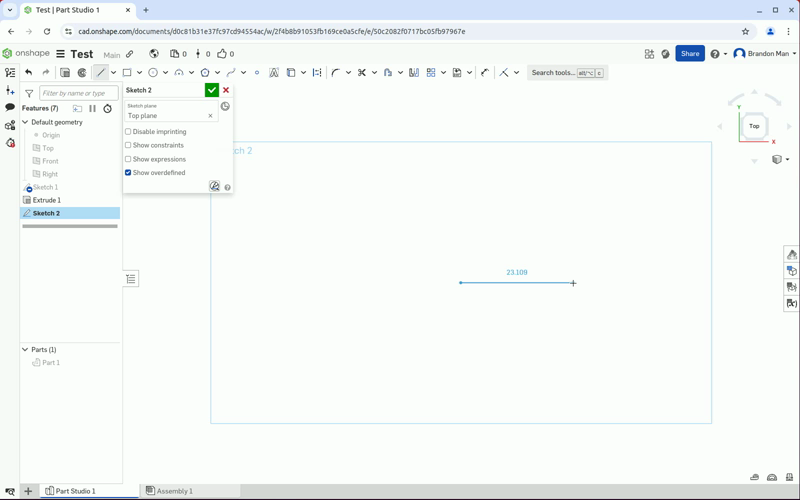
click(573, 282)
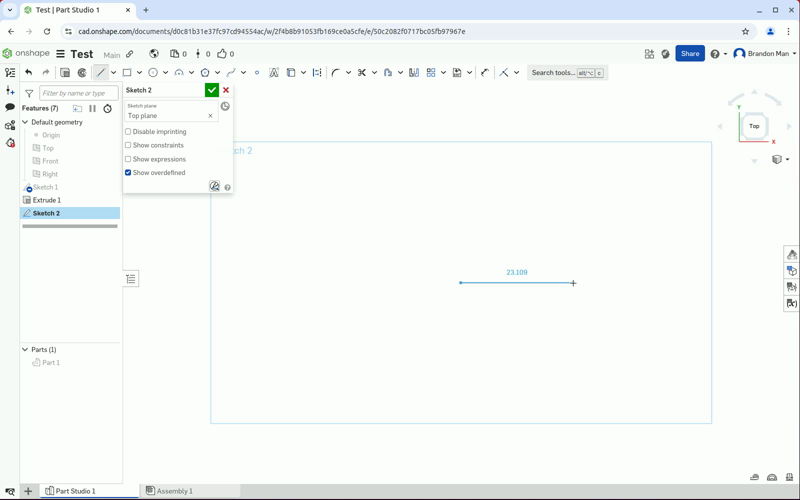
key_up(shift)
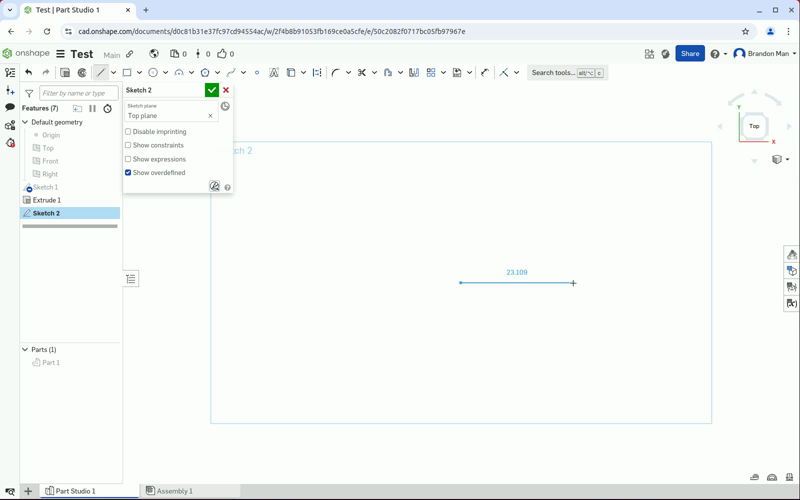
key_down(shift)
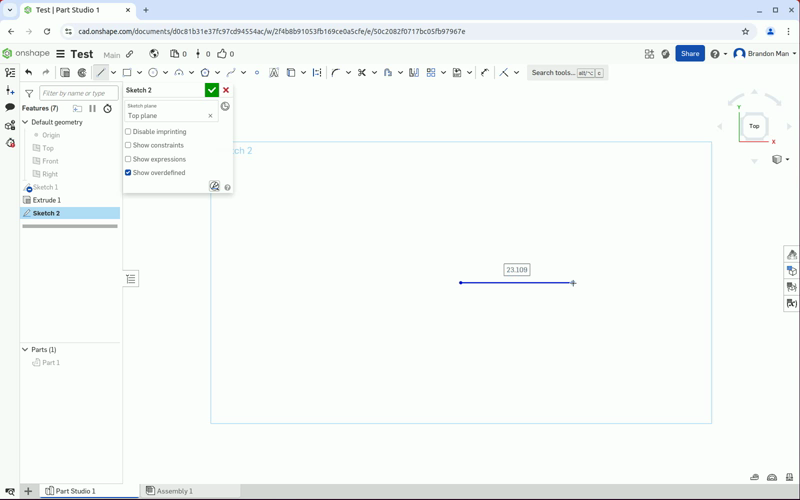
mouse_move(589, 282)
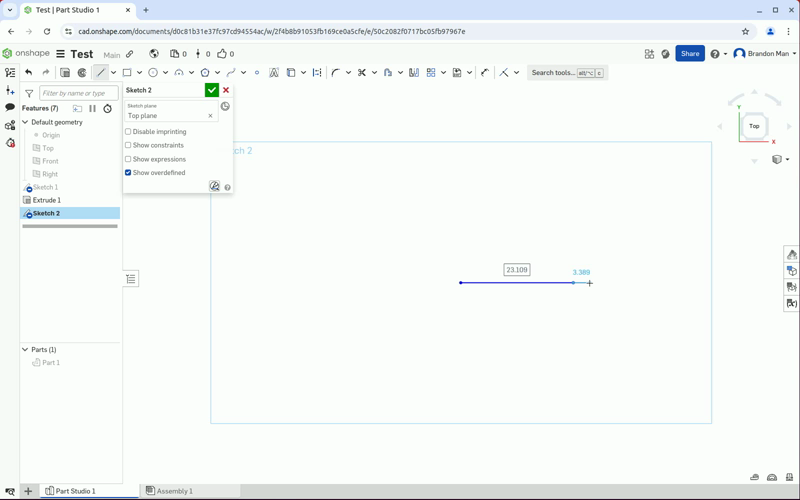
mouse_move(573, 226)
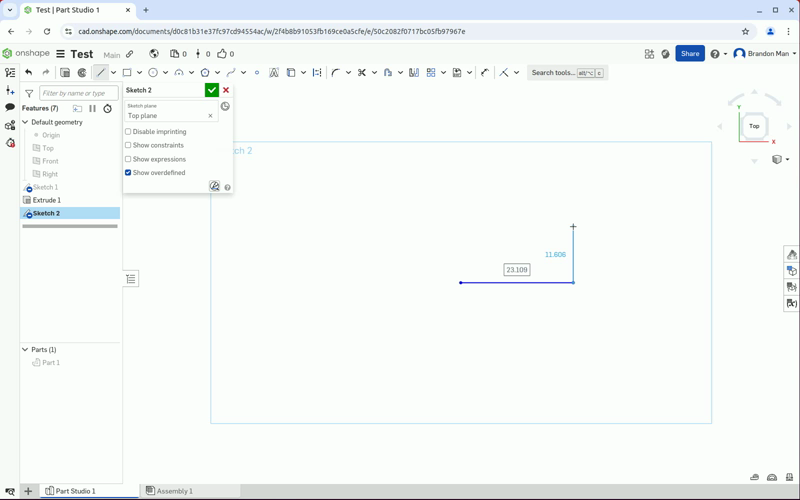
click(573, 226)
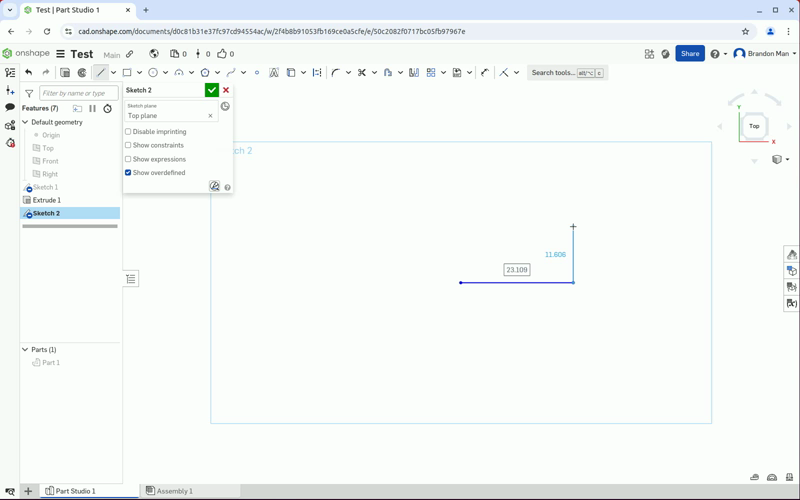
key_up(shift)
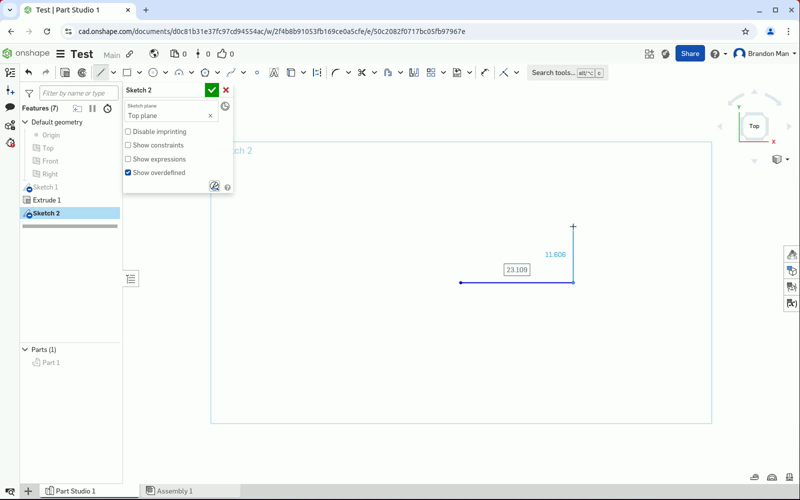
key_down(shift)
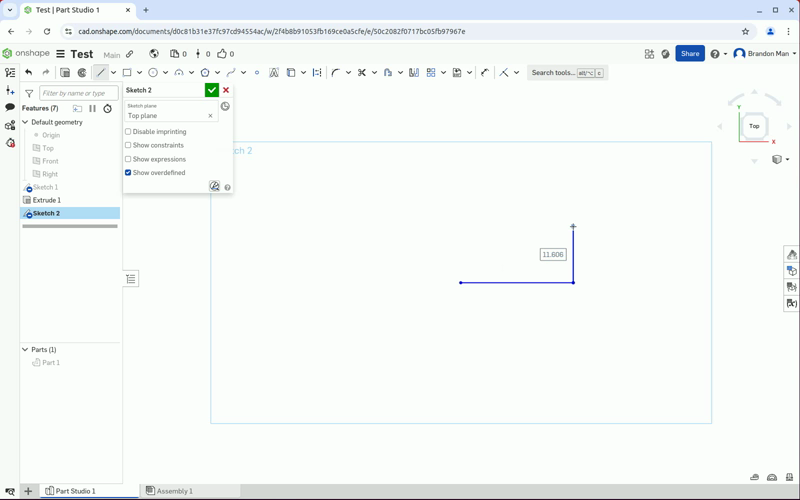
mouse_move(460, 226)
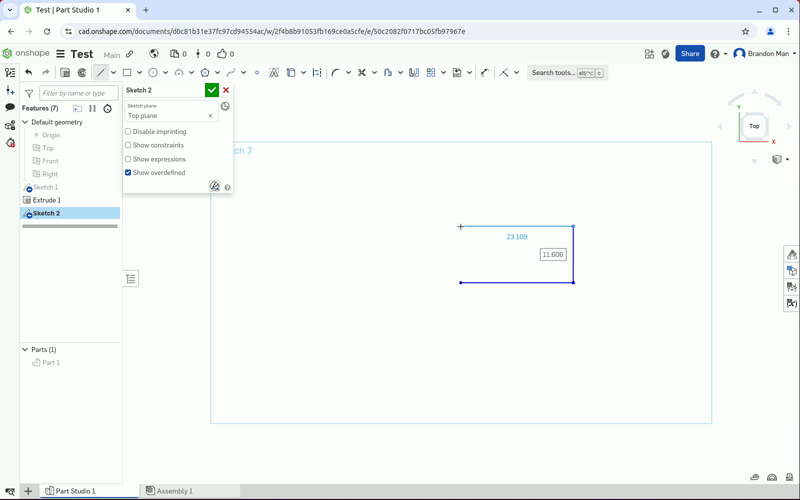
click(460, 226)
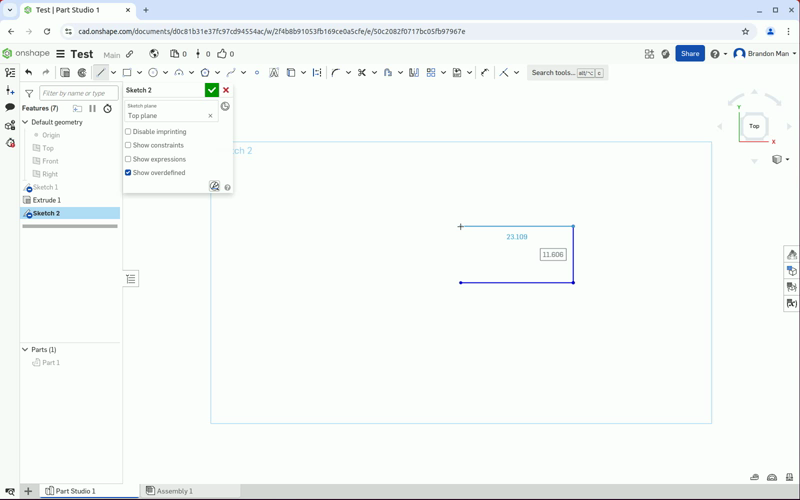
key_up(shift)
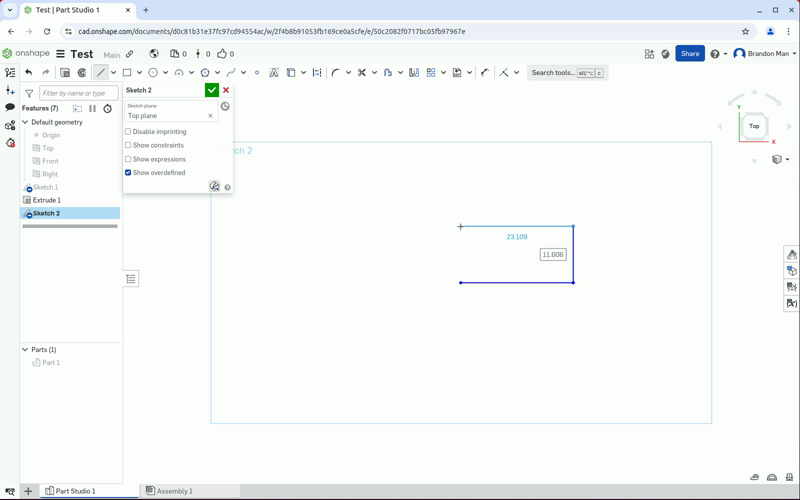
mouse_move(490, 226)
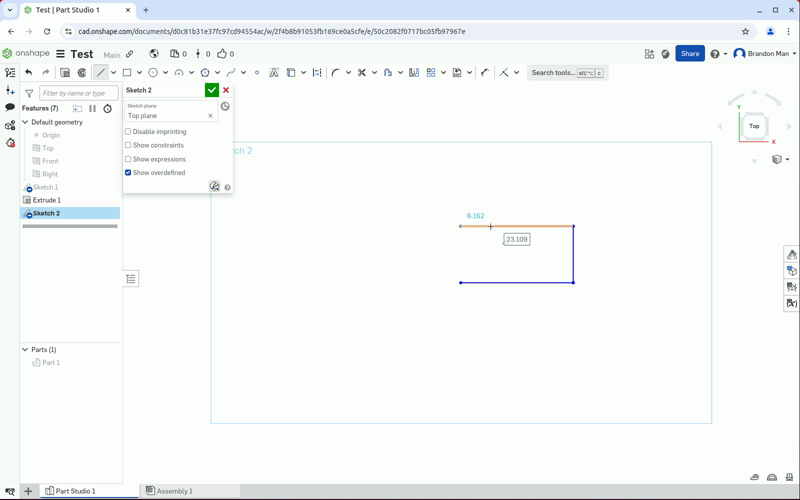
key_down(shift)
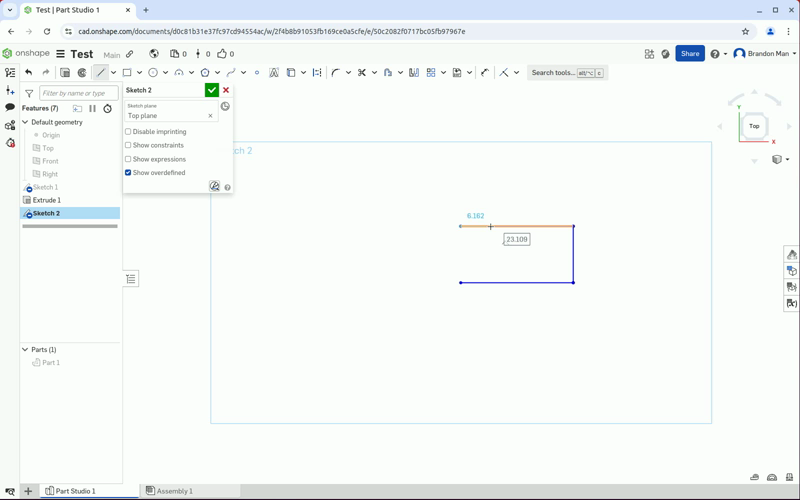
mouse_move(460, 282)
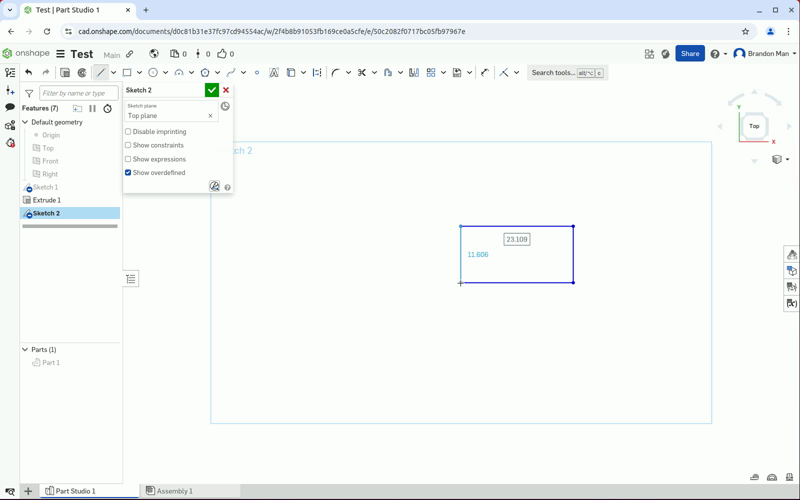
key_up(shift)
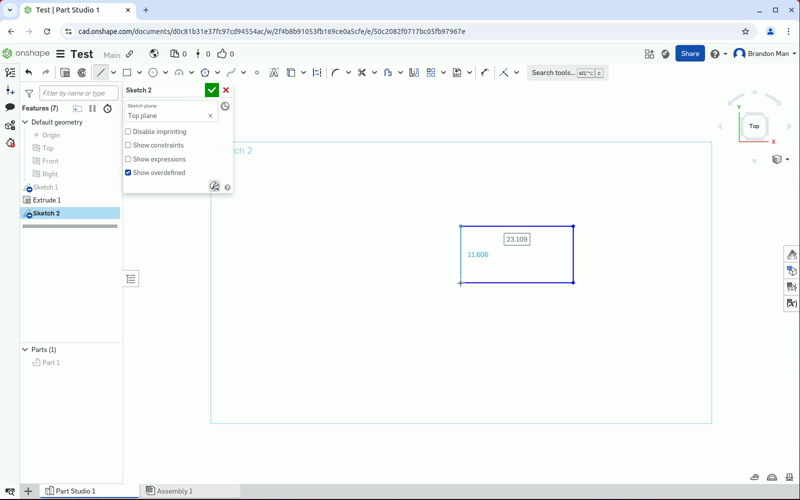
click(460, 282)
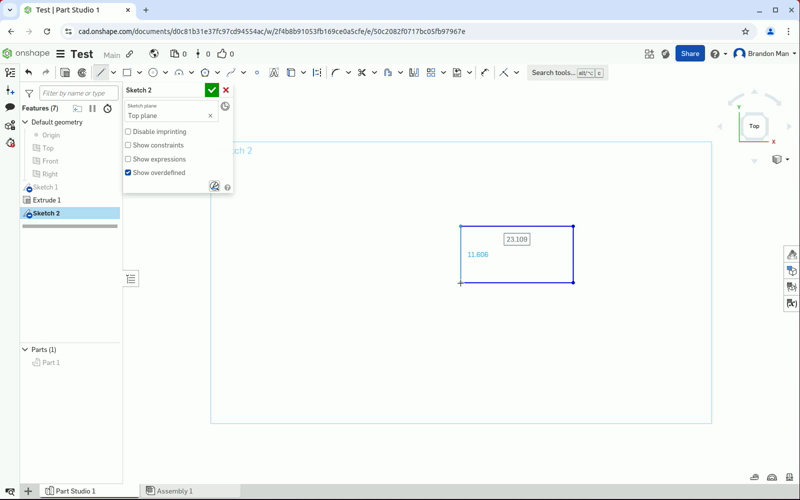
key(esc)
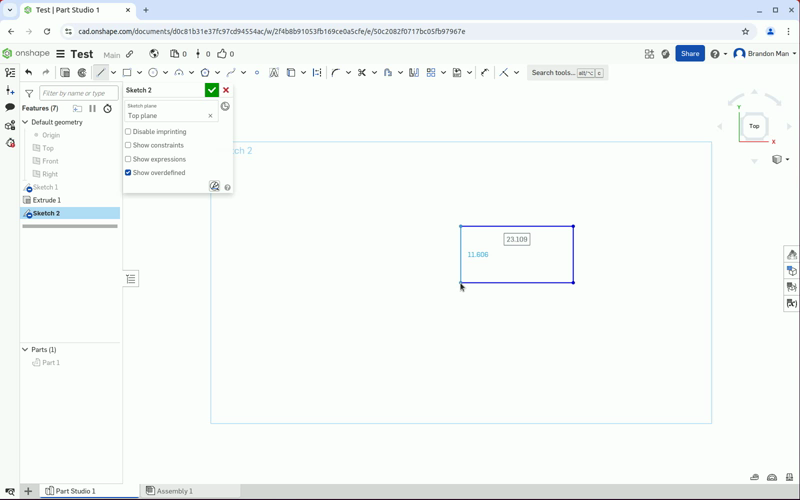
key(l)
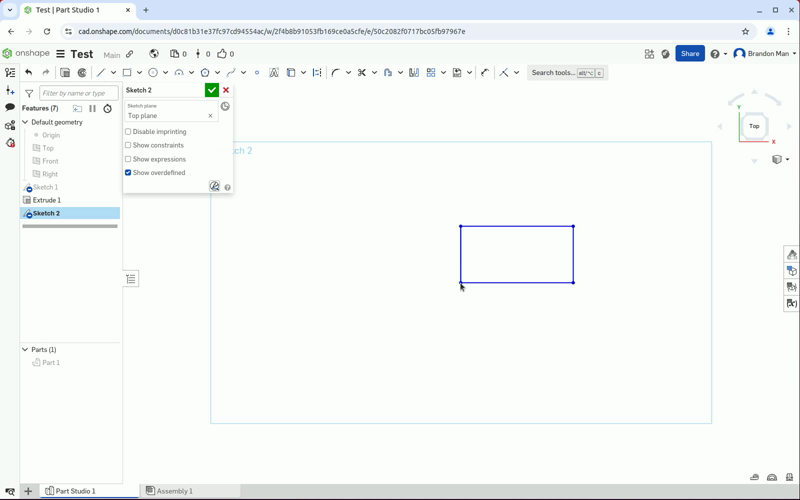
key_down(shift)
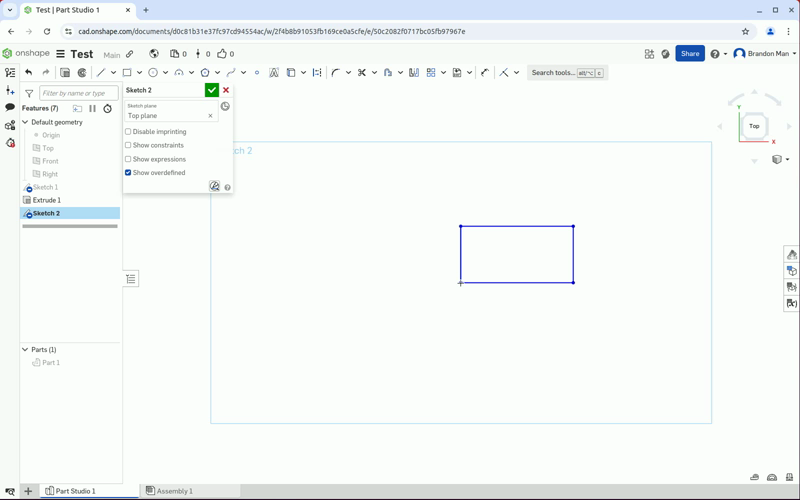
mouse_move(466, 276)
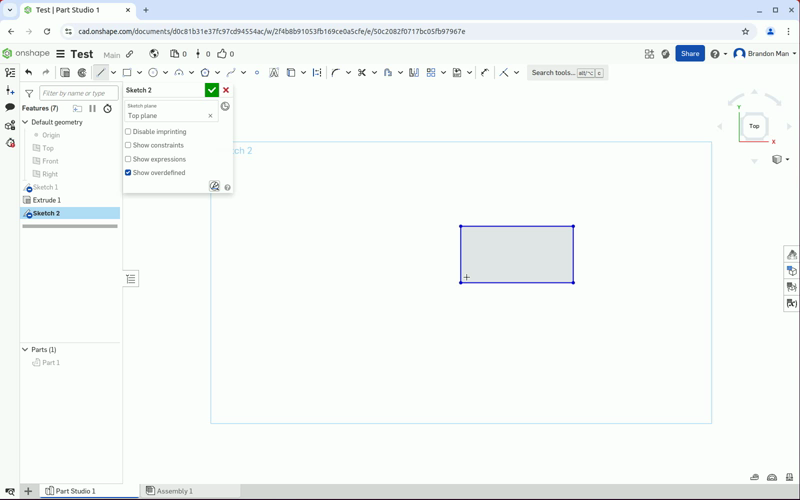
click(466, 276)
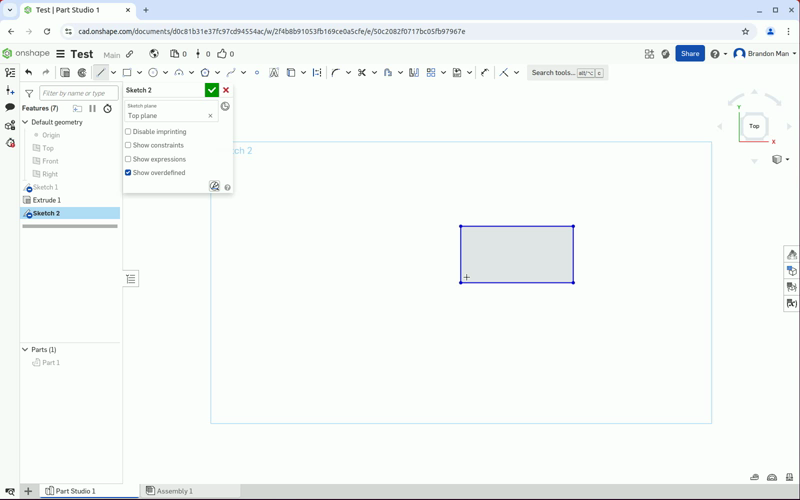
key_up(shift)
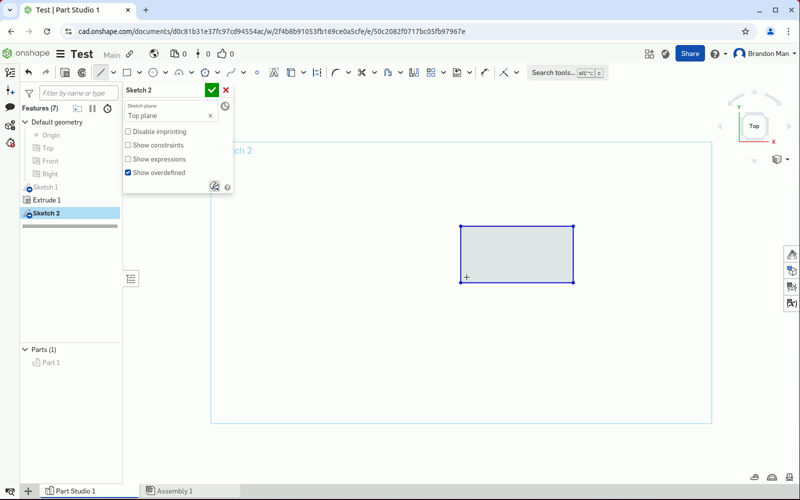
key_down(shift)
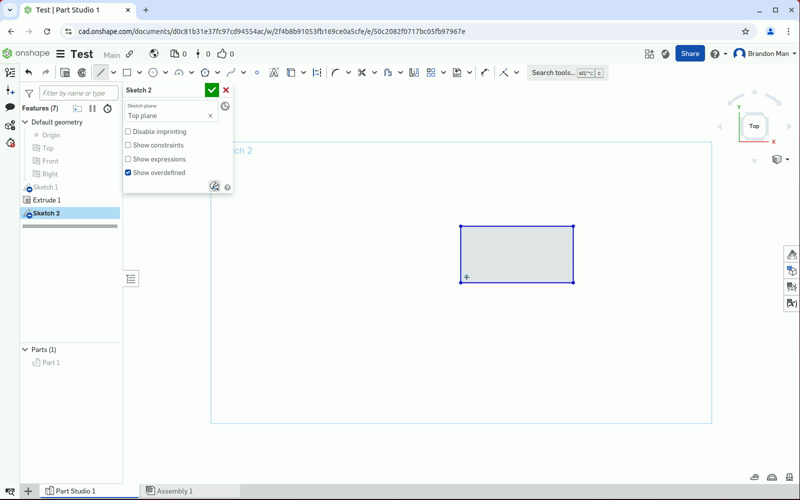
mouse_move(496, 276)
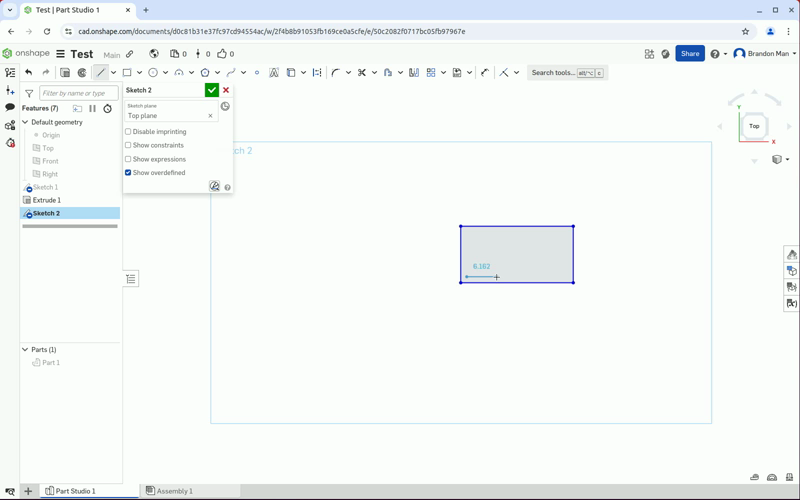
mouse_move(517, 276)
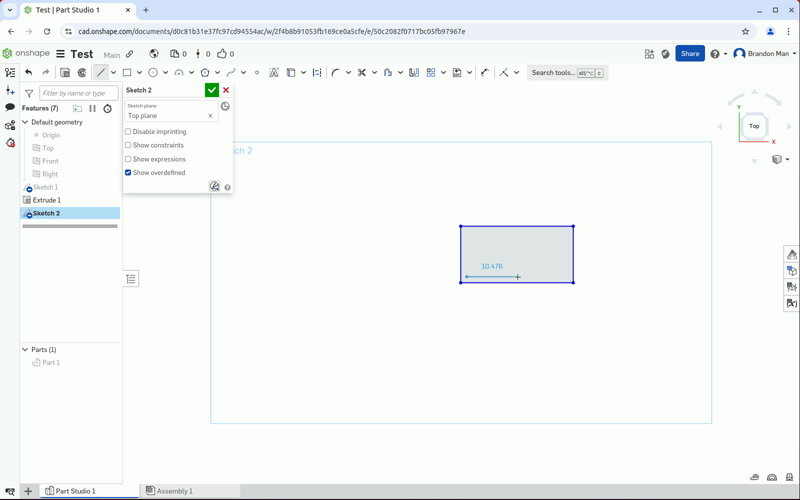
click(517, 276)
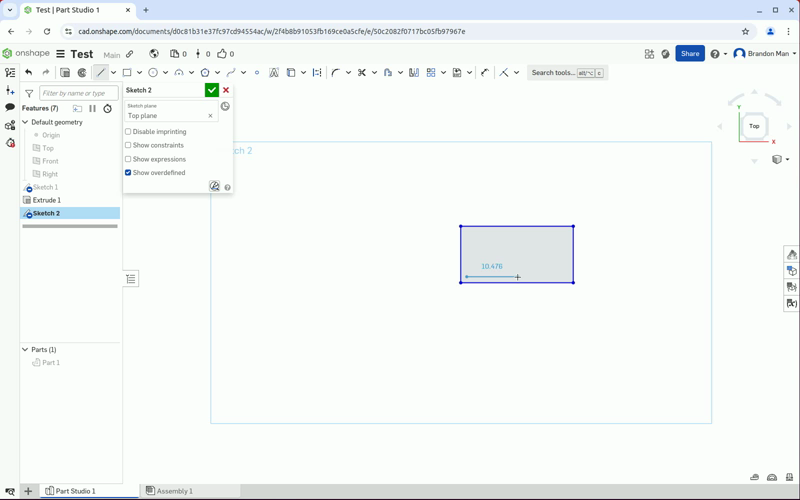
key_up(shift)
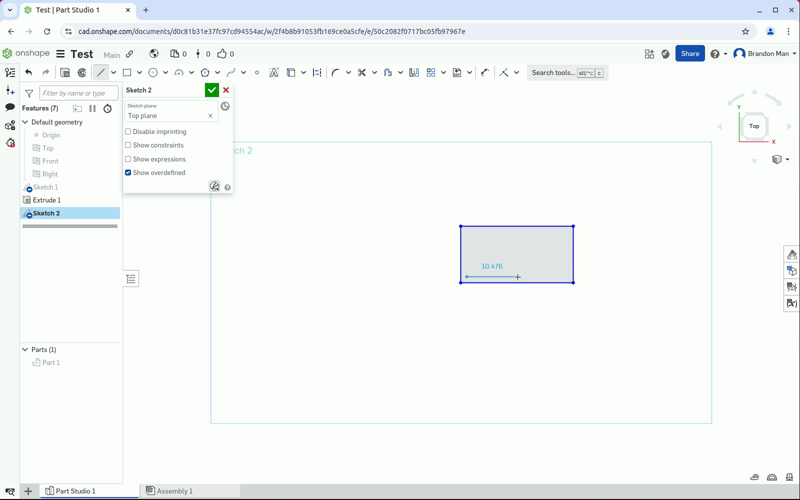
key_down(shift)
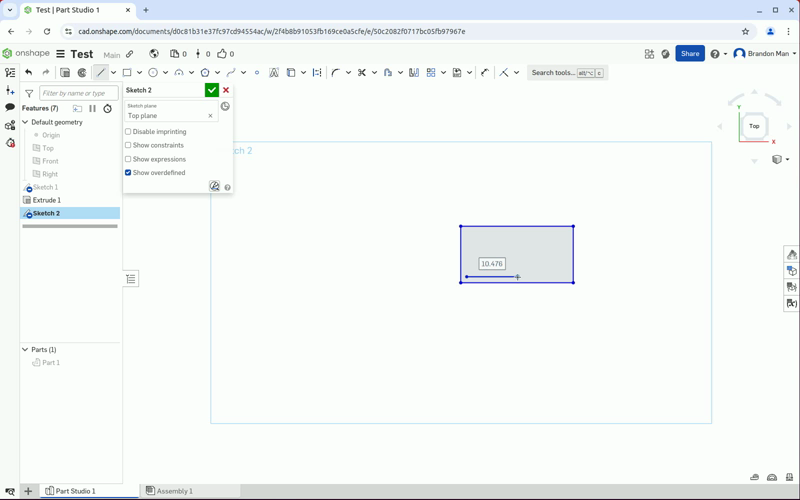
mouse_move(547, 276)
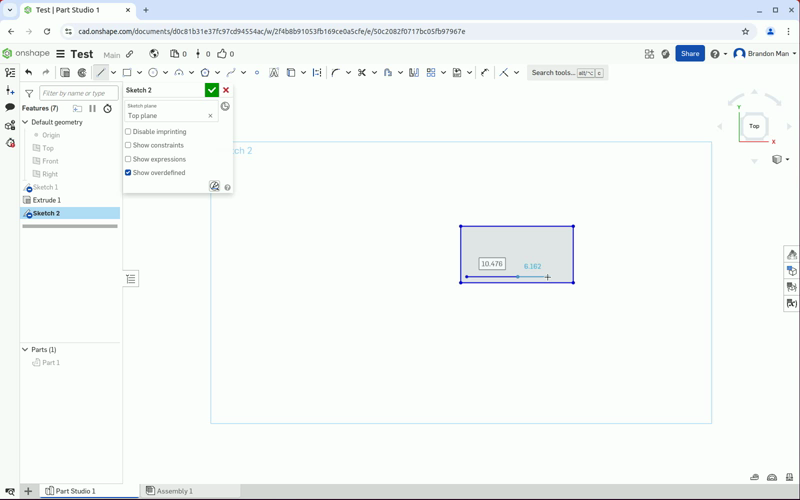
mouse_move(567, 276)
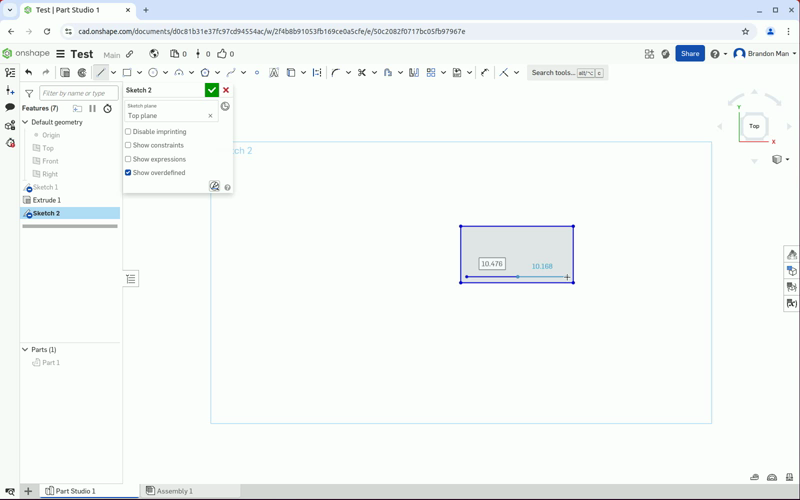
click(567, 276)
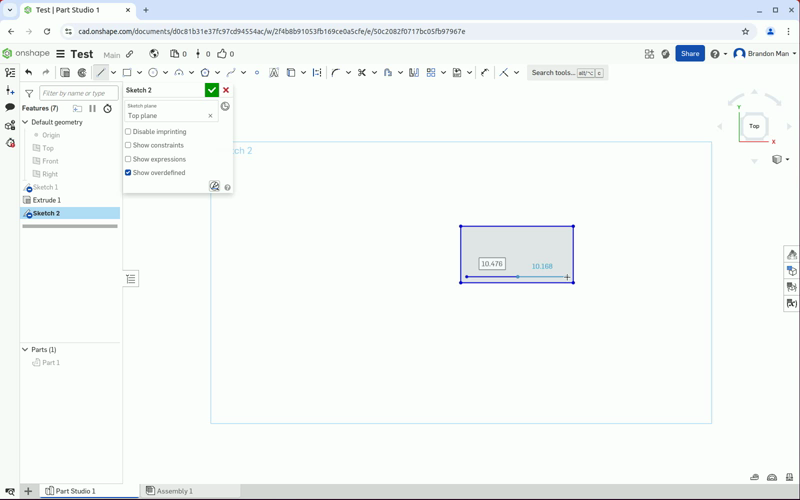
key_up(shift)
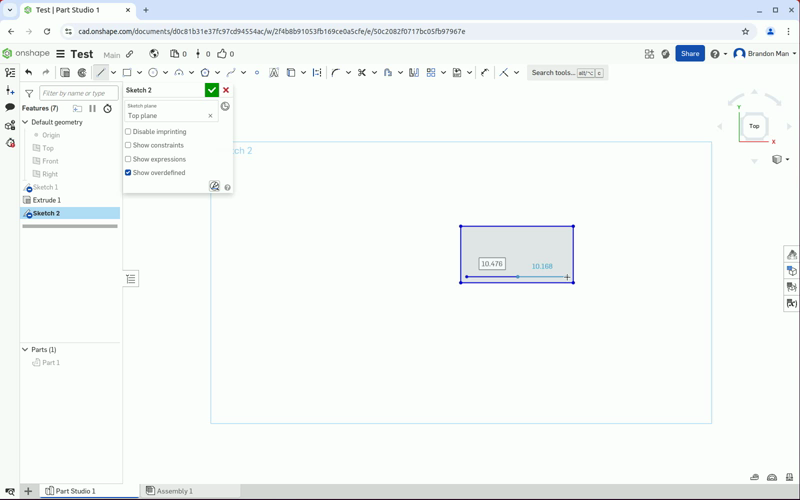
key_down(shift)
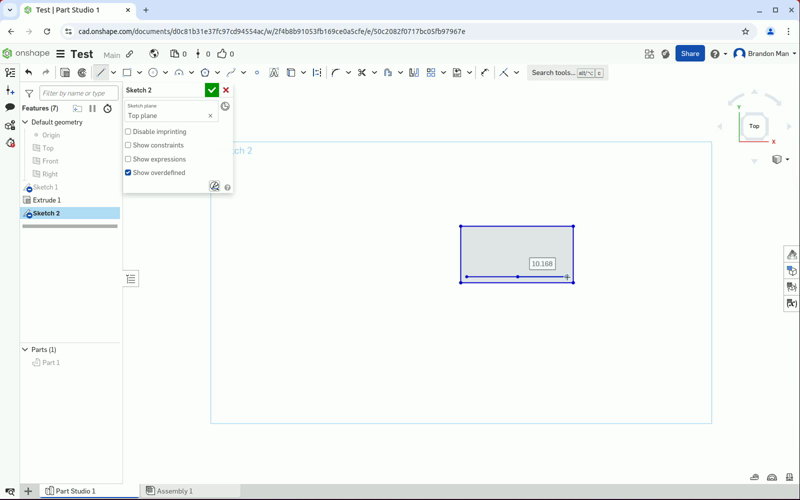
mouse_move(589, 276)
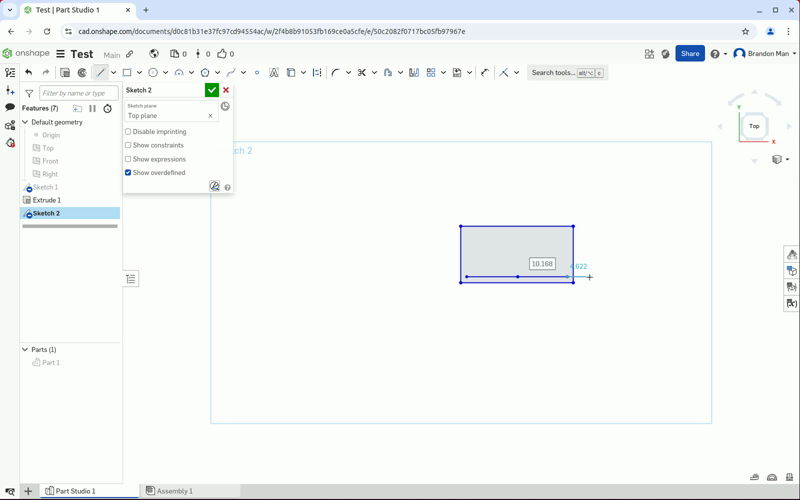
mouse_move(567, 254)
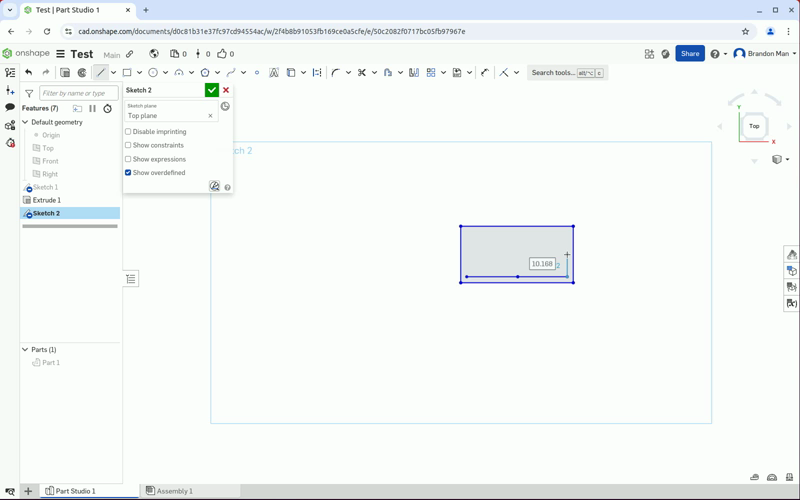
click(567, 254)
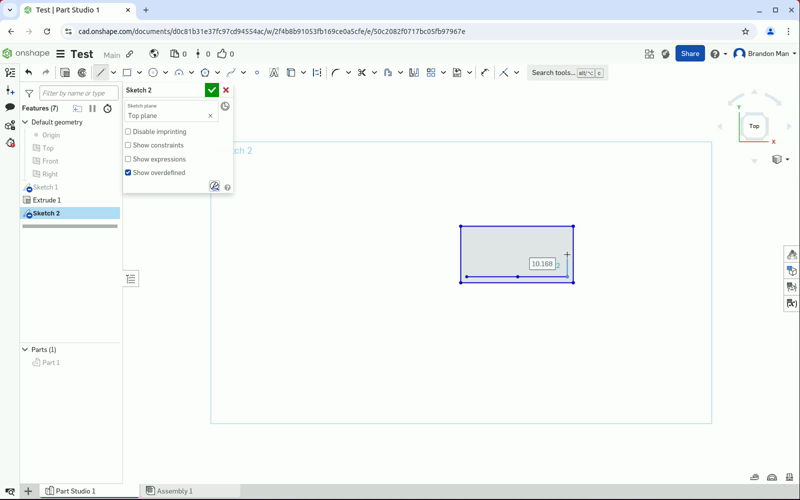
key_up(shift)
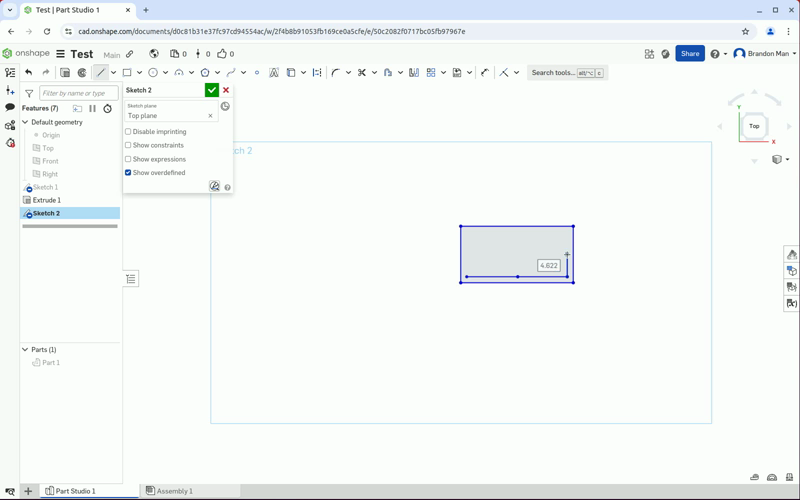
key_down(shift)
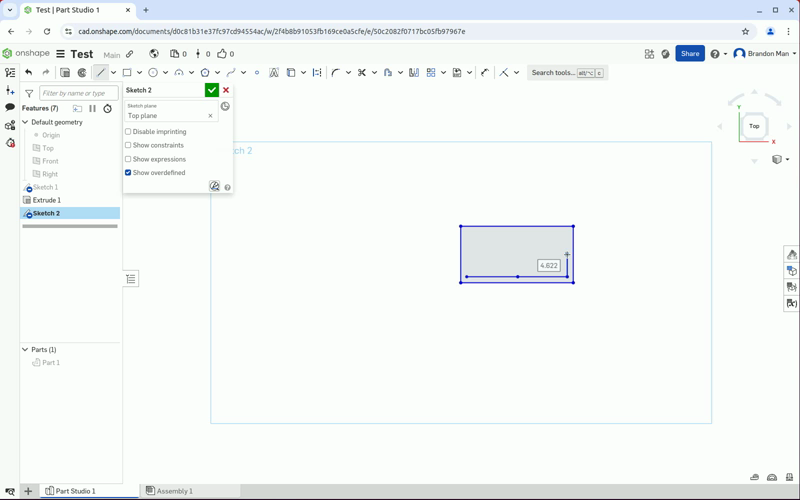
mouse_move(589, 254)
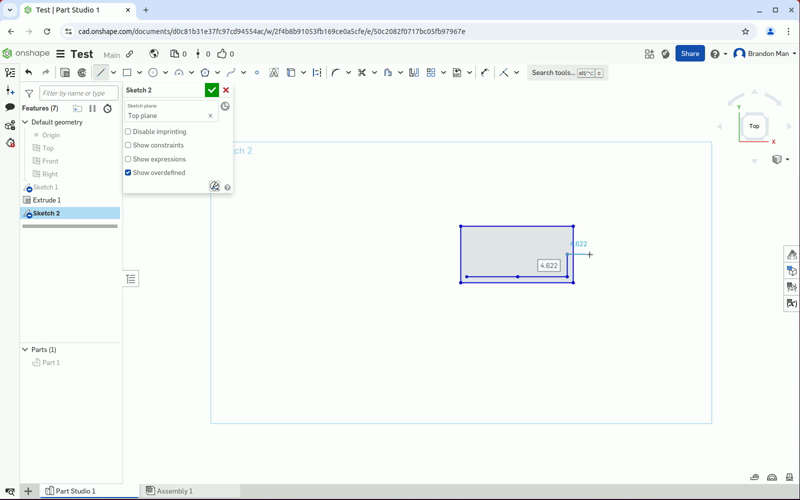
mouse_move(567, 231)
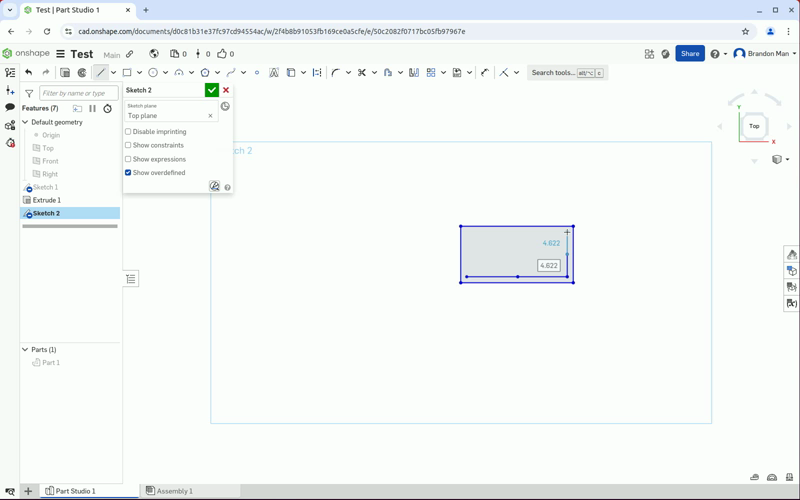
click(567, 231)
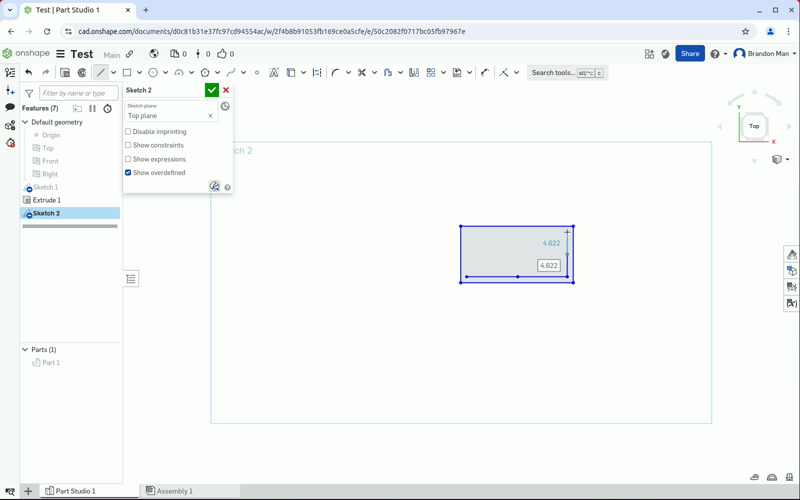
key_up(shift)
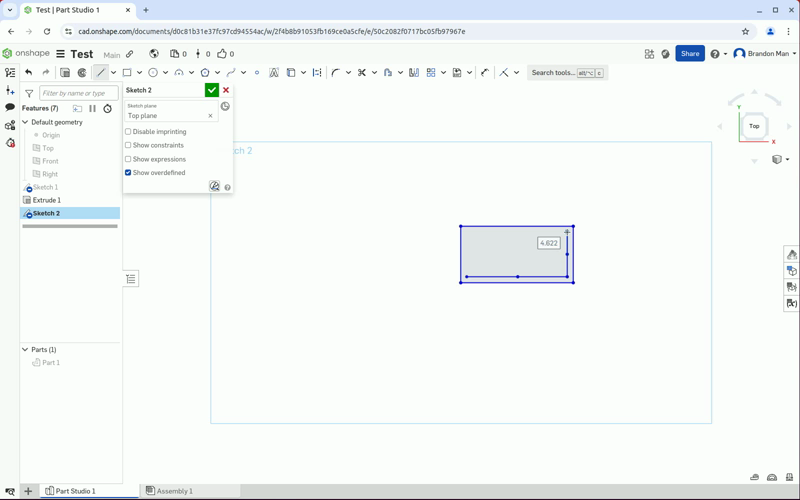
key_down(shift)
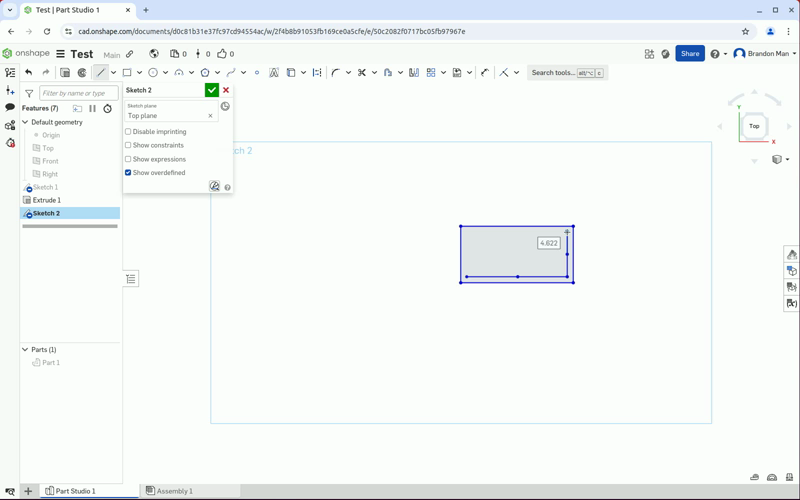
mouse_move(589, 231)
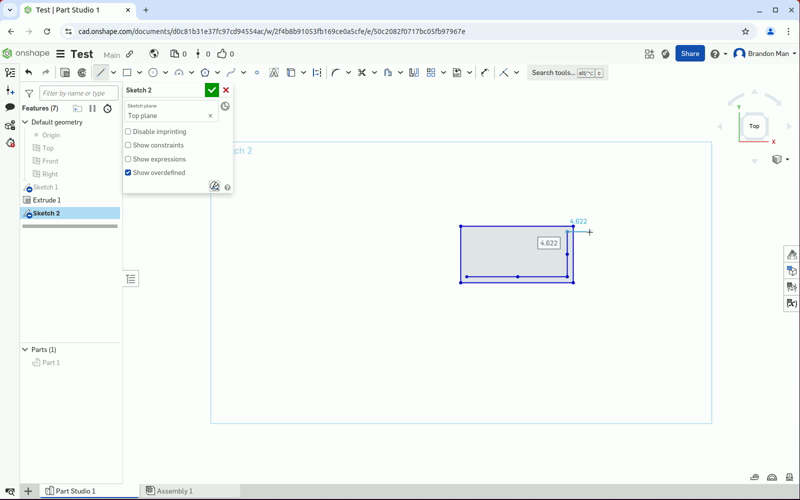
mouse_move(517, 231)
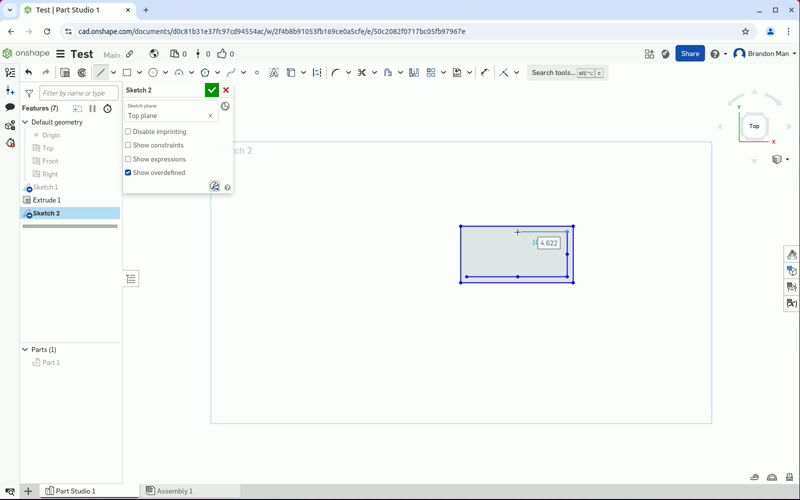
click(517, 231)
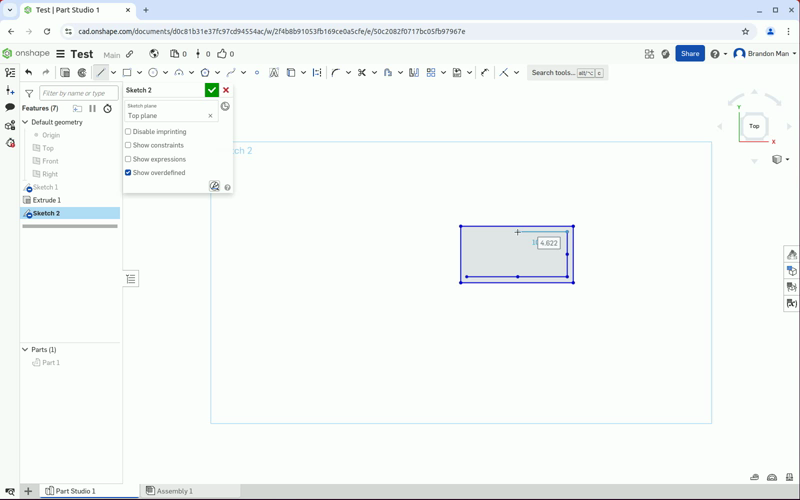
key_up(shift)
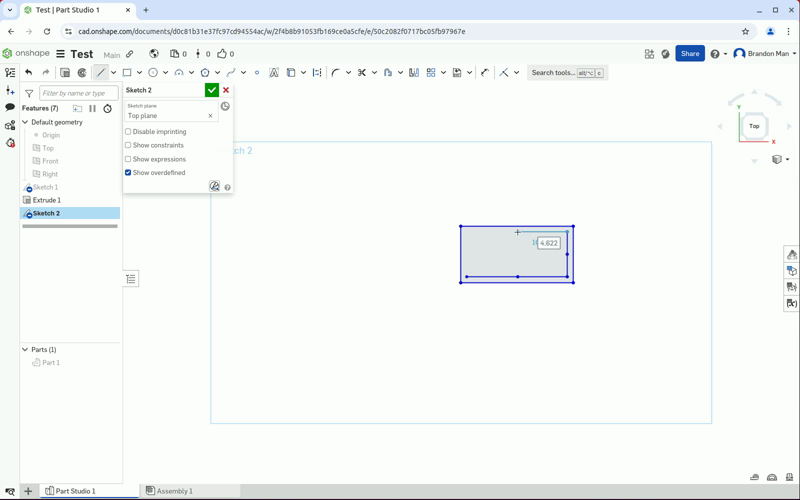
key_down(shift)
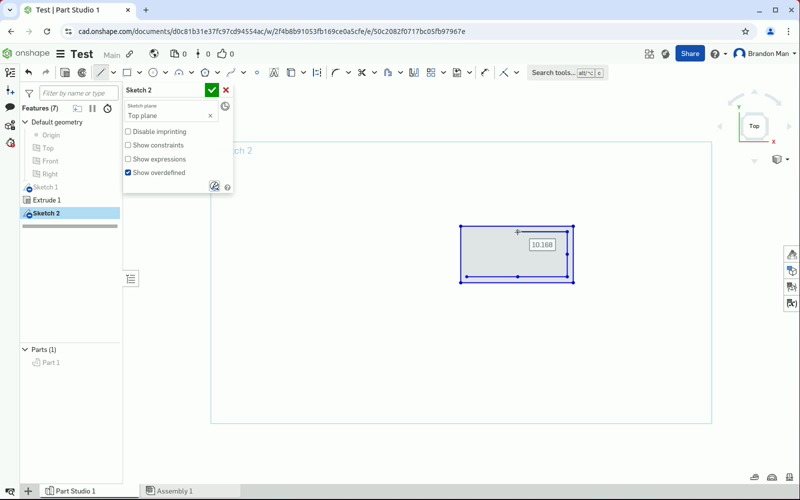
mouse_move(547, 231)
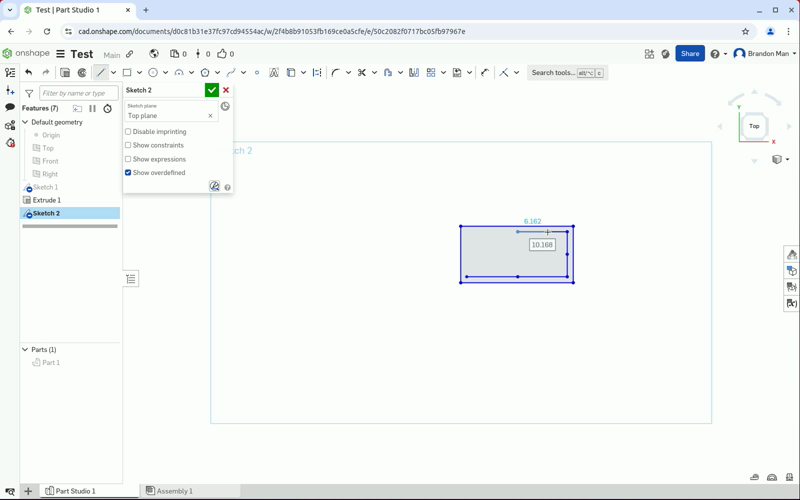
mouse_move(466, 231)
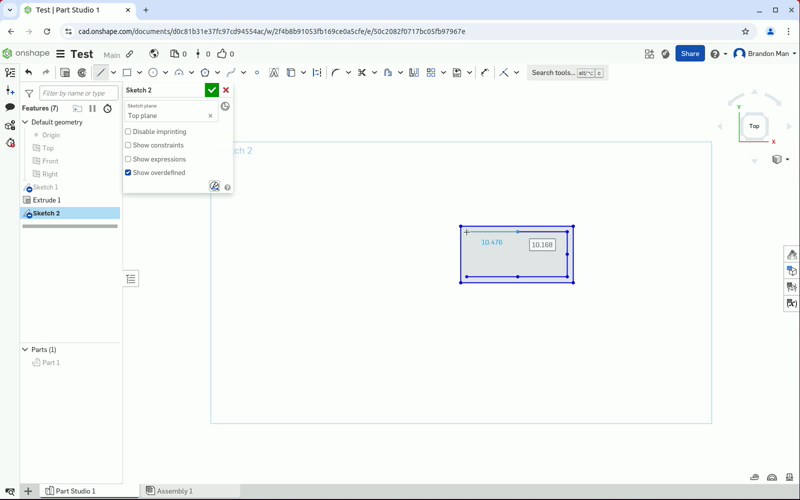
click(466, 231)
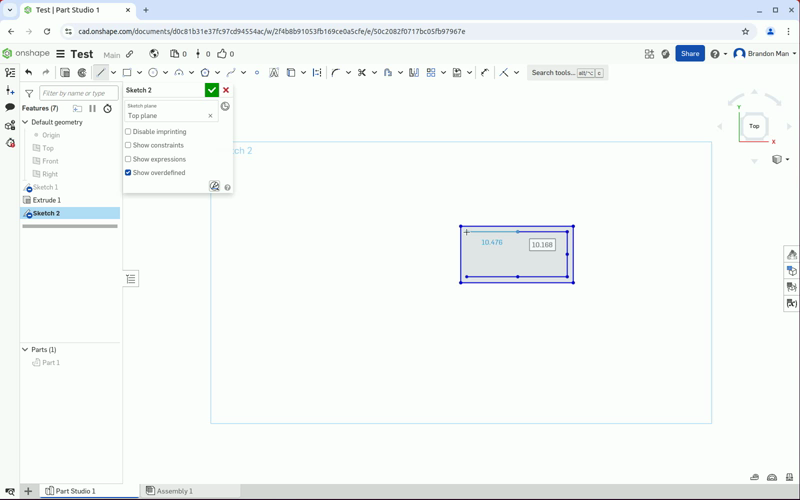
key_up(shift)
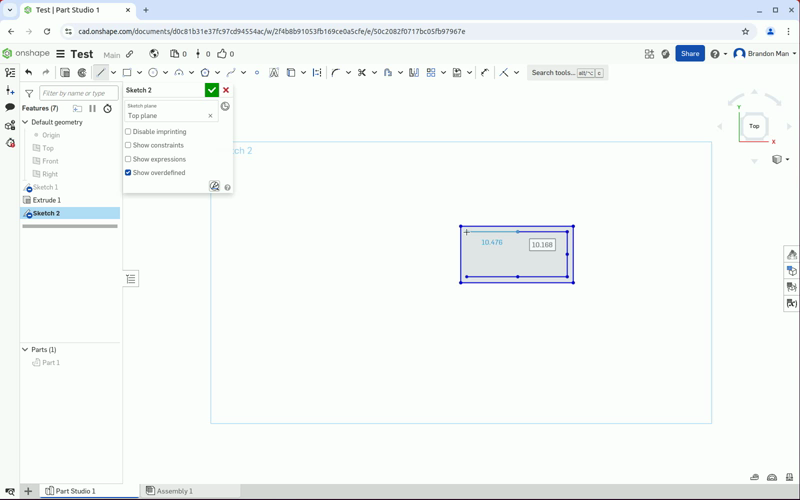
key_down(shift)
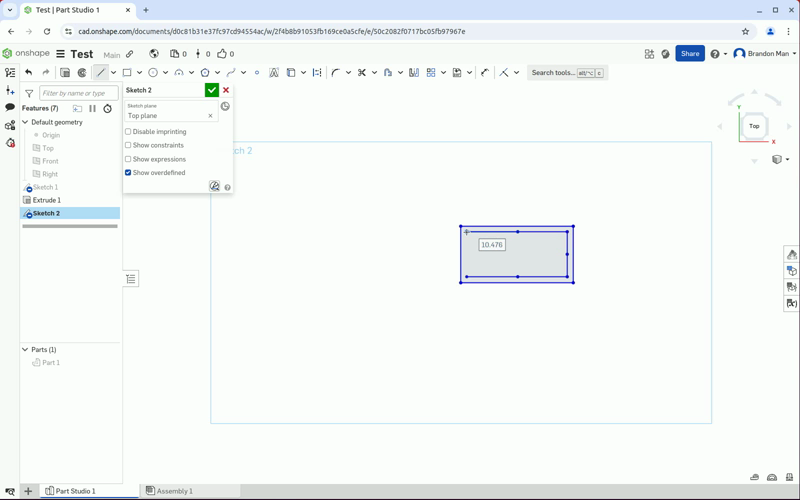
mouse_move(496, 231)
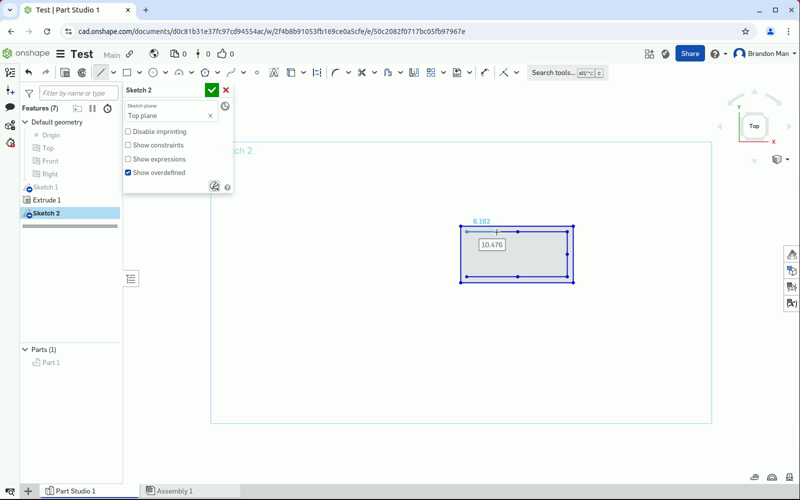
mouse_move(466, 254)
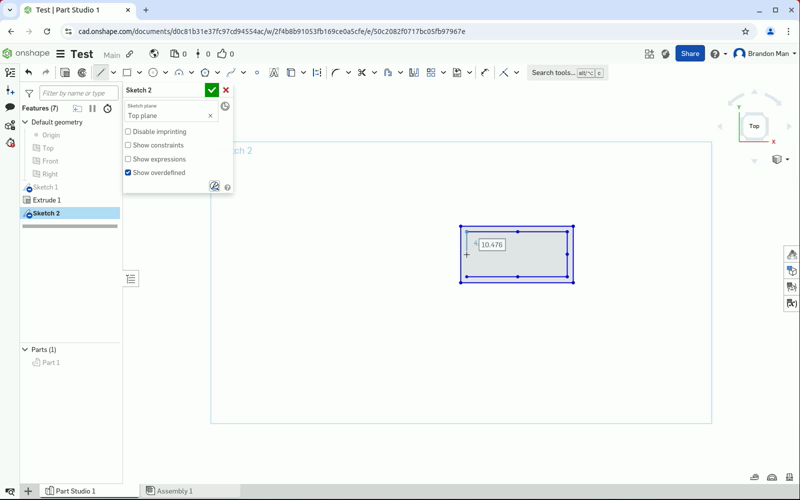
click(466, 254)
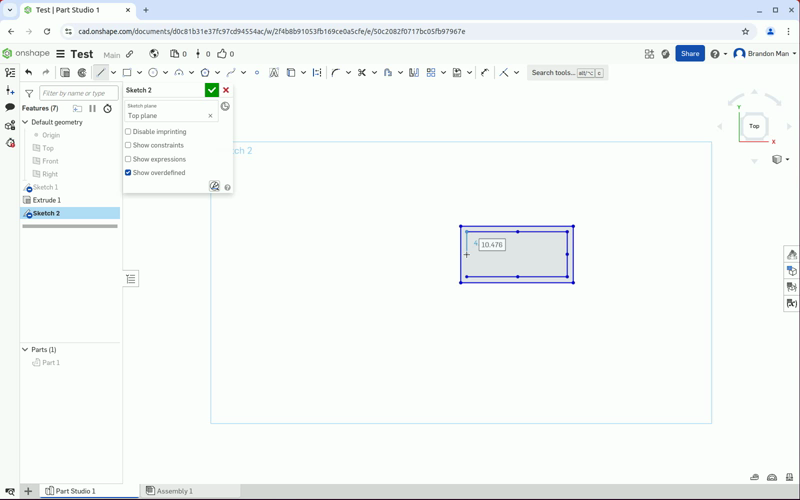
key_up(shift)
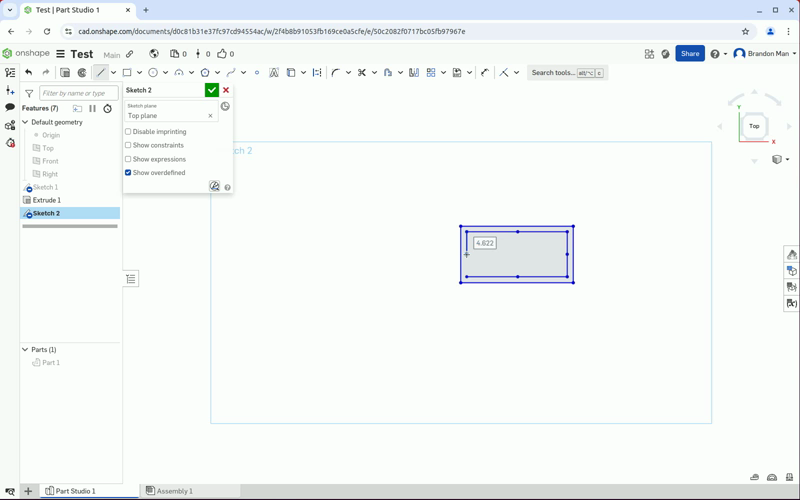
mouse_move(496, 254)
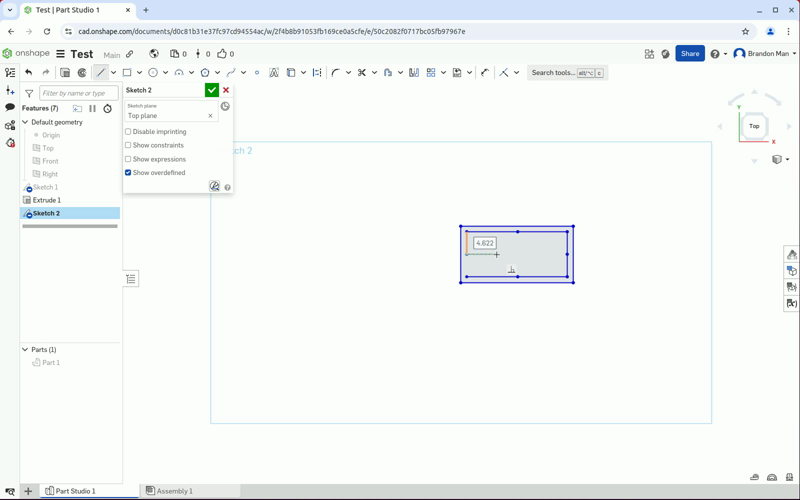
key_down(shift)
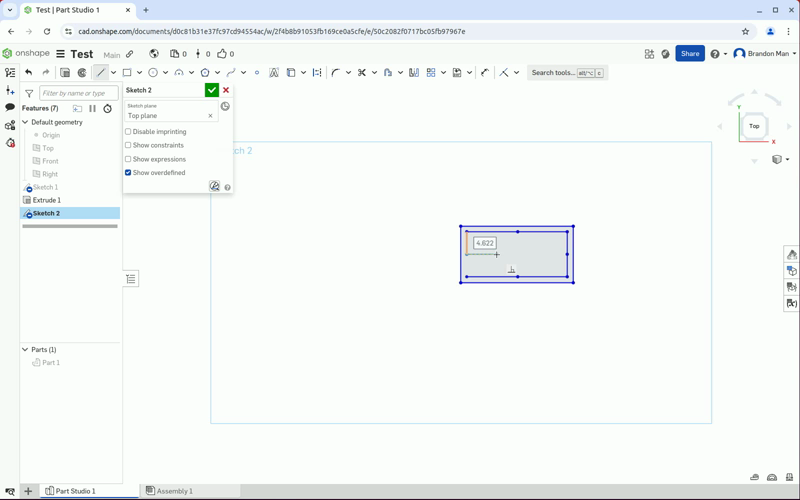
mouse_move(466, 276)
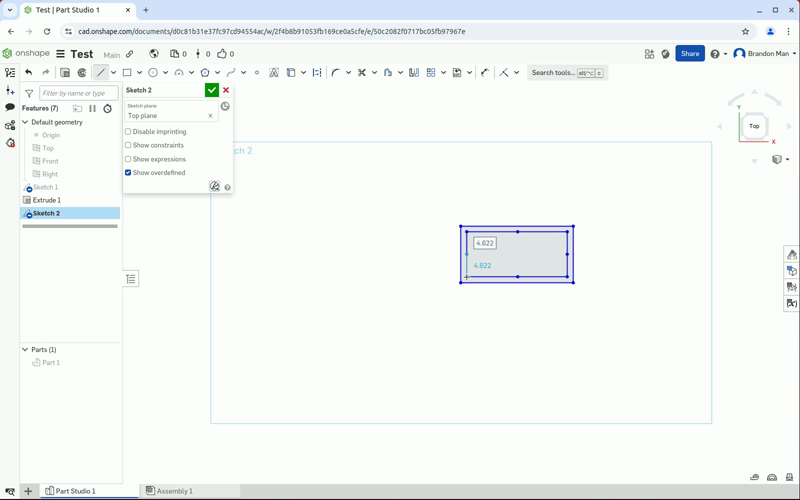
key_up(shift)
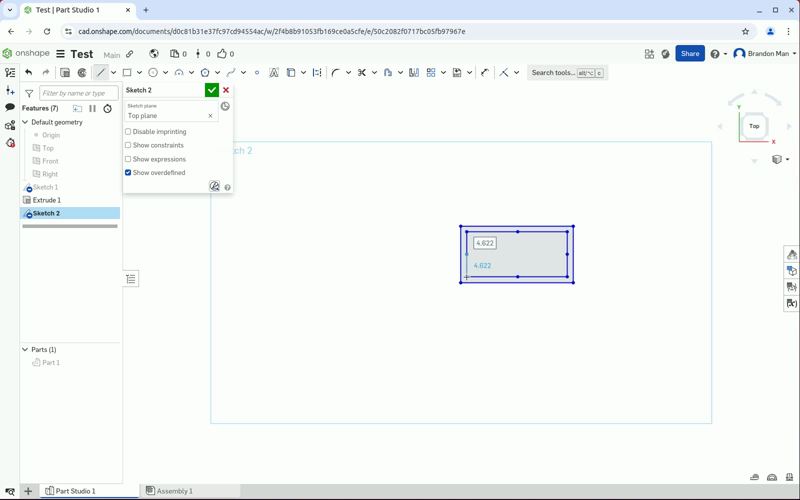
click(466, 276)
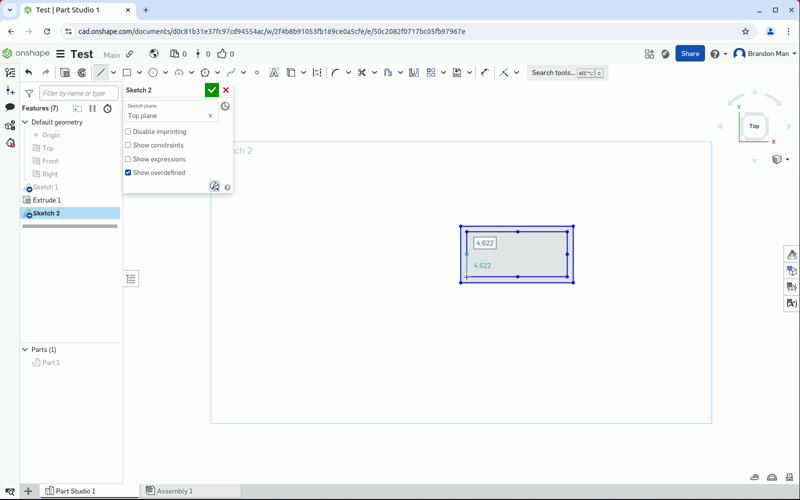
key(esc)
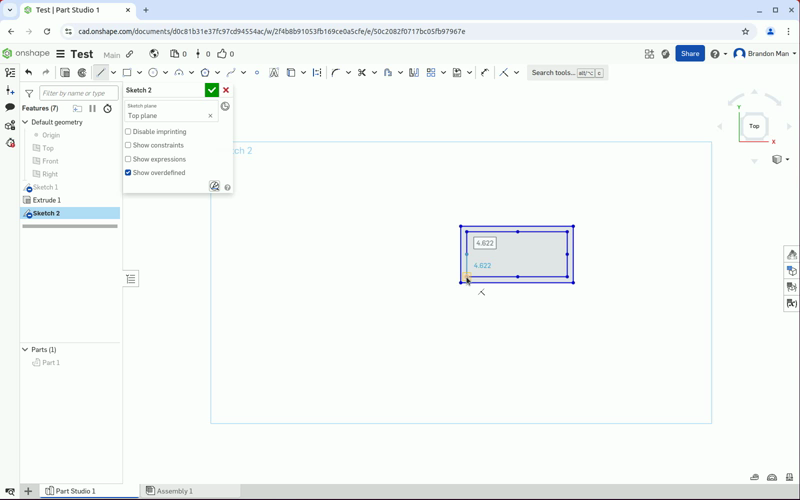
mouse_move(462, 232)
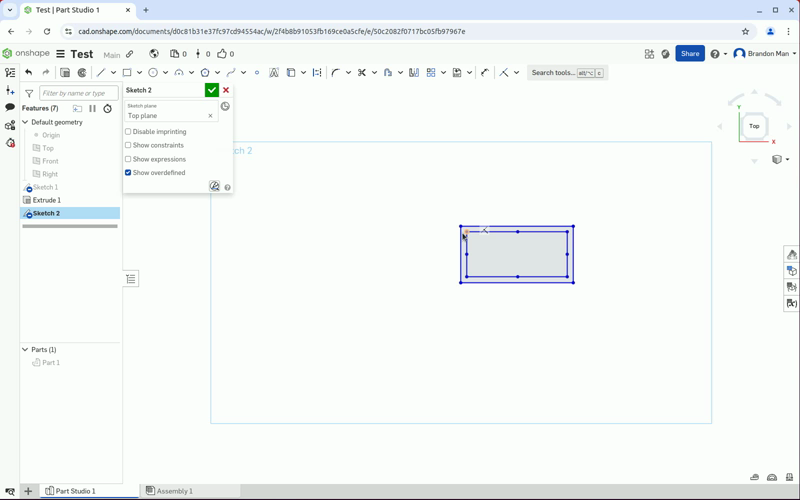
click(462, 232)
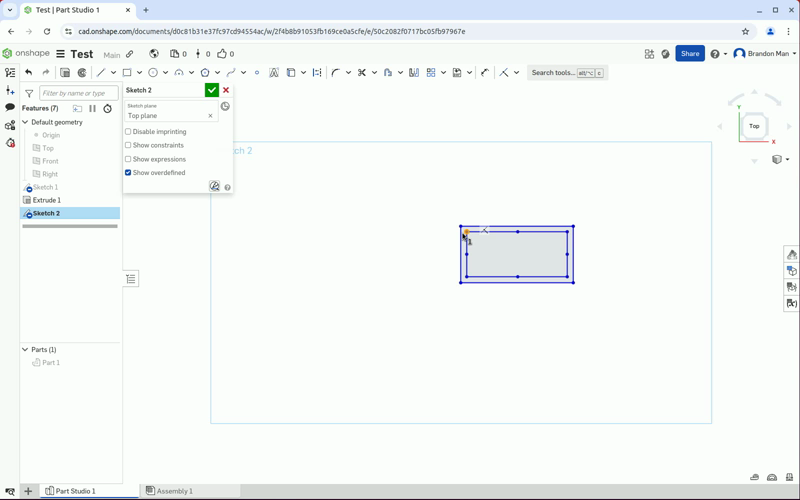
mouse_move(73, 352)
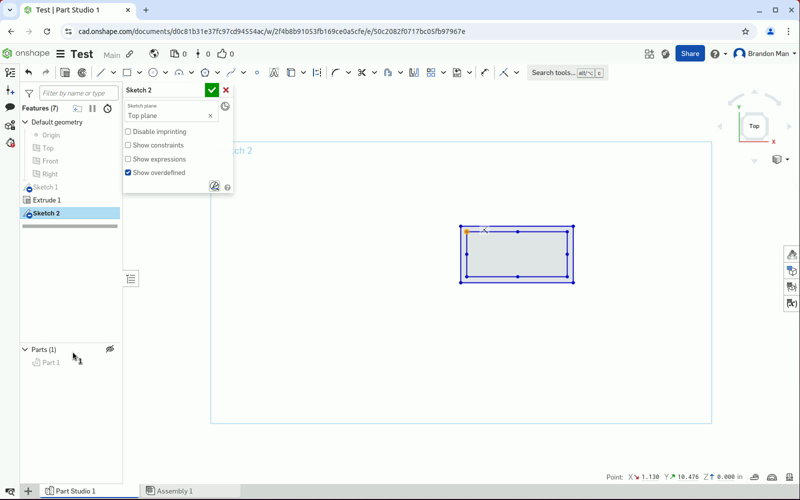
key(shift+y)
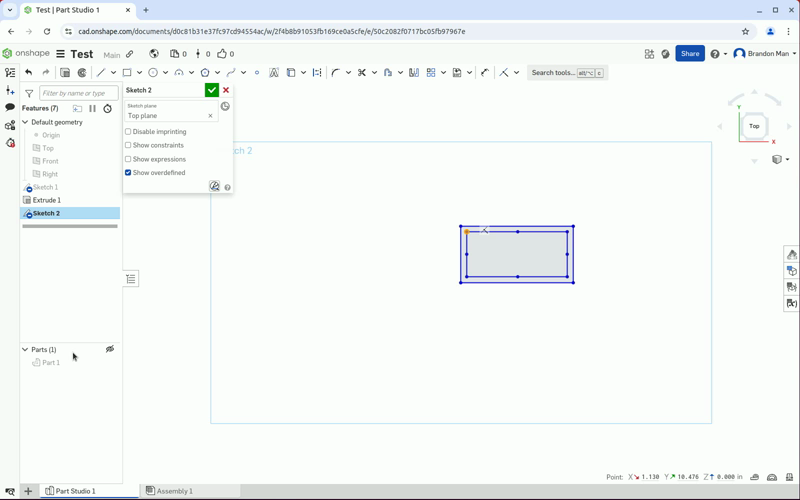
key(shift+e)
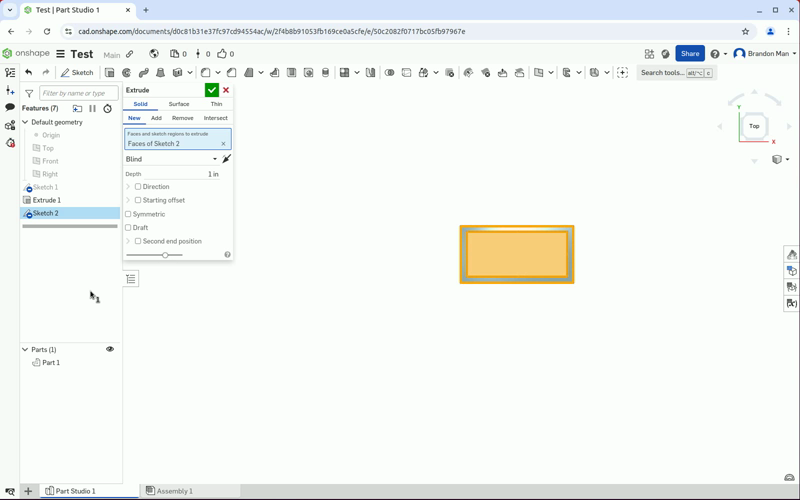
mouse_move(143, 106)
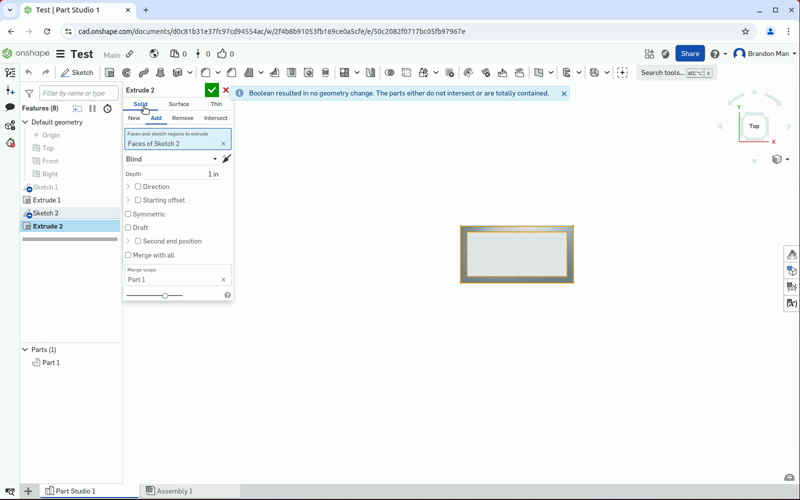
click(143, 106)
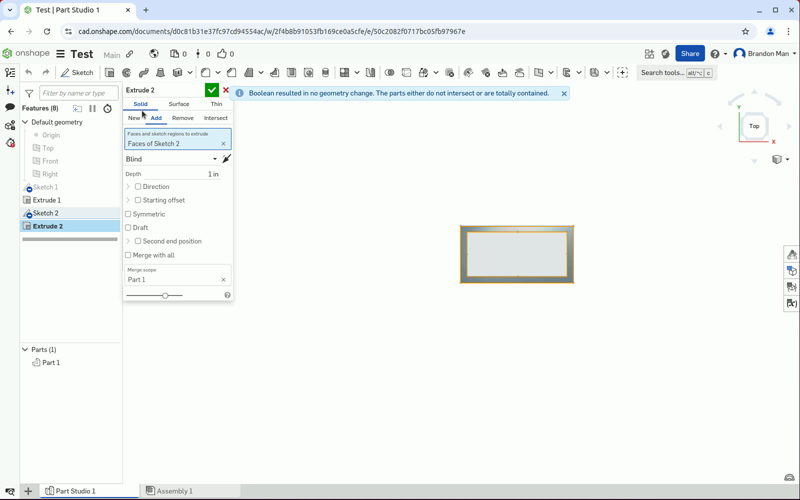
mouse_move(137, 120)
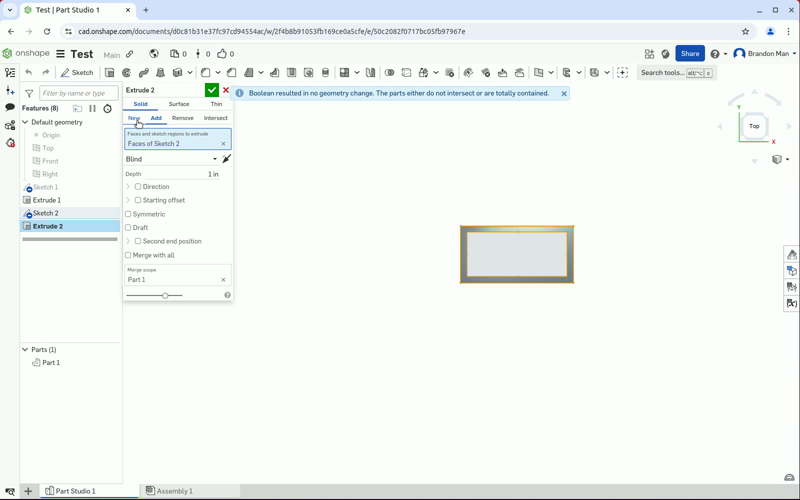
click(137, 120)
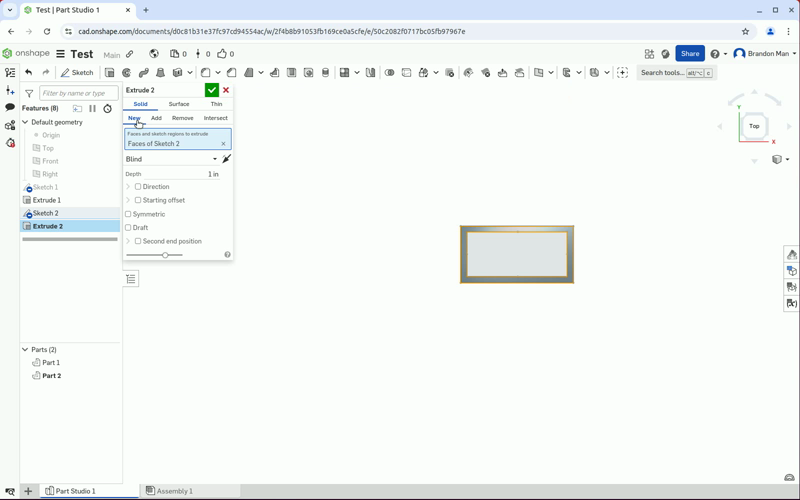
key(tab, 4)
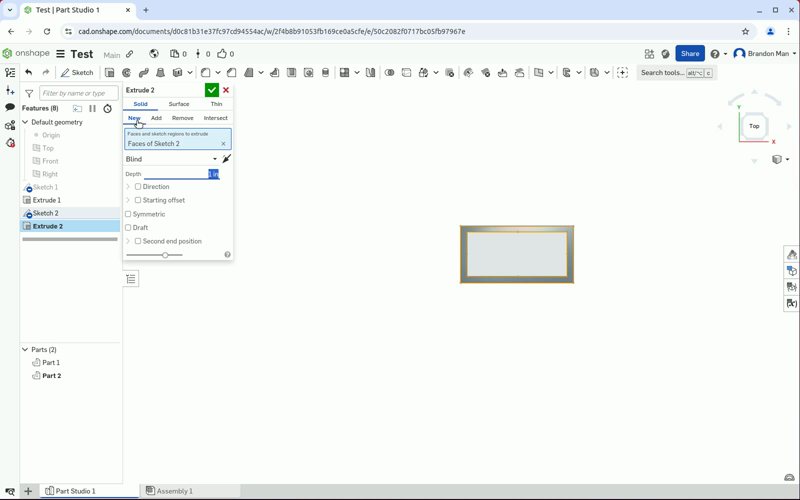
text(11.554)
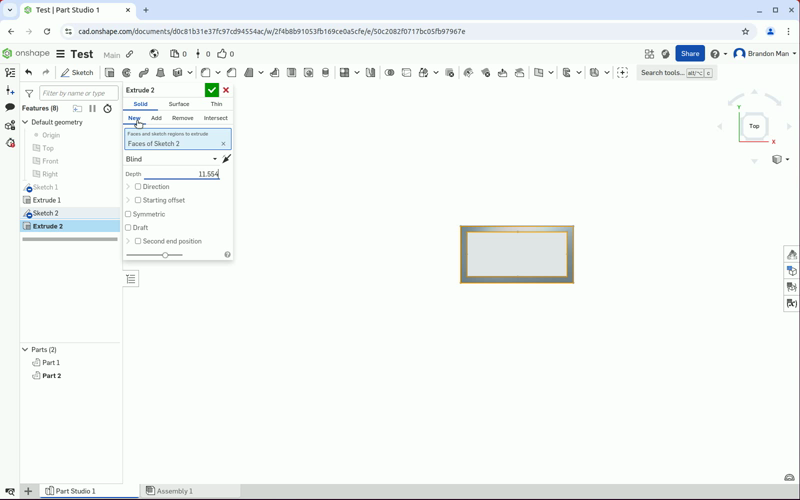
key(enter)
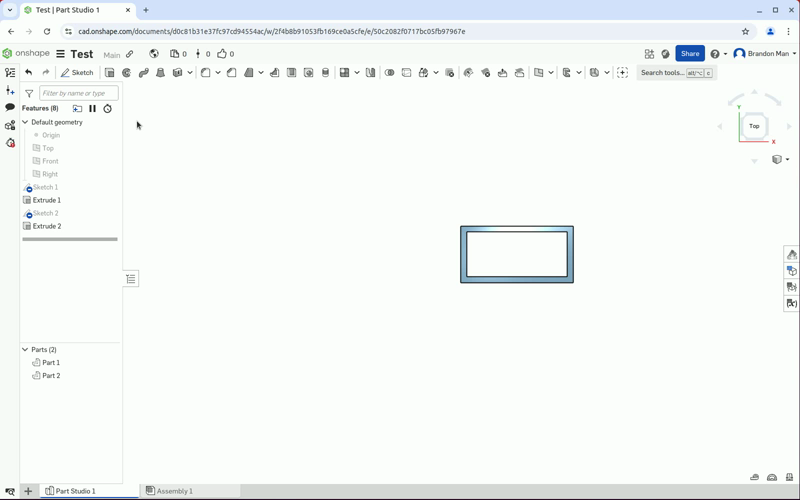
key(shift+h)
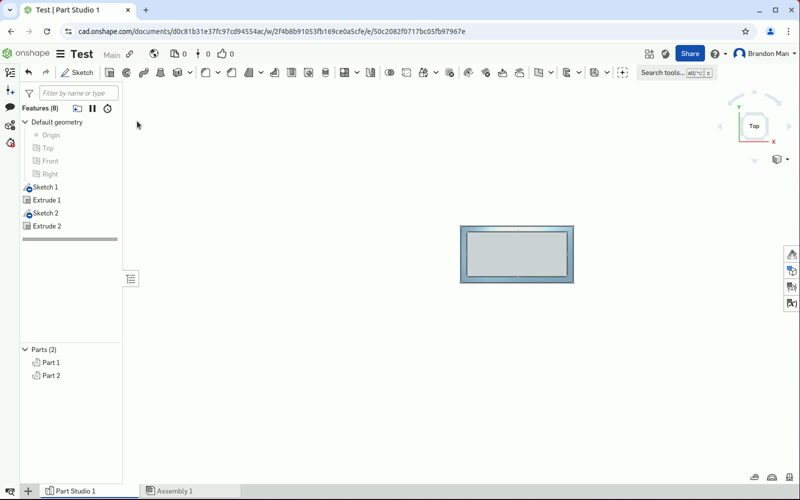
key(shift+h)
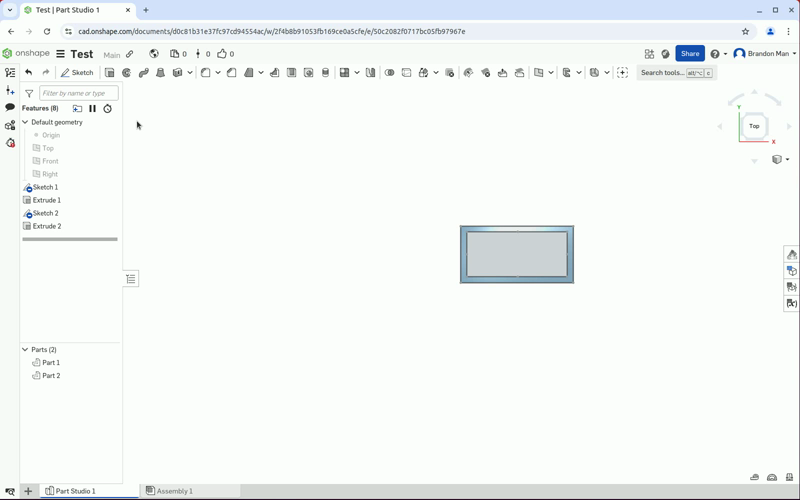
key(shift+7)
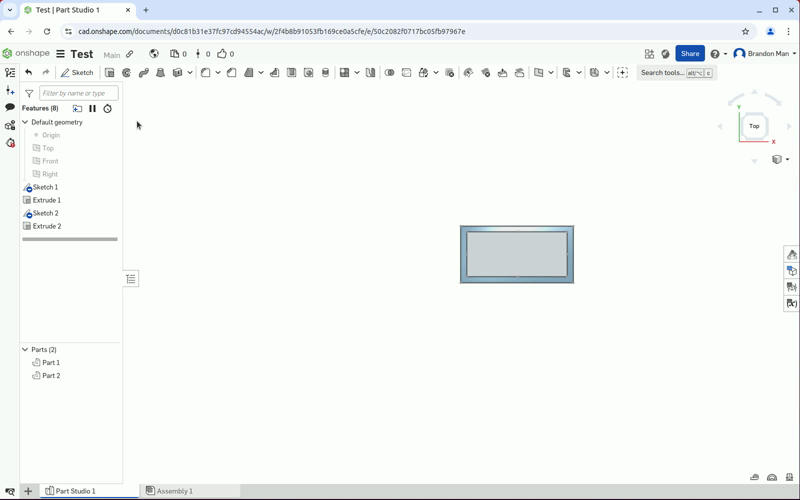
key(up, 3)
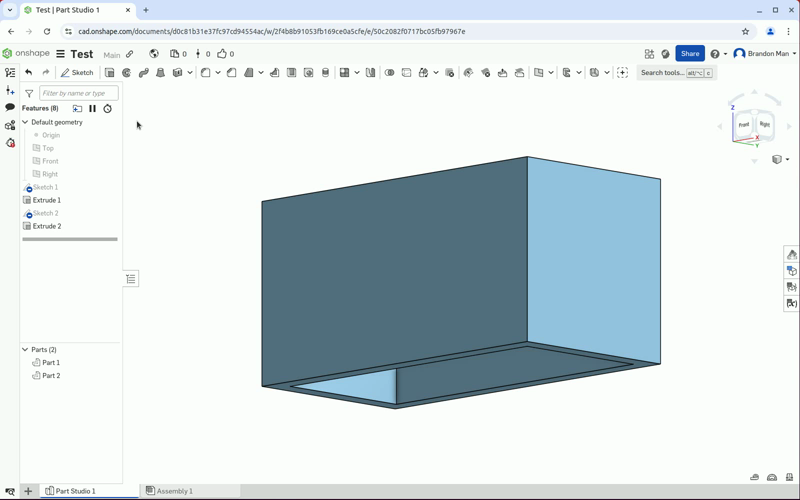
key(left, 3)
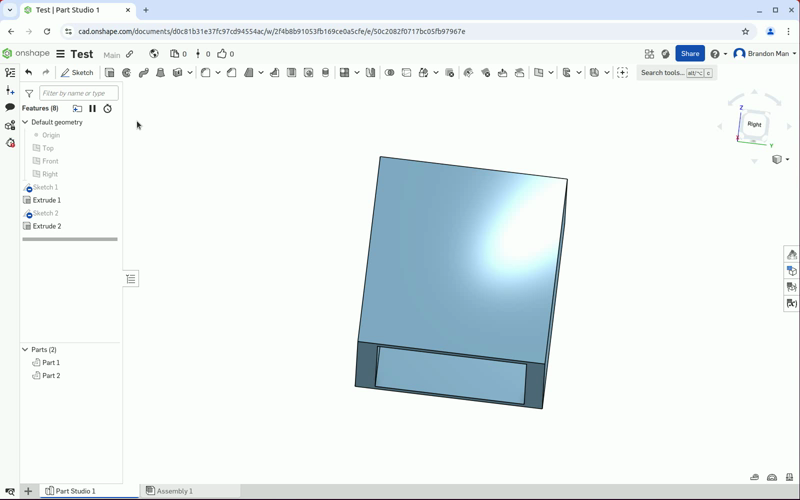
key(right, 3)
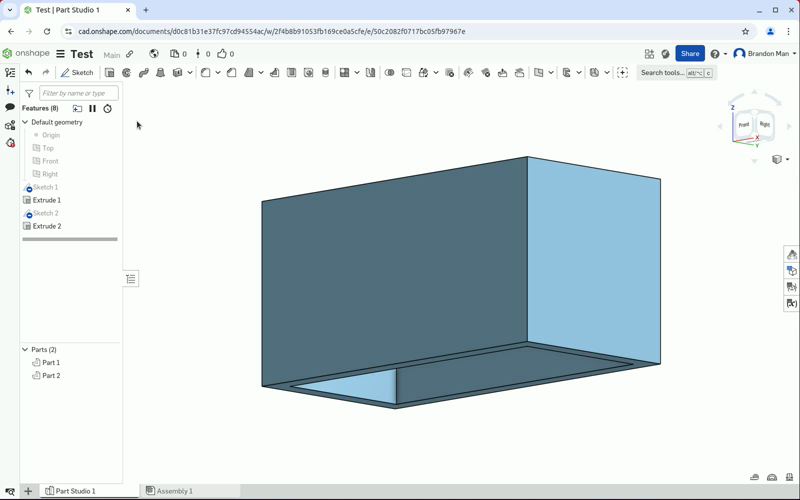
key(down, 3)
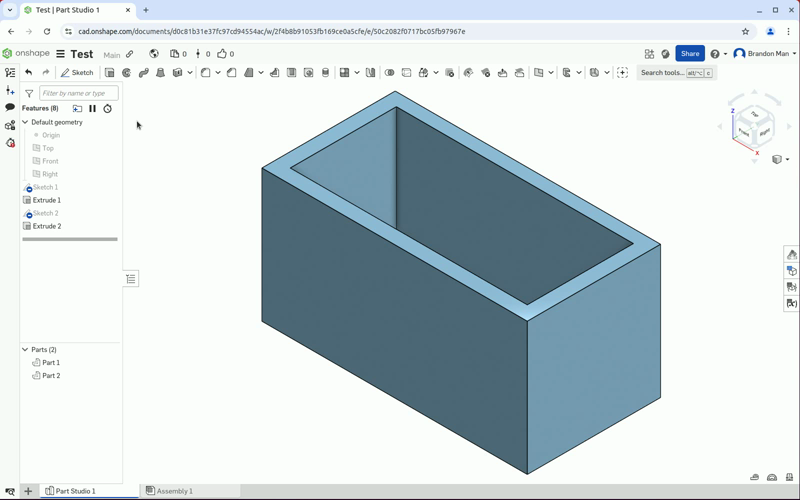
mouse_move(73, 189)
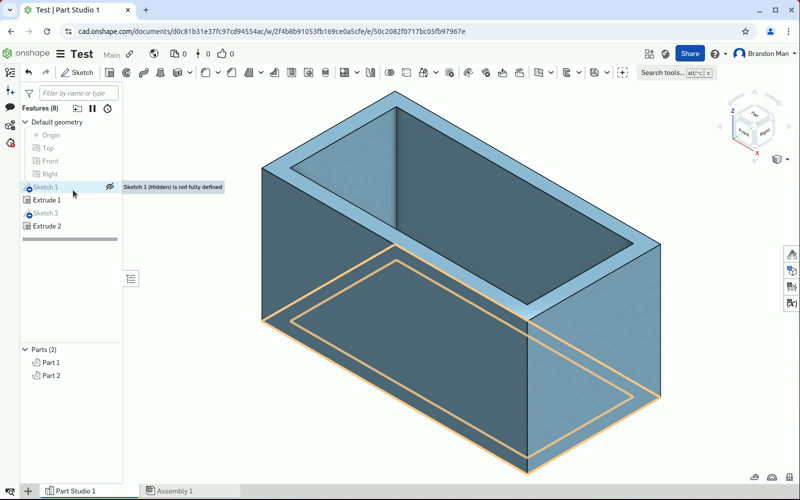
click(73, 189)